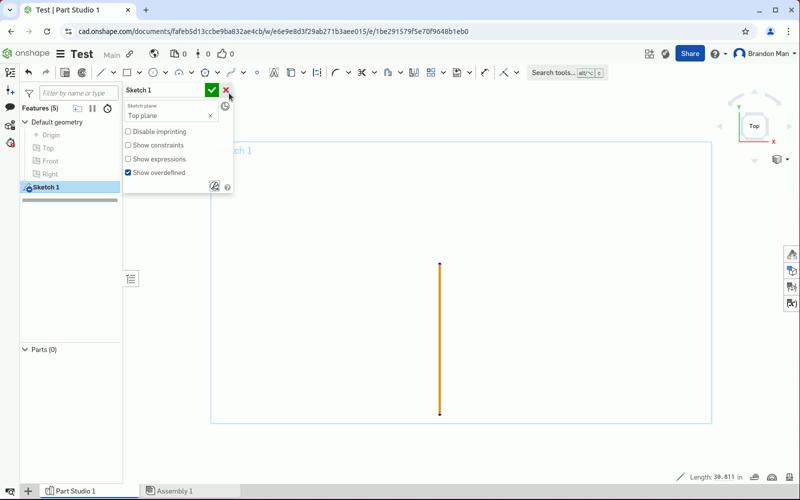
key(shift+h)
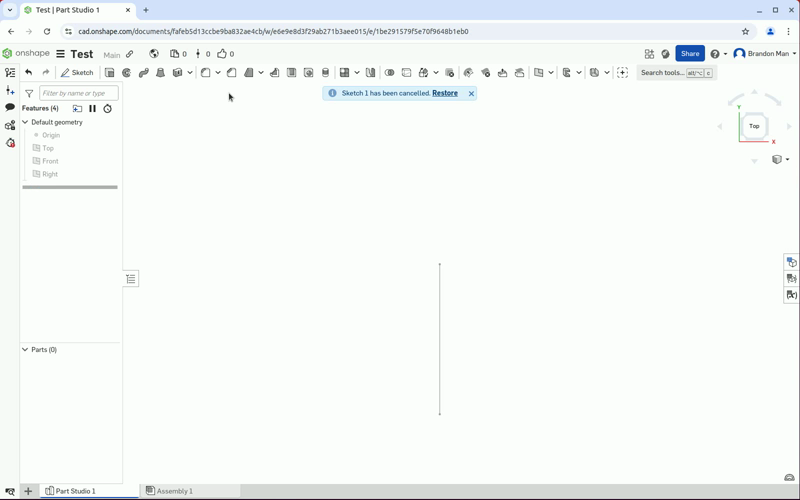
mouse_move(73, 352)
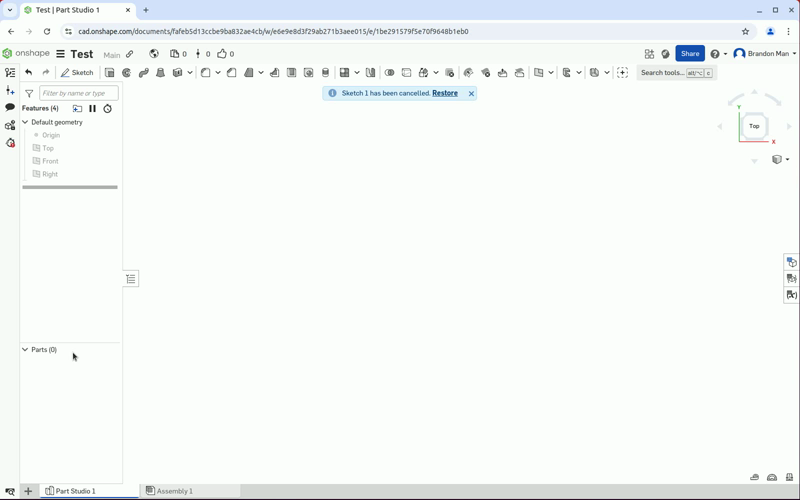
key(y)
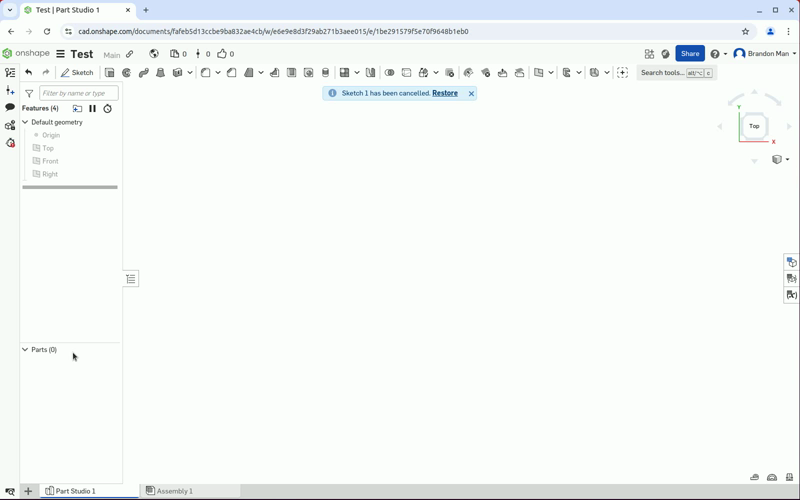
key(shift+p)
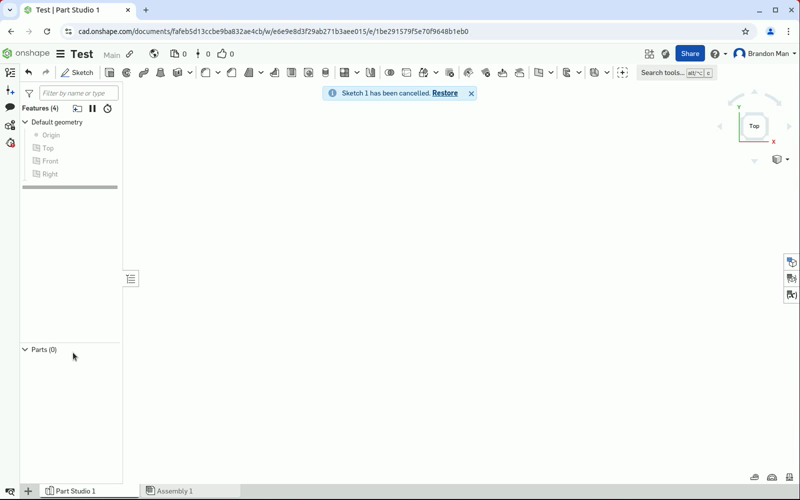
key(space)
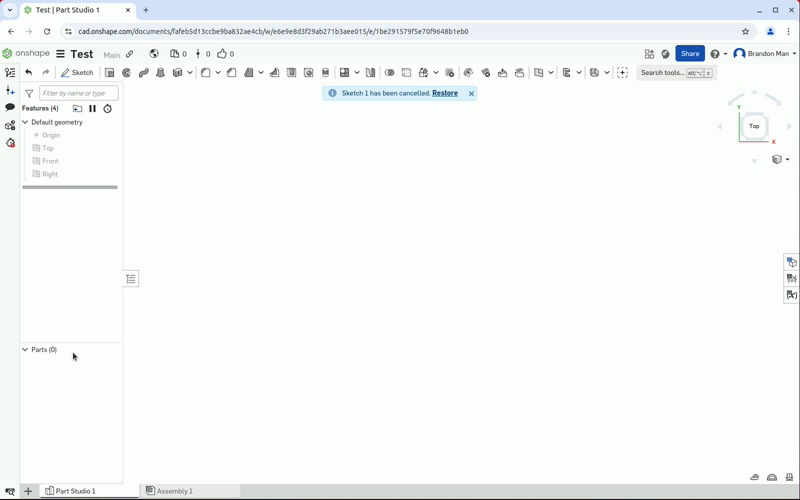
key_down(shift)
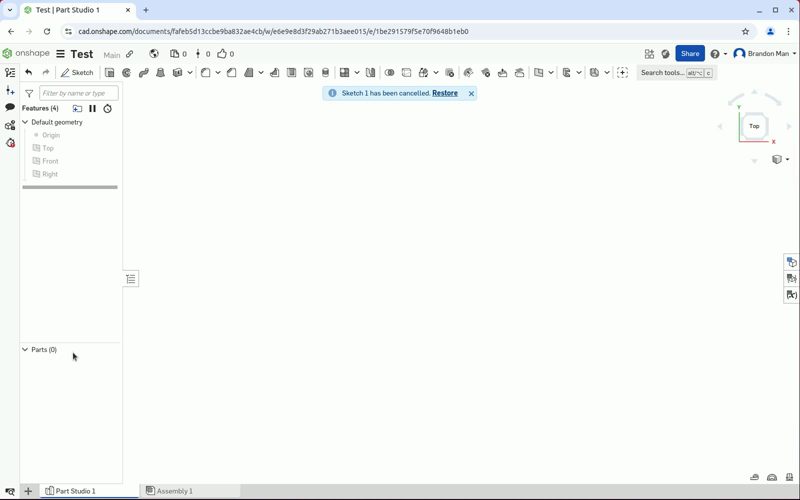
key(up)
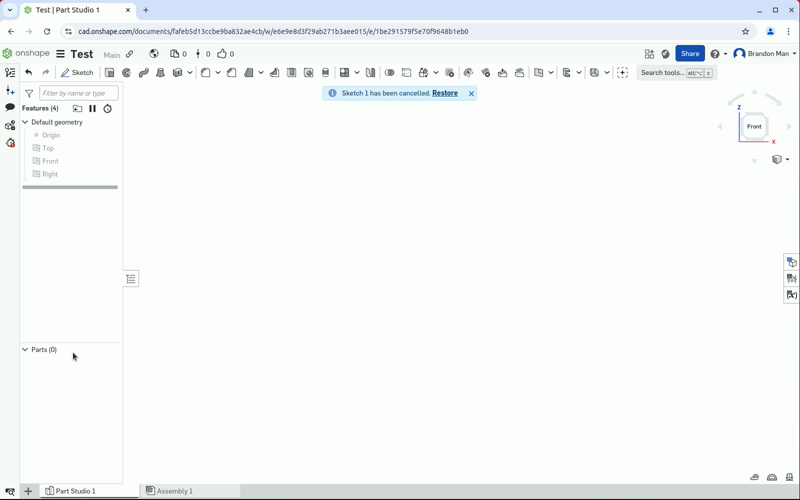
key_up(shift)
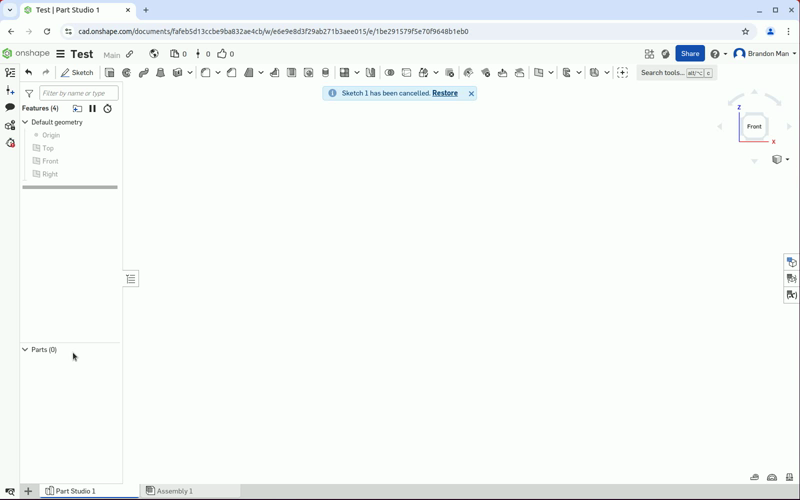
mouse_move(73, 352)
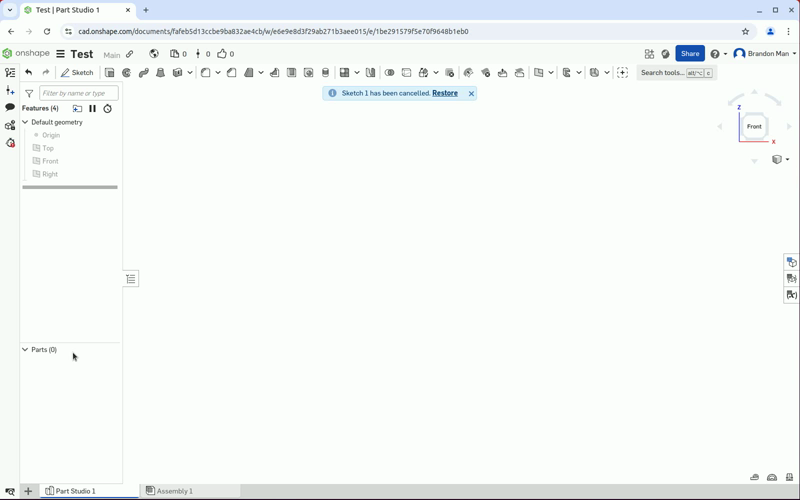
key(shift+y)
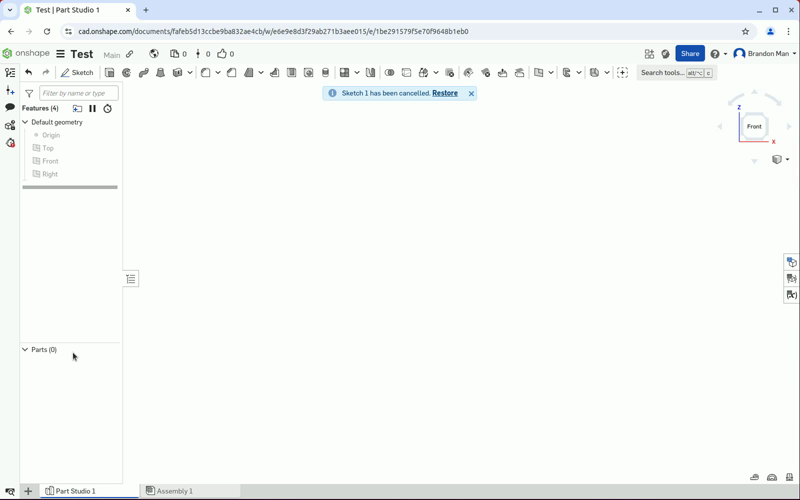
key(shift+s)
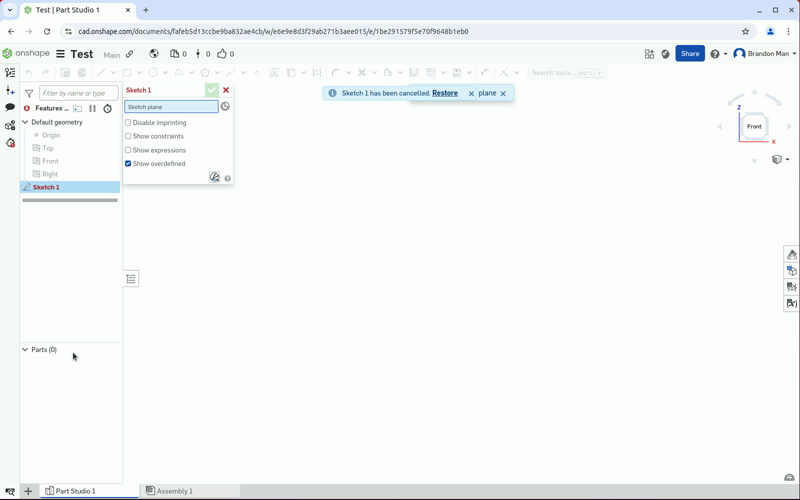
mouse_move(73, 163)
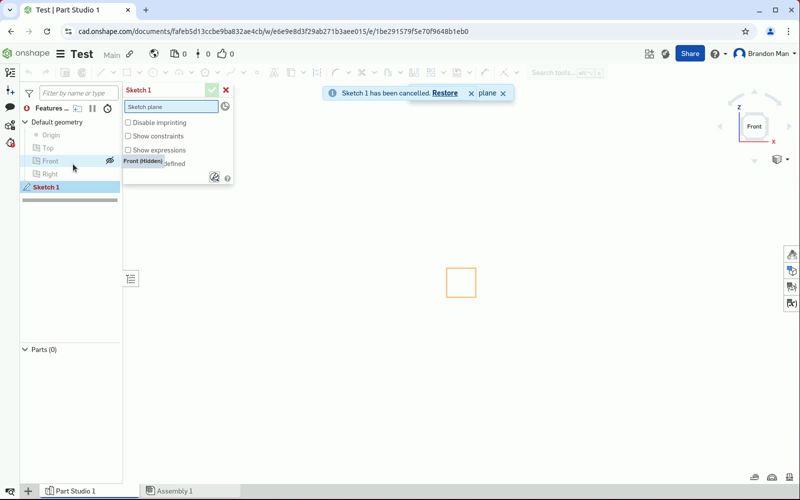
click(73, 163)
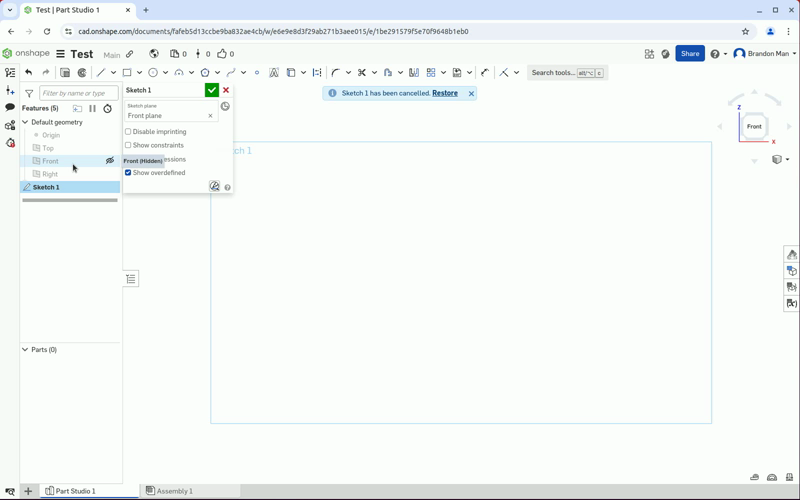
mouse_move(73, 352)
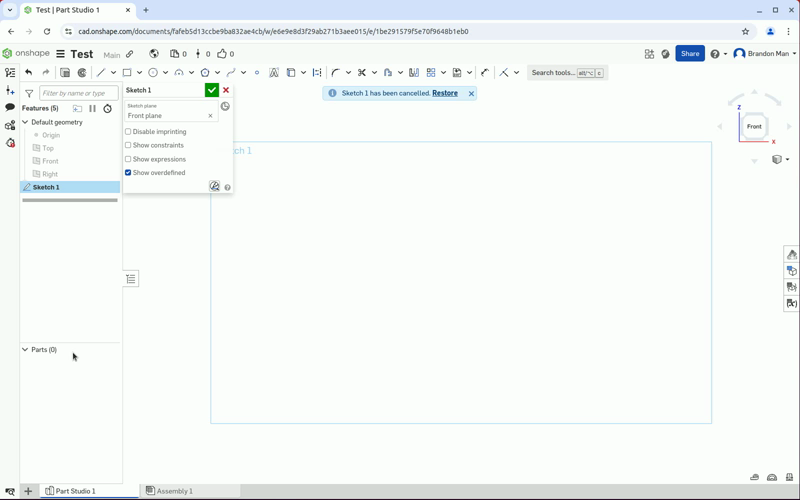
key(y)
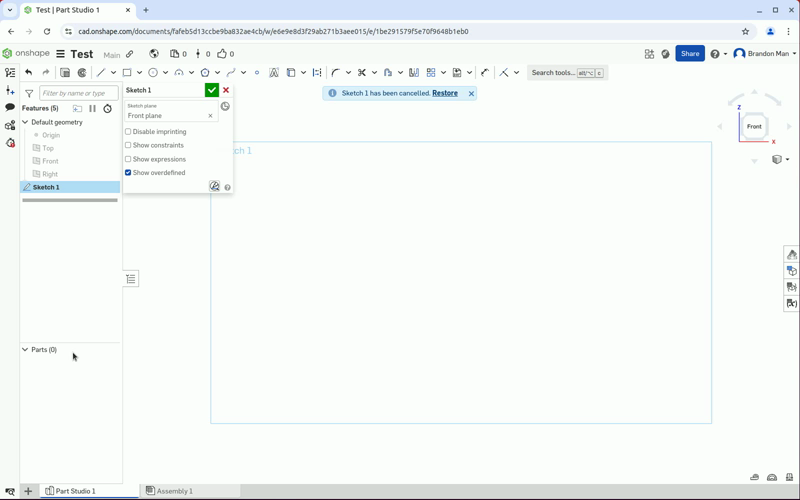
key(l)
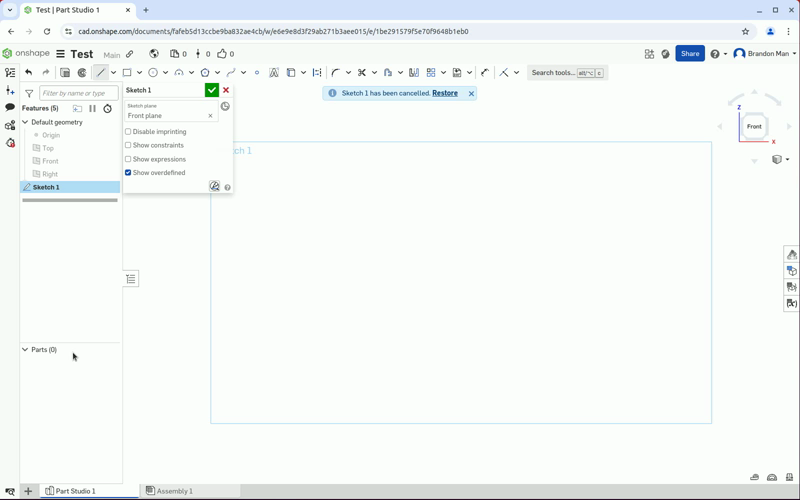
key_down(shift)
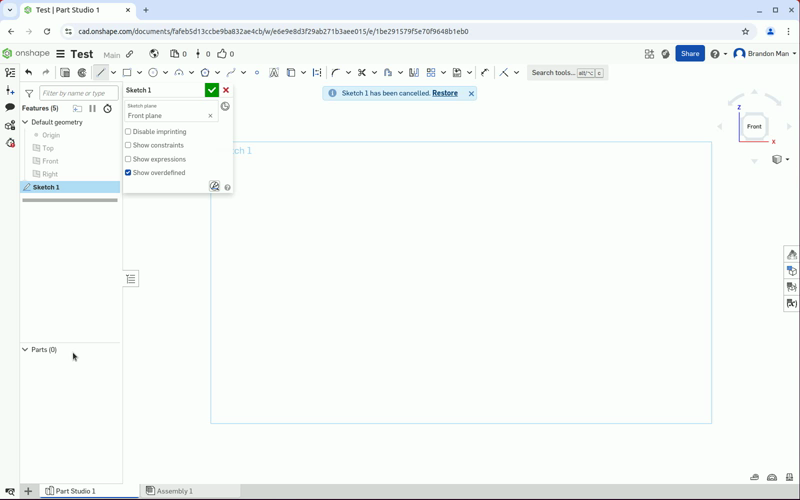
mouse_move(348, 210)
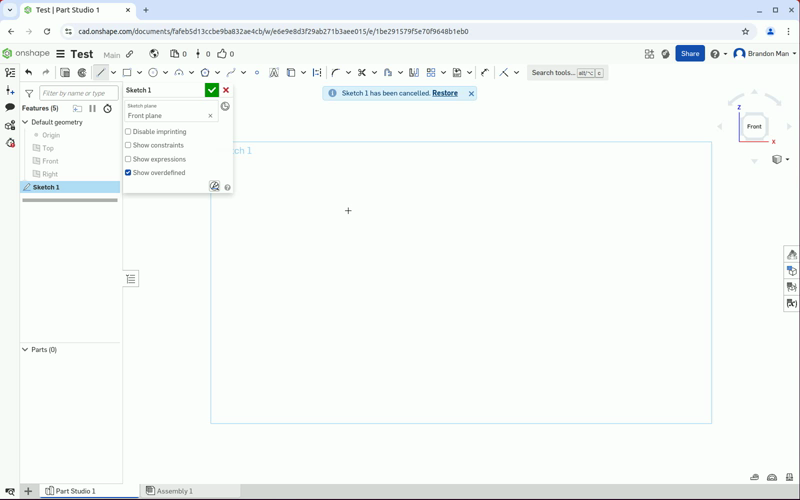
click(348, 210)
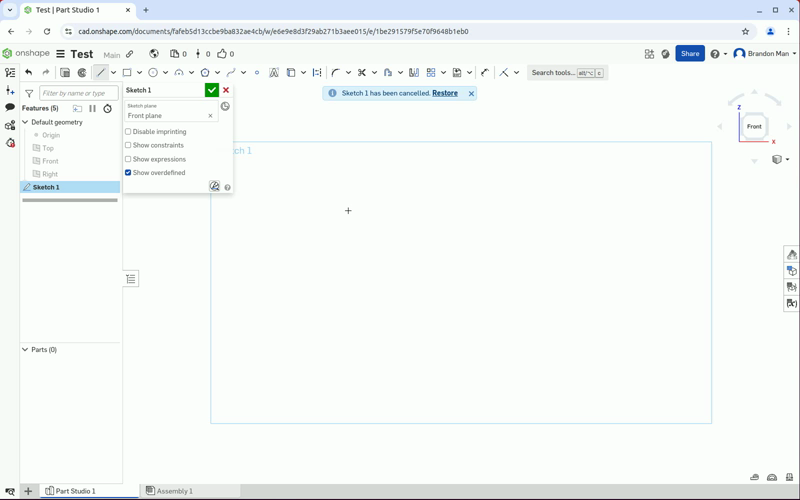
key_up(shift)
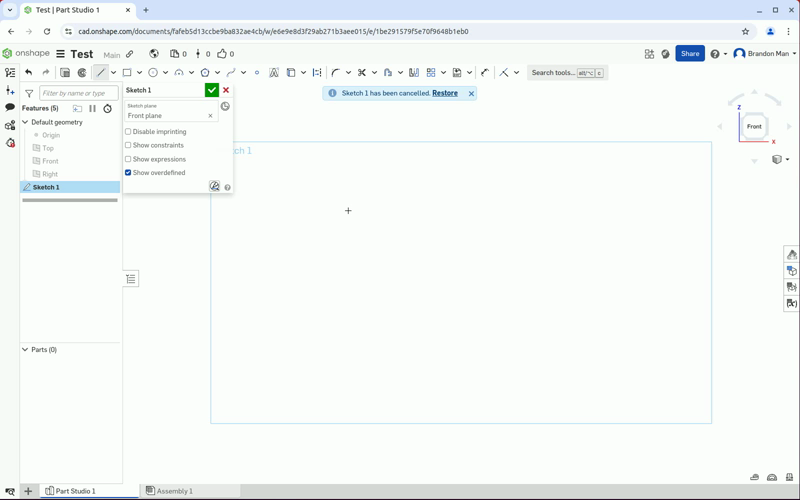
key_down(shift)
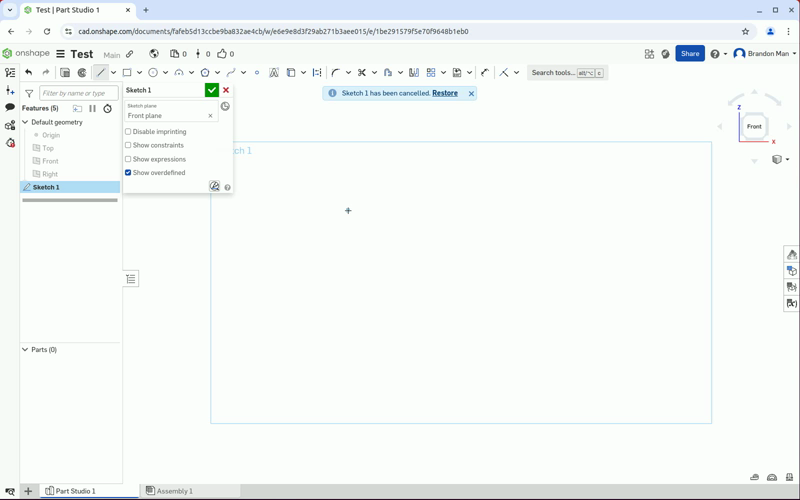
mouse_move(422, 210)
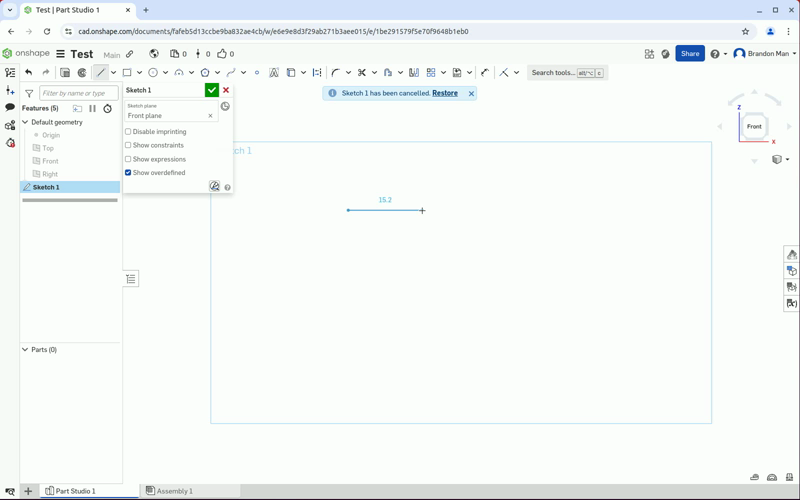
click(422, 210)
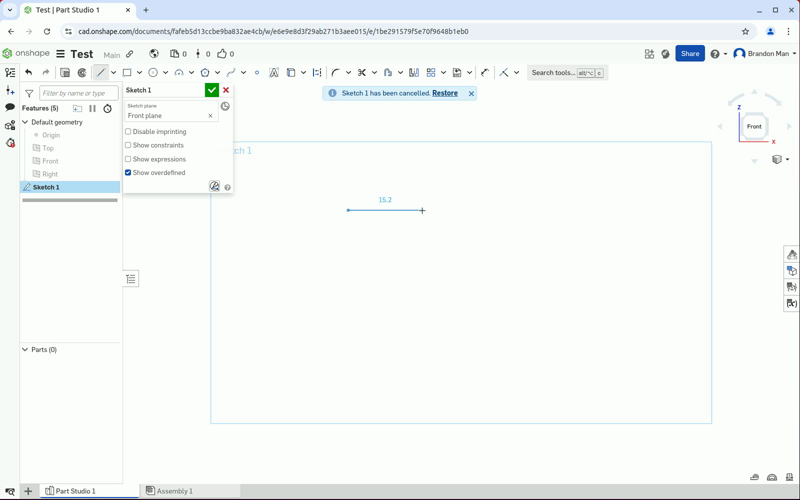
key_up(shift)
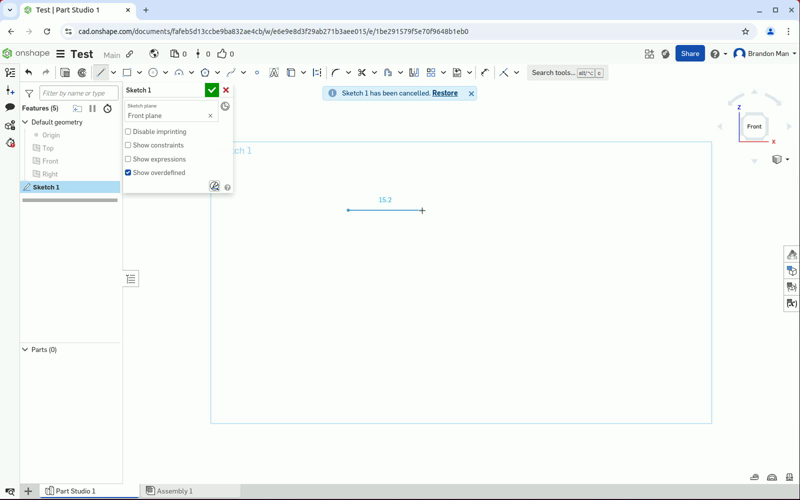
key_down(shift)
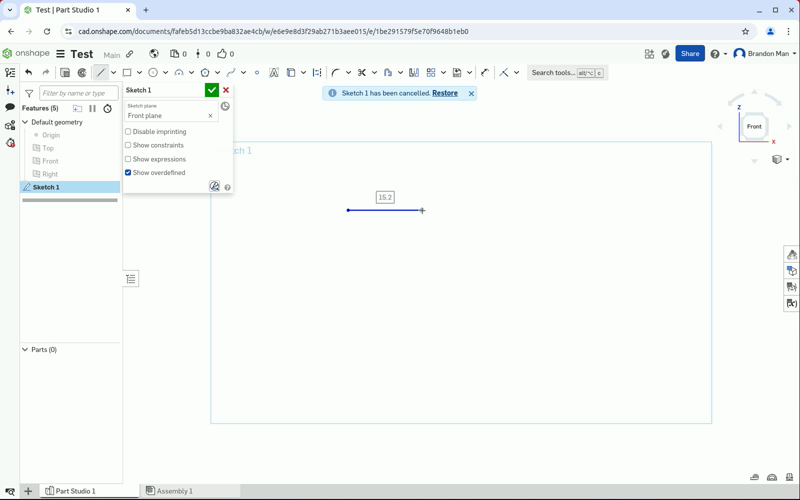
mouse_move(452, 210)
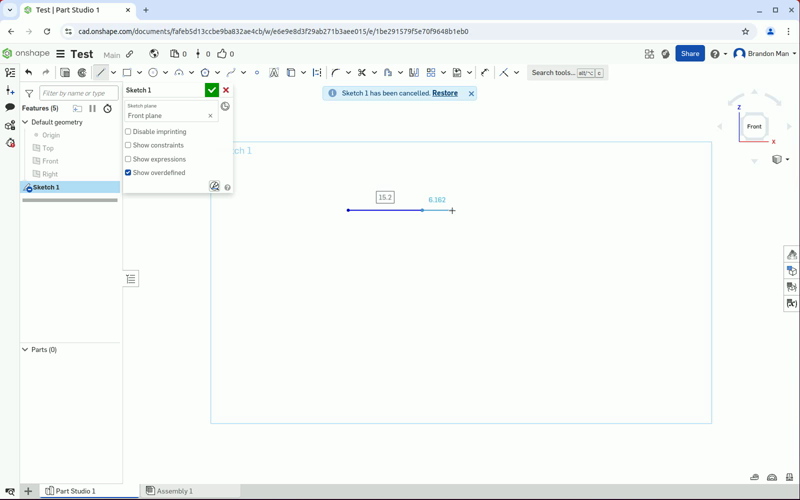
mouse_move(422, 199)
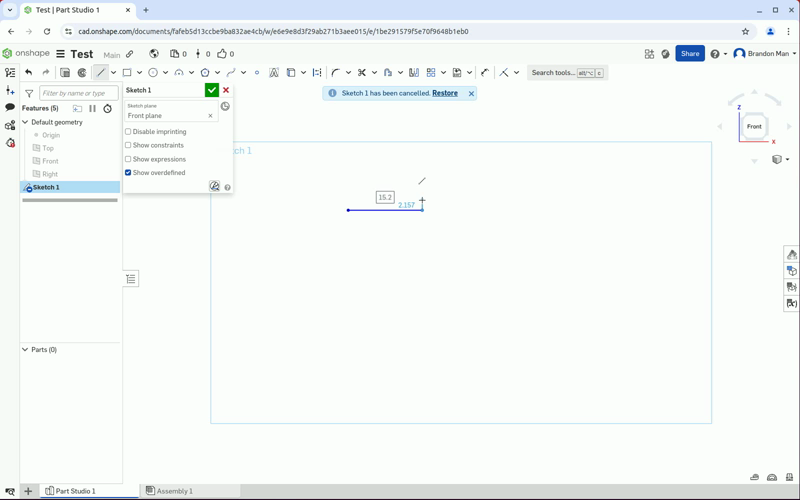
click(422, 199)
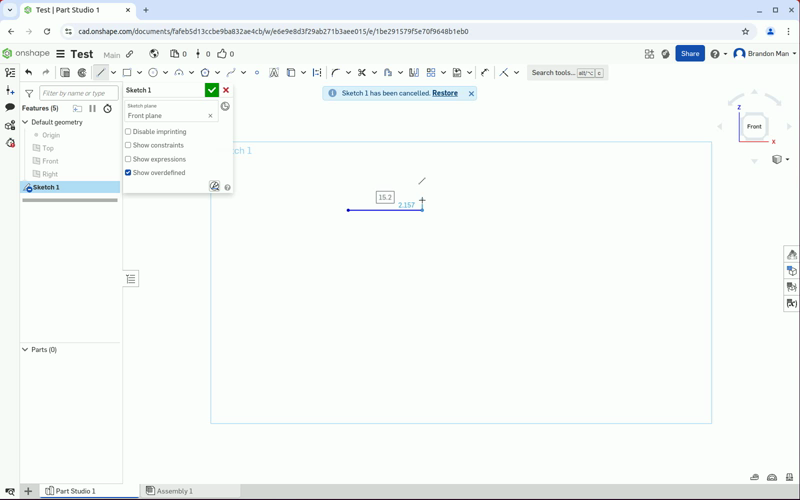
key_up(shift)
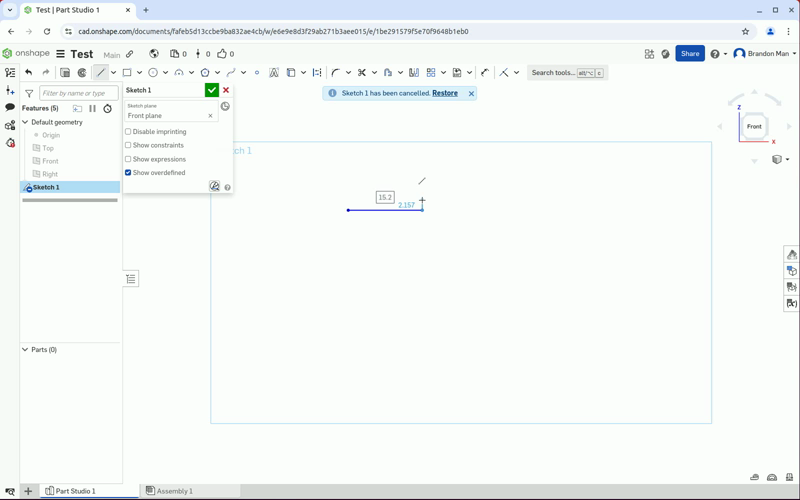
key_down(shift)
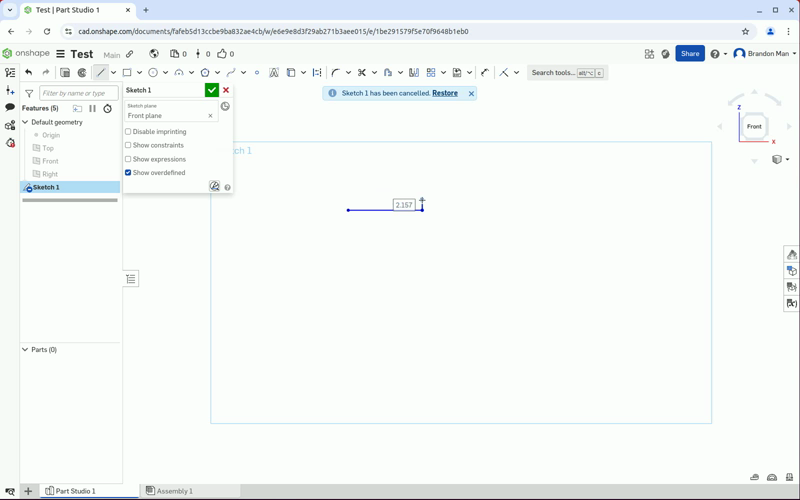
mouse_move(348, 199)
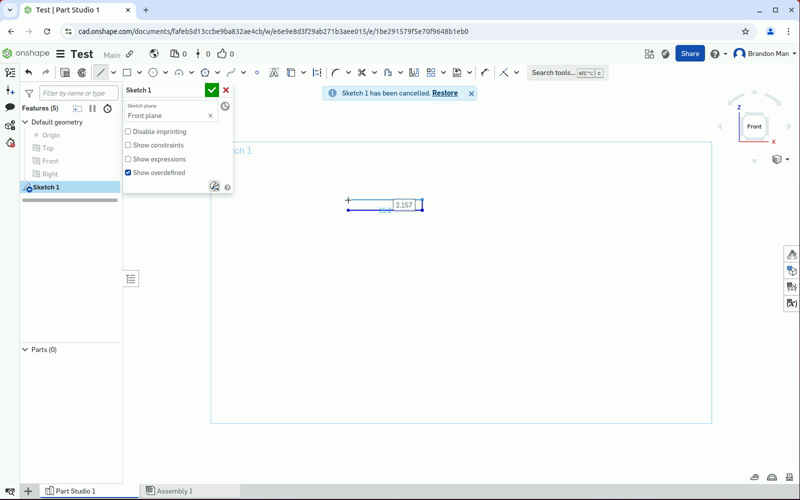
click(348, 199)
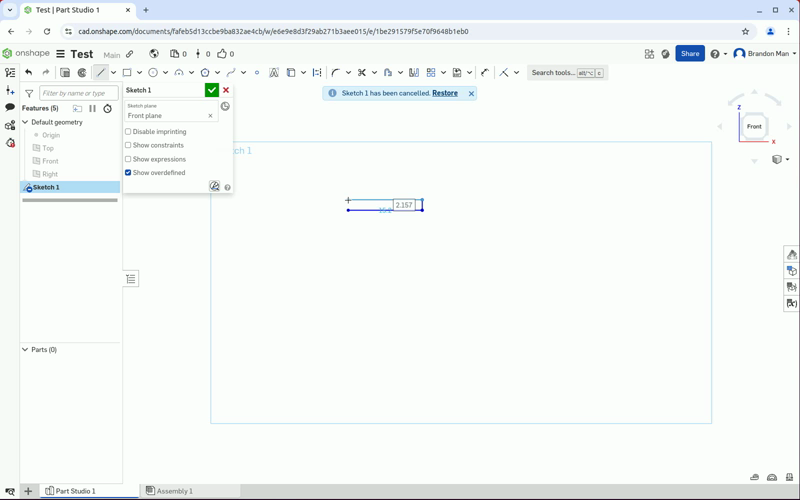
key_up(shift)
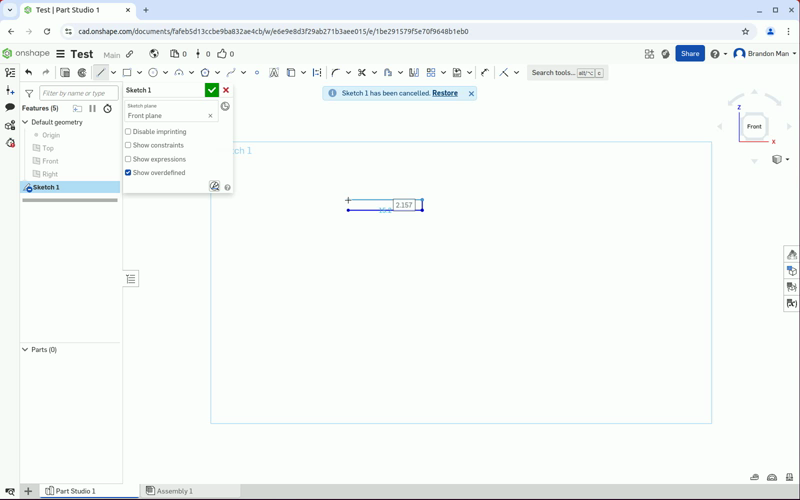
mouse_move(378, 199)
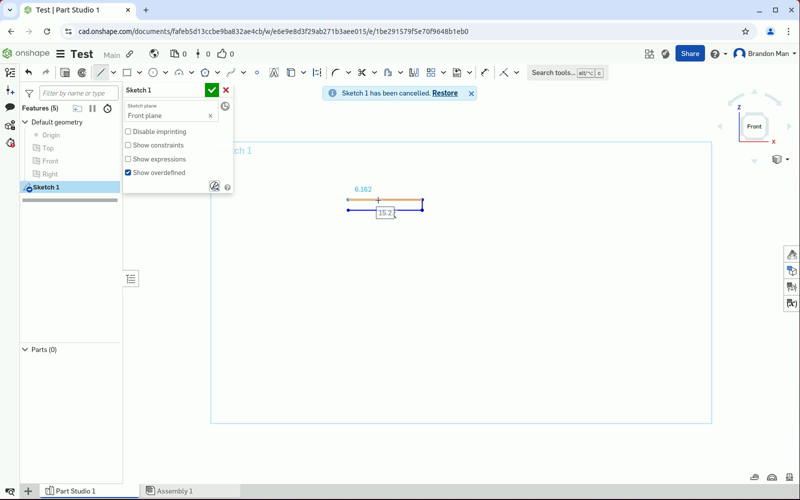
key_down(shift)
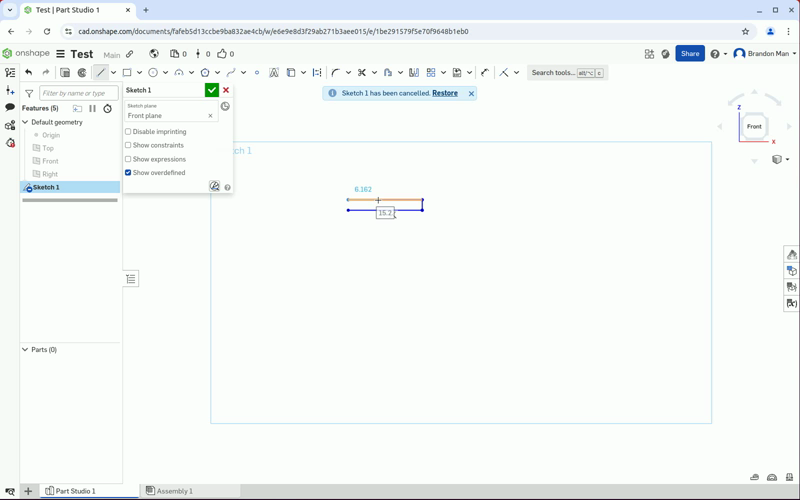
mouse_move(348, 210)
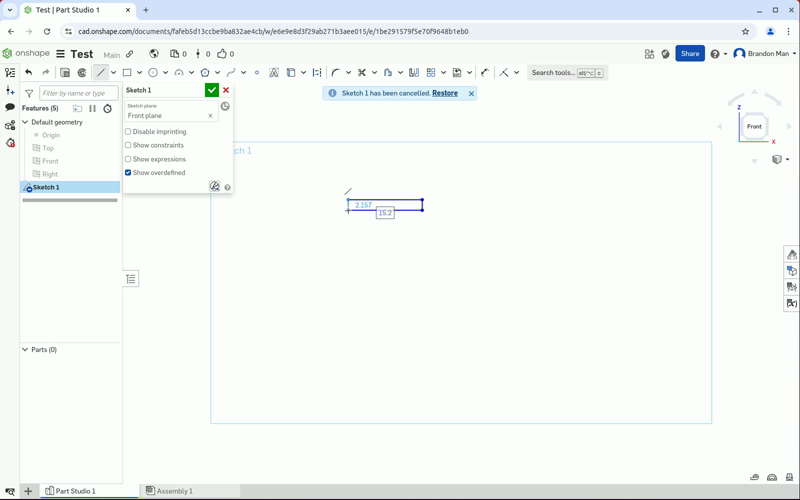
key_up(shift)
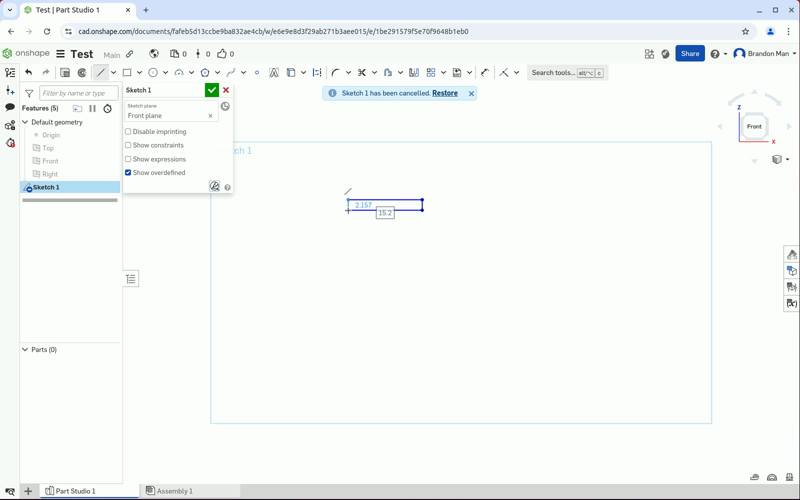
click(348, 210)
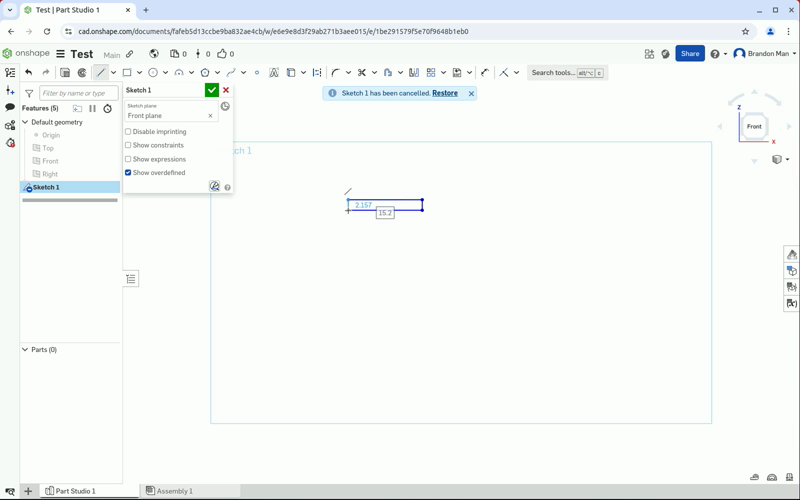
key(esc)
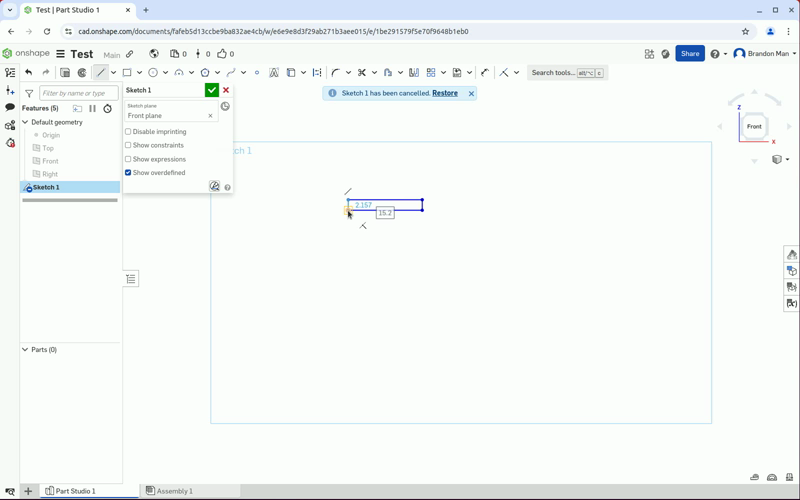
mouse_move(391, 206)
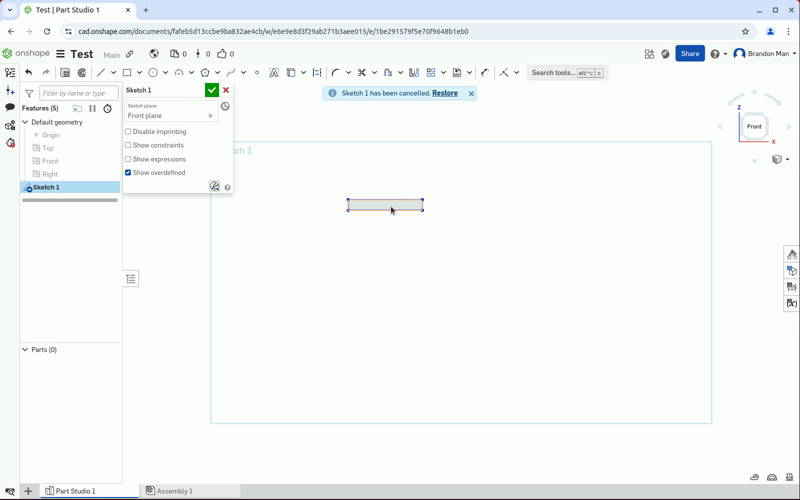
scroll(6)
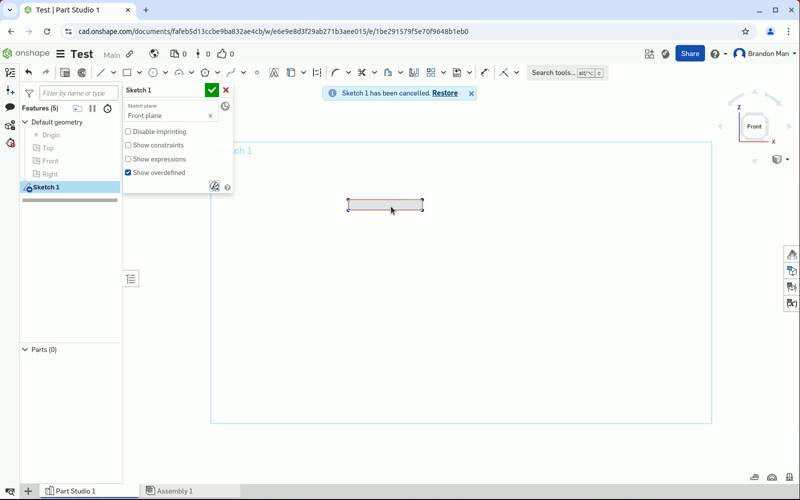
scroll(6)
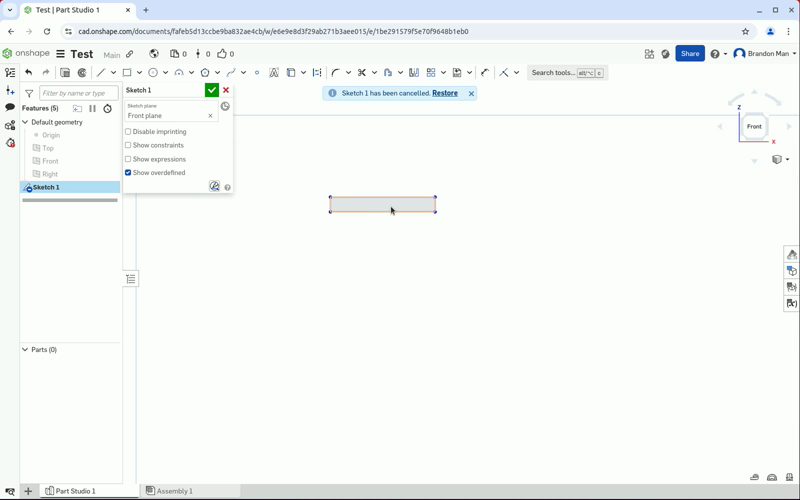
scroll(6)
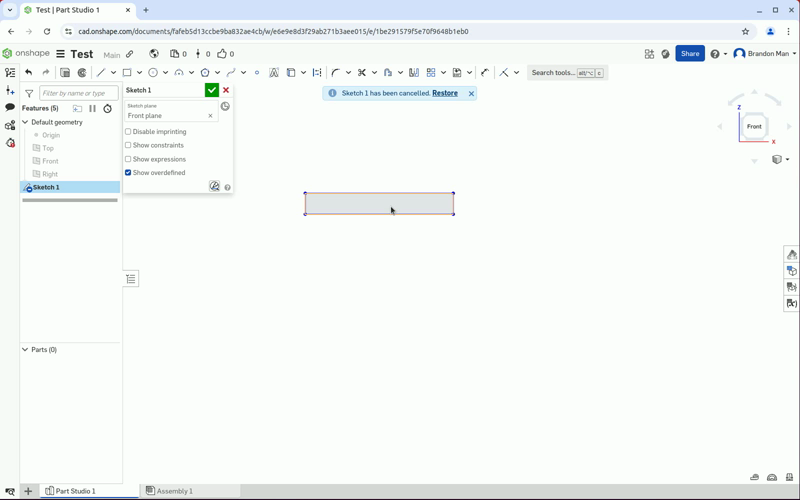
scroll(6)
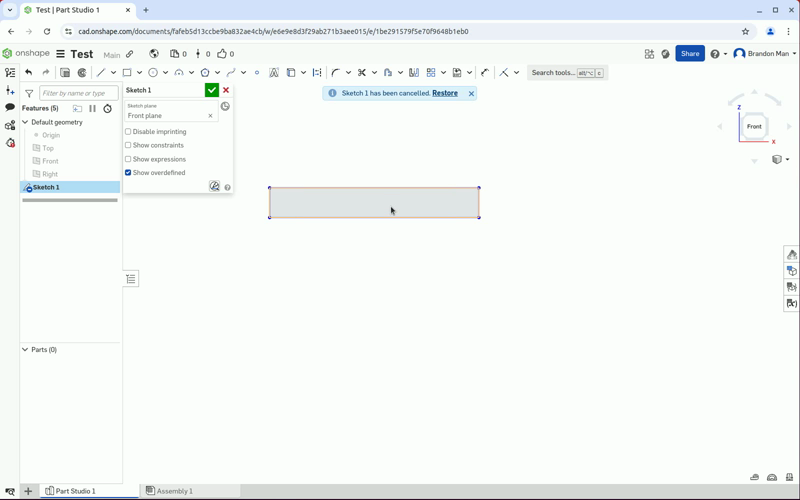
scroll(6)
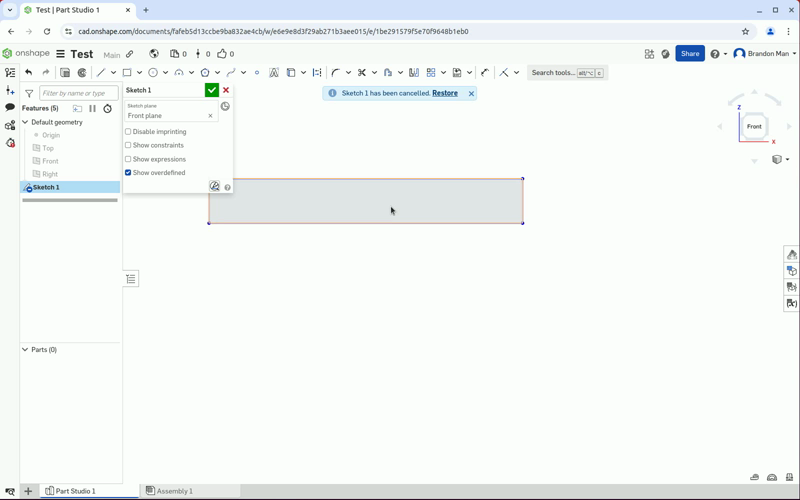
scroll(6)
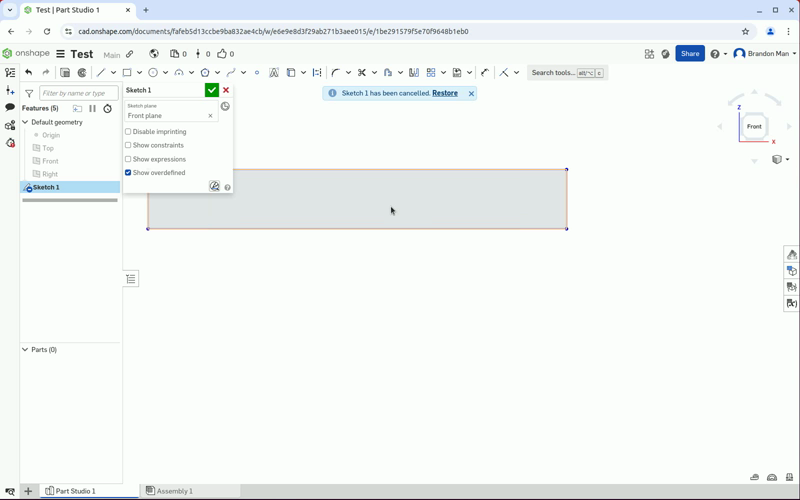
scroll(6)
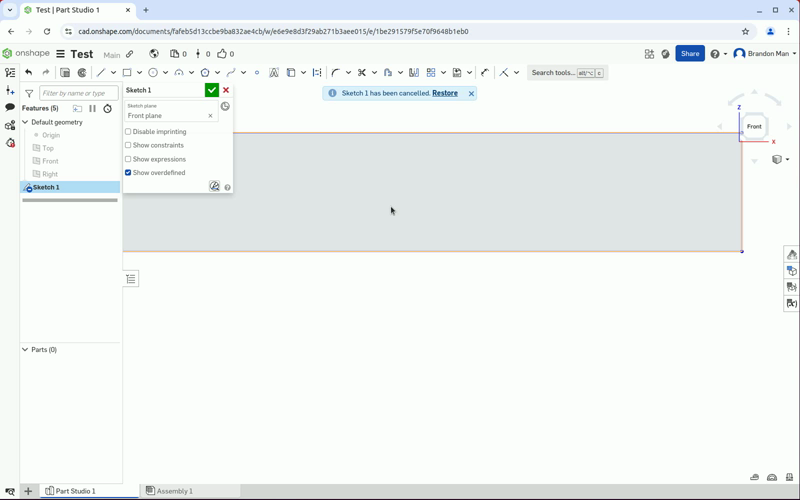
click(391, 206)
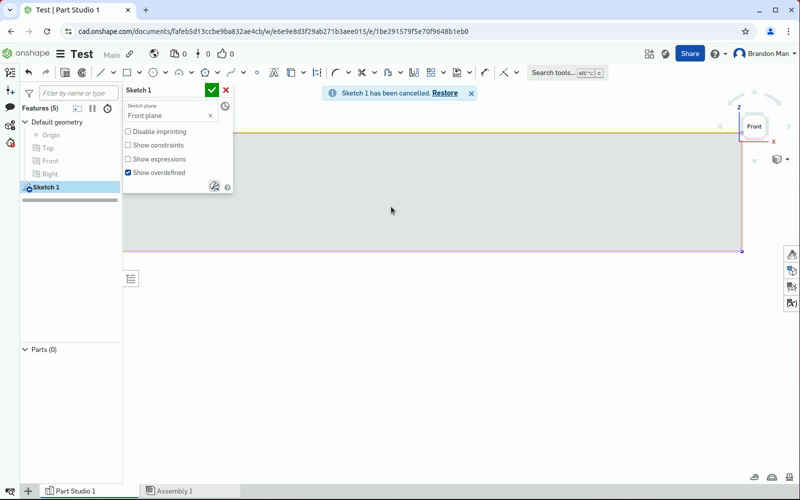
scroll(-6)
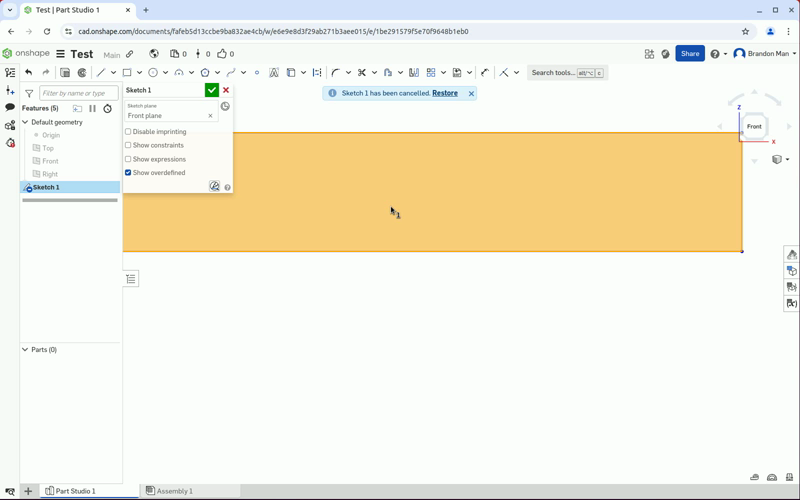
scroll(-6)
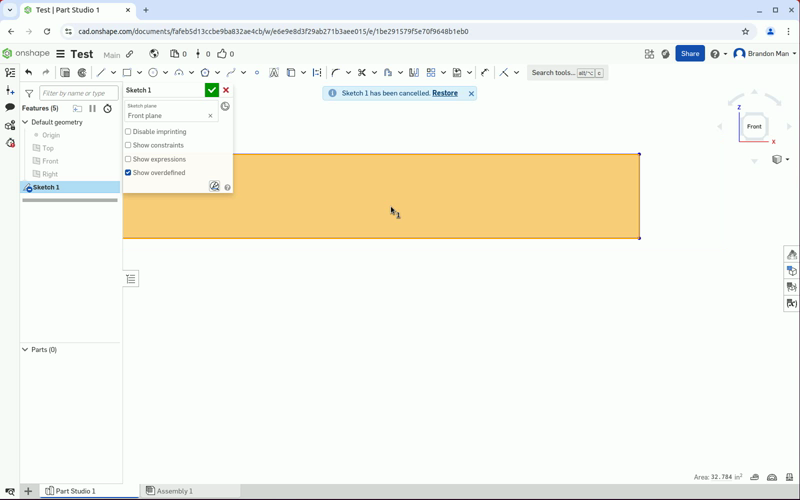
scroll(-6)
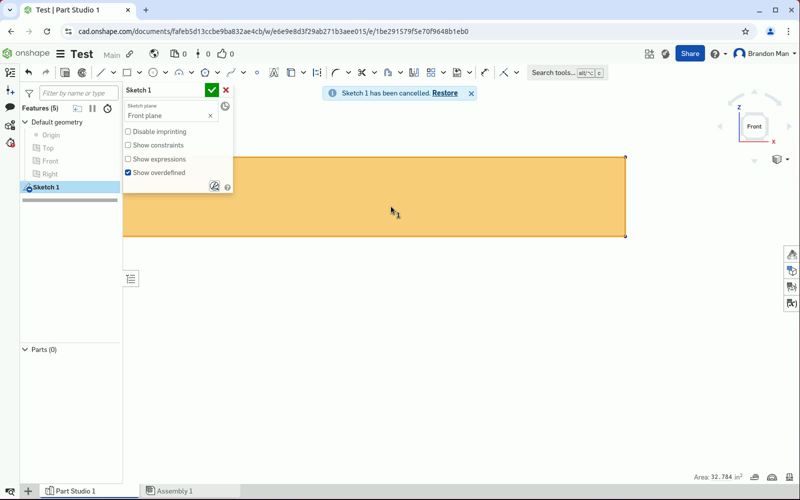
scroll(-6)
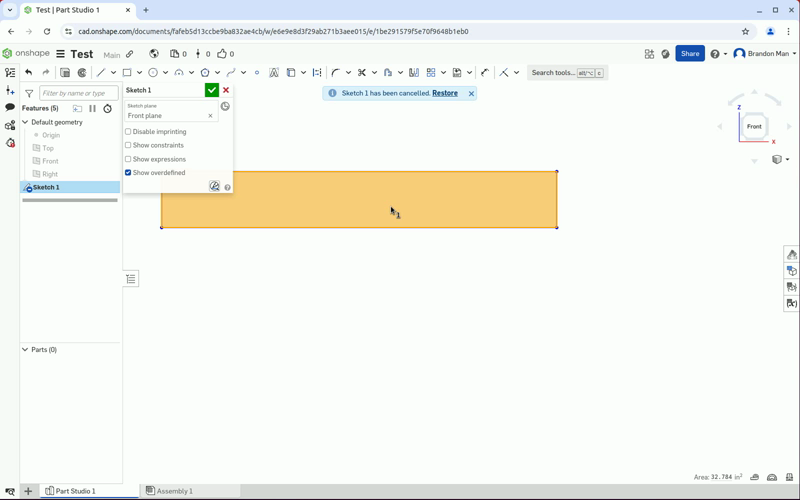
scroll(-6)
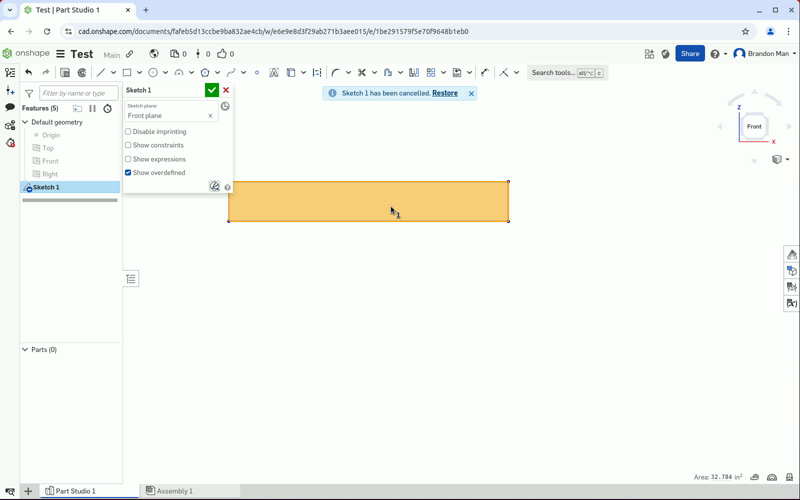
scroll(-6)
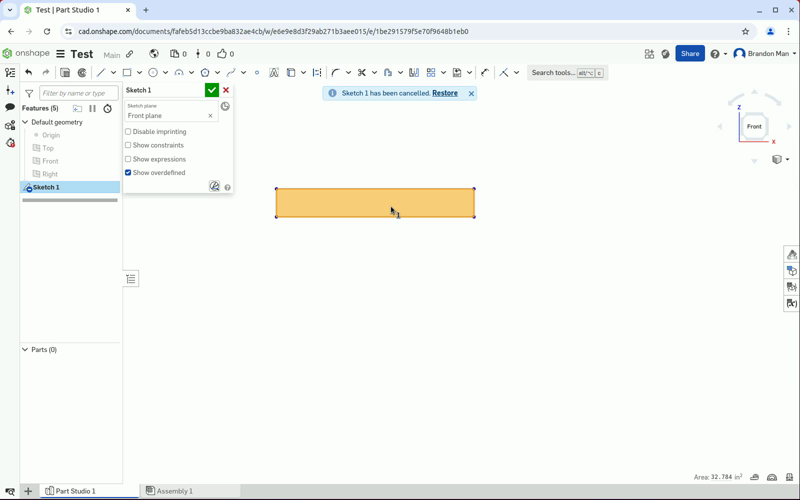
scroll(-6)
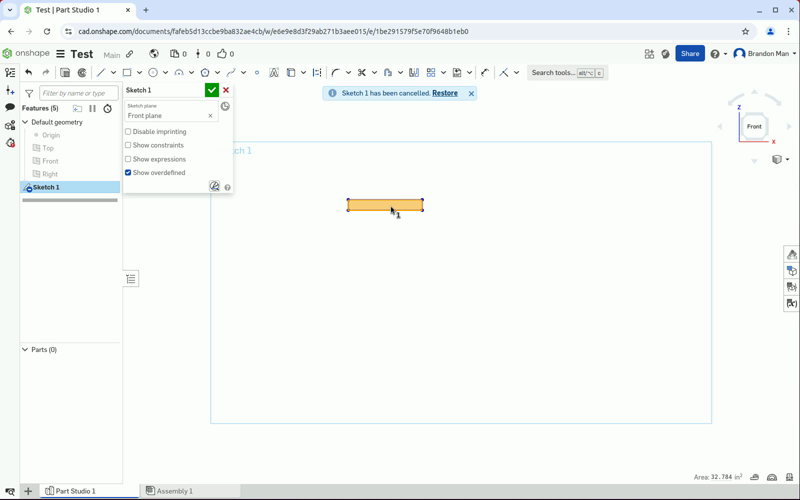
mouse_move(73, 352)
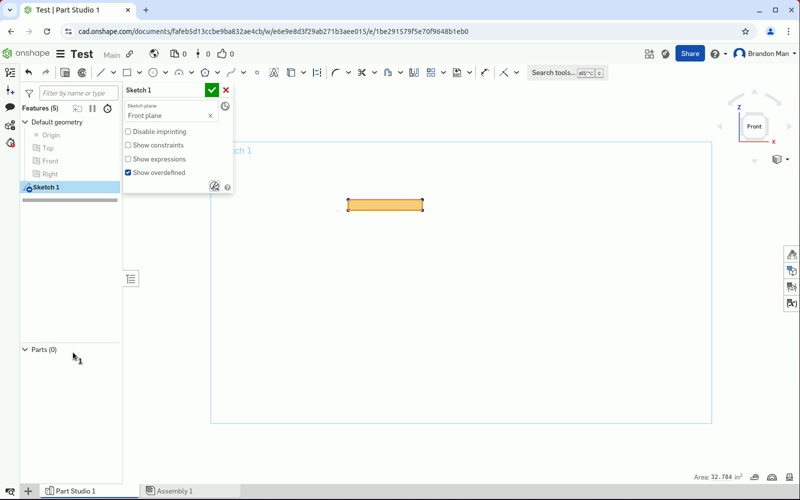
key(shift+y)
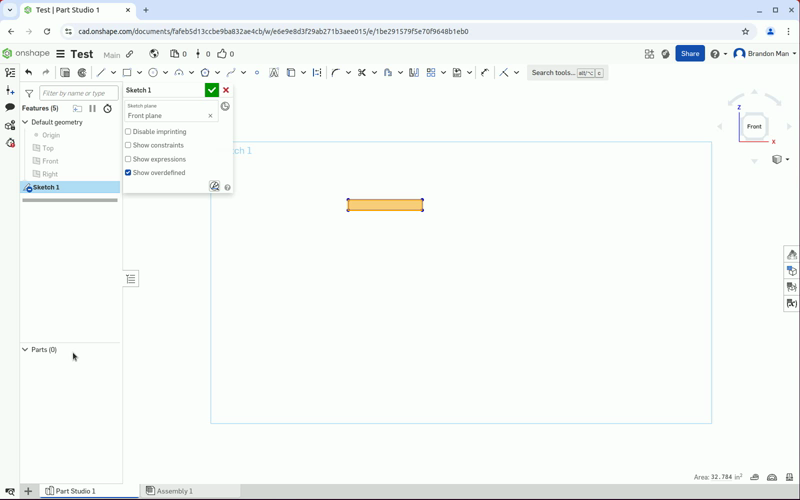
key(shift+e)
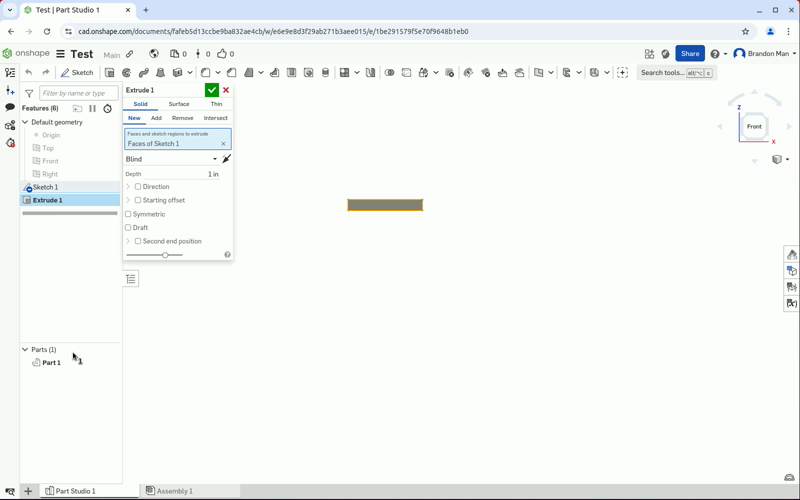
mouse_move(143, 106)
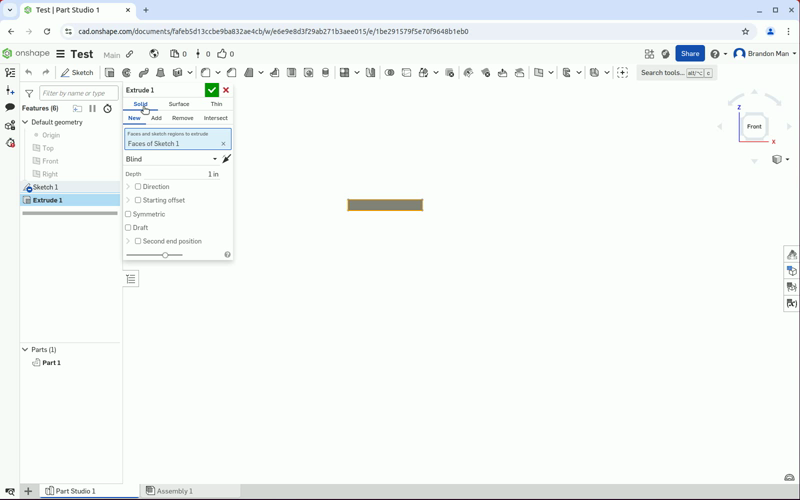
click(143, 106)
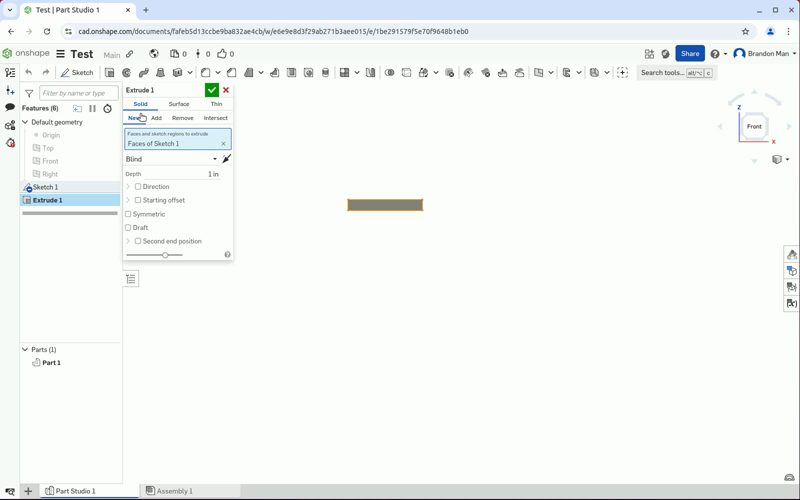
mouse_move(137, 120)
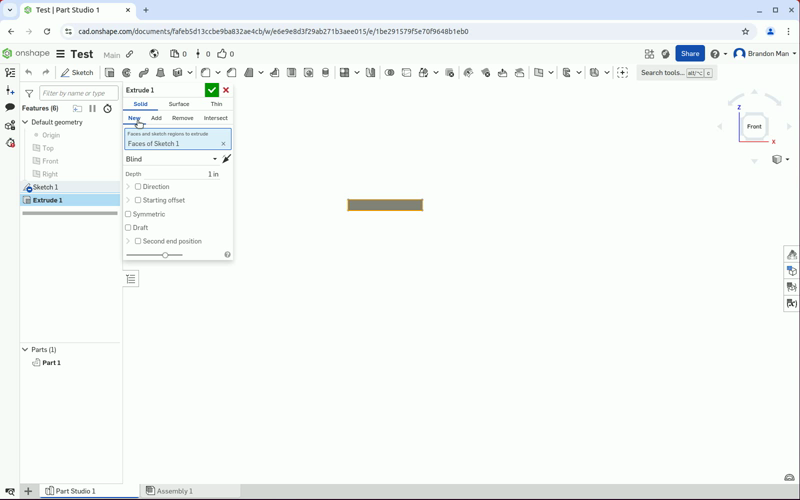
click(137, 120)
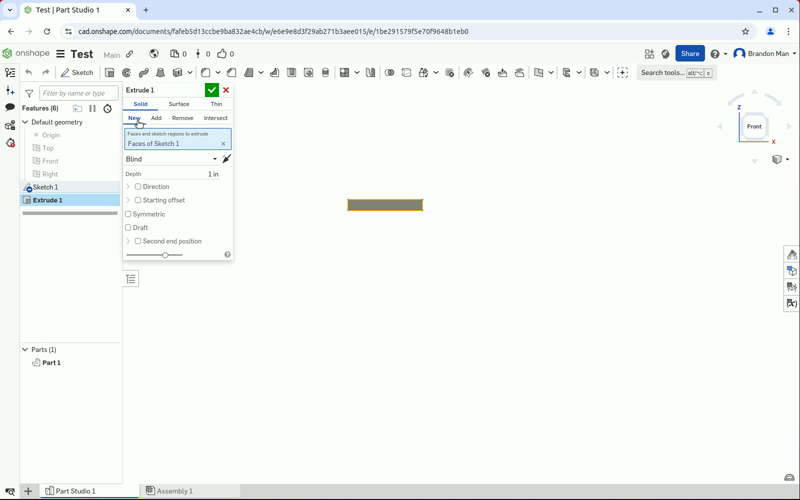
key(tab, 4)
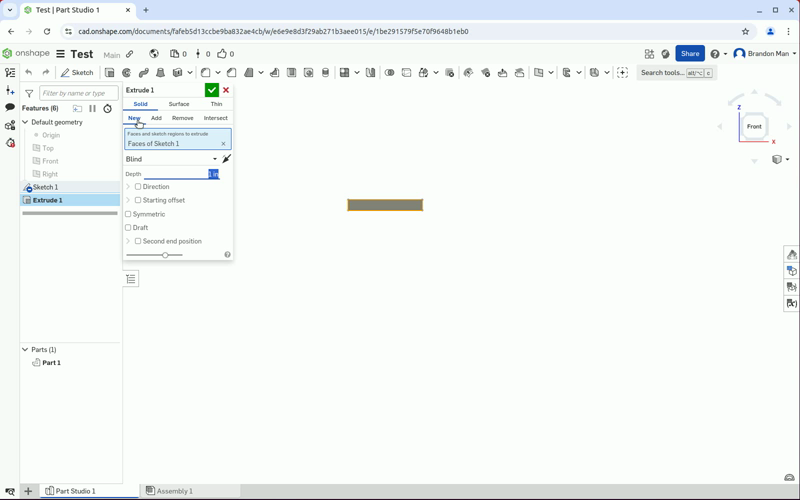
text(2.407)
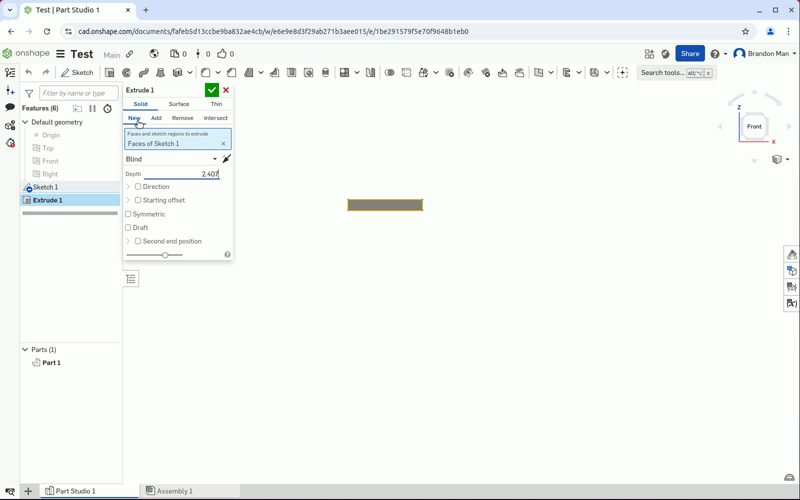
key(enter)
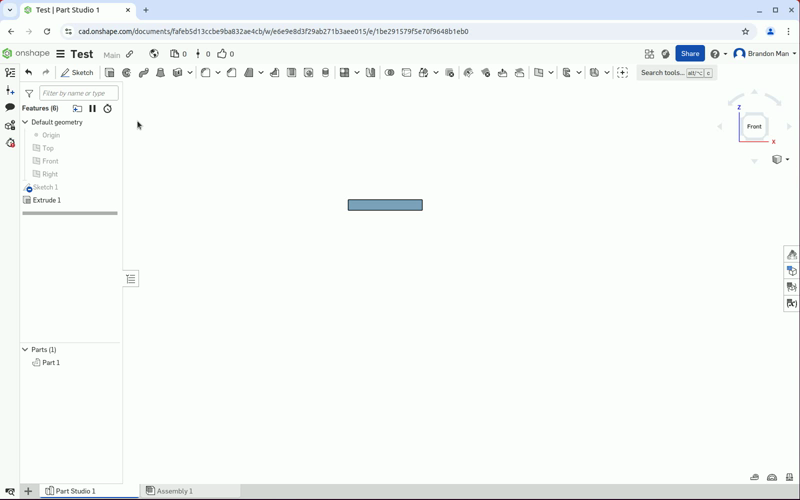
key(shift+h)
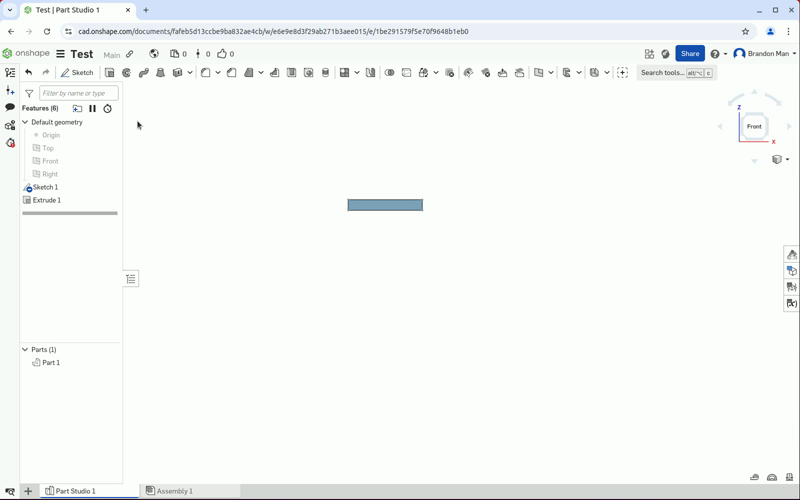
key(shift+h)
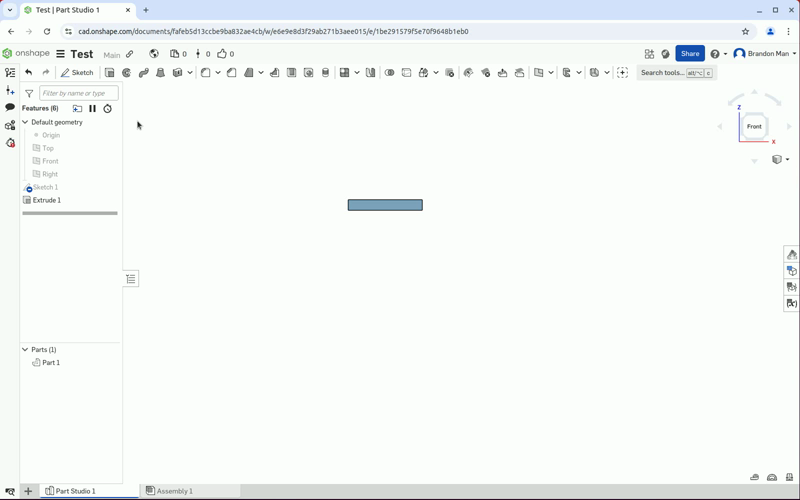
mouse_move(73, 189)
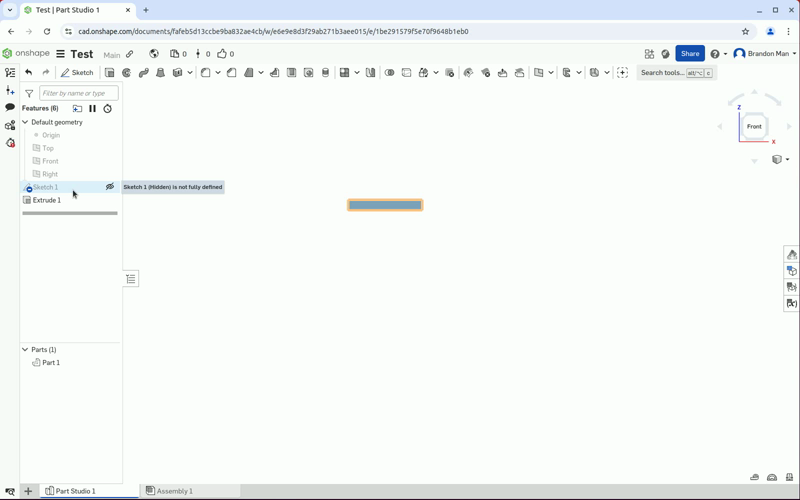
click(73, 189)
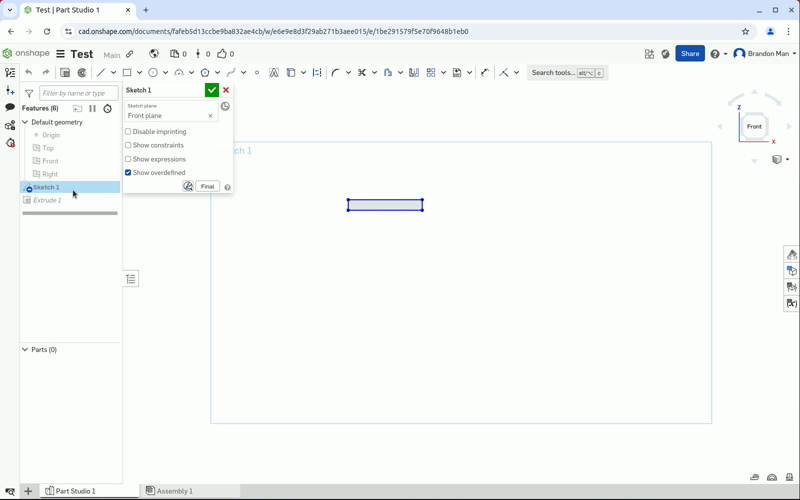
mouse_move(229, 92)
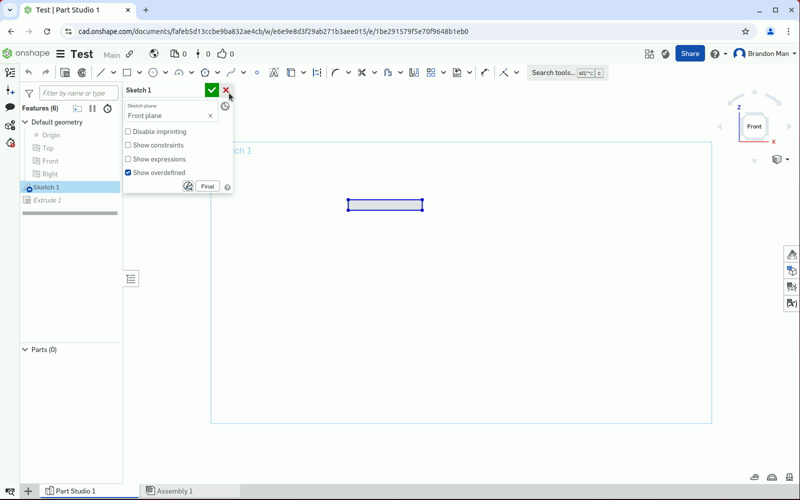
click(229, 92)
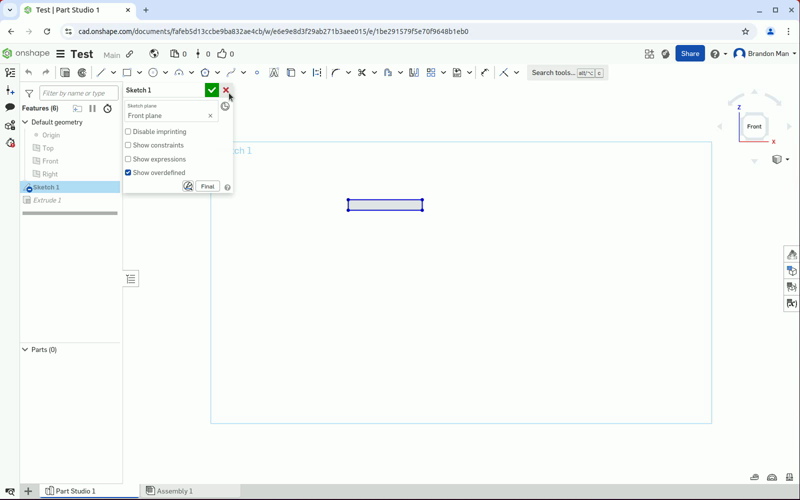
key(shift+s)
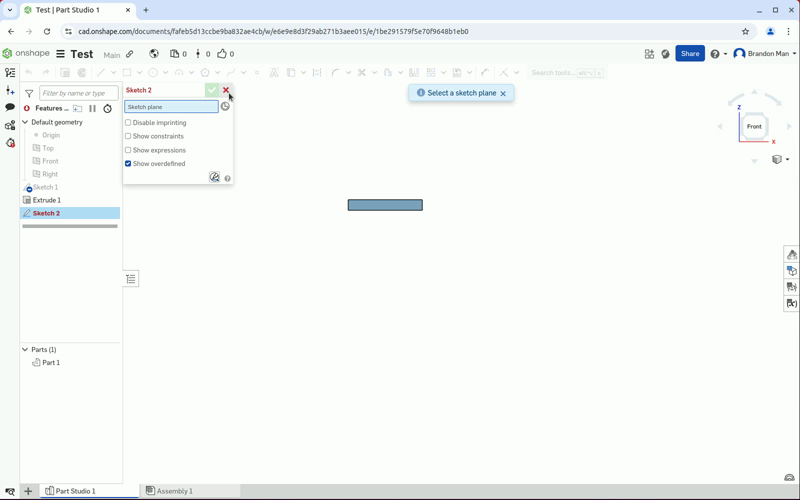
mouse_move(73, 163)
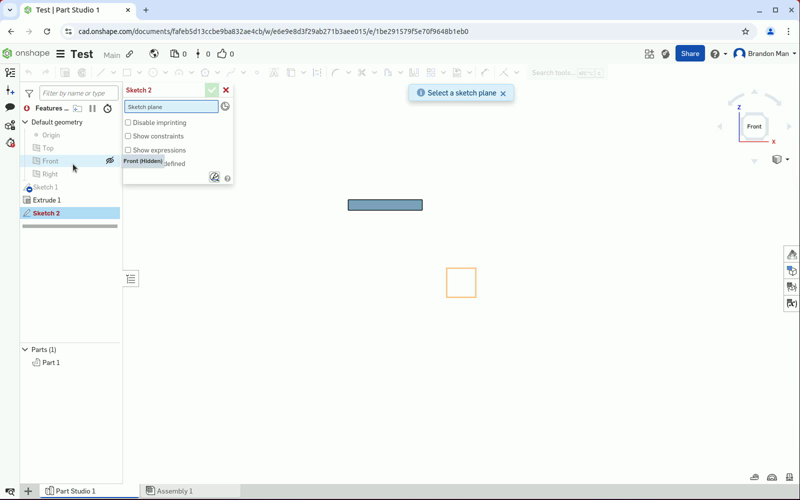
click(73, 163)
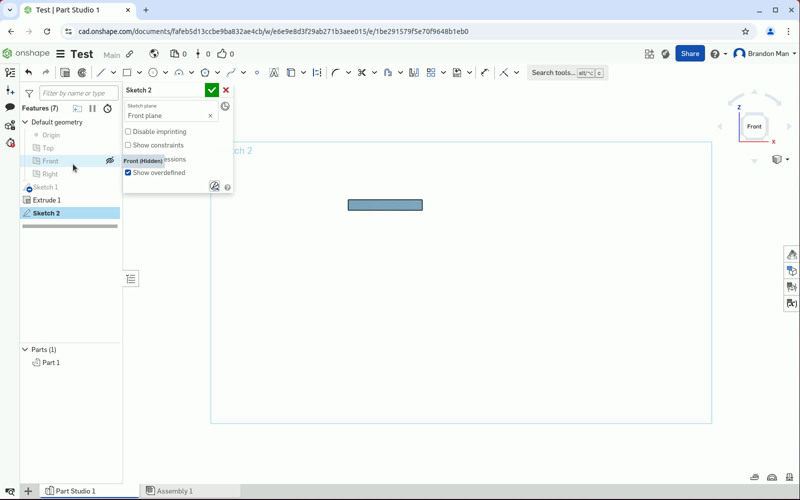
mouse_move(73, 352)
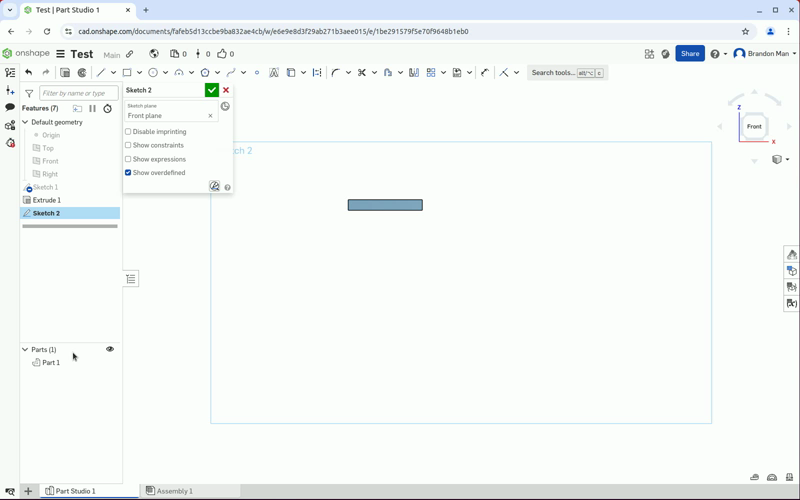
key(y)
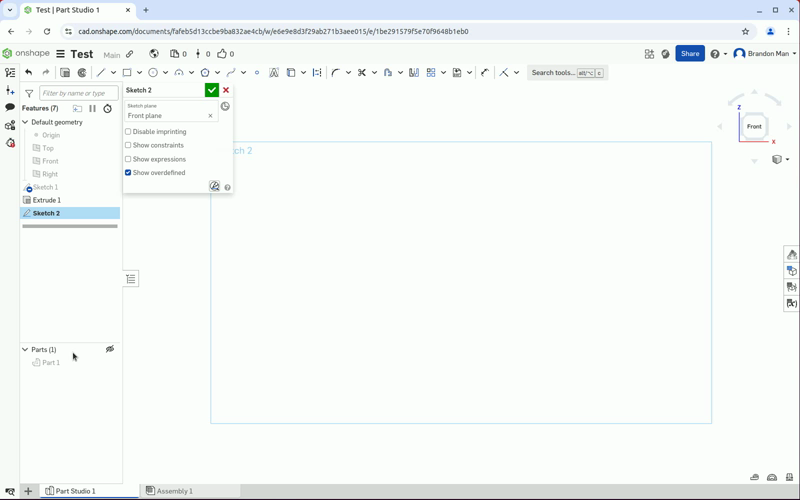
key(l)
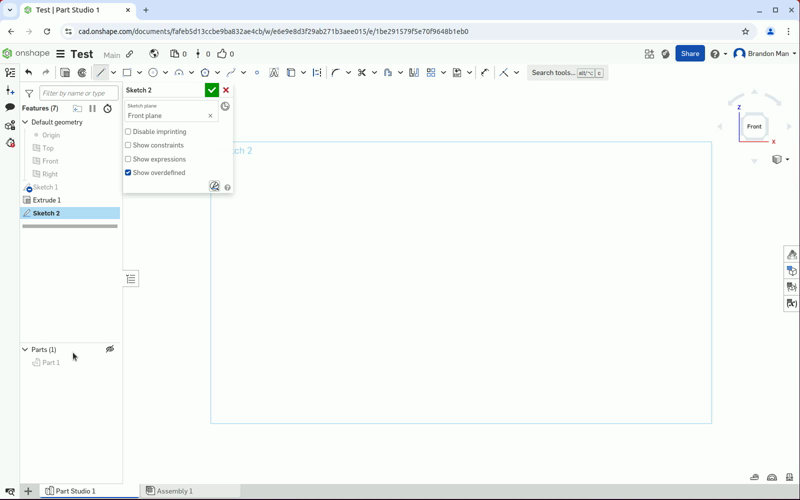
key_down(shift)
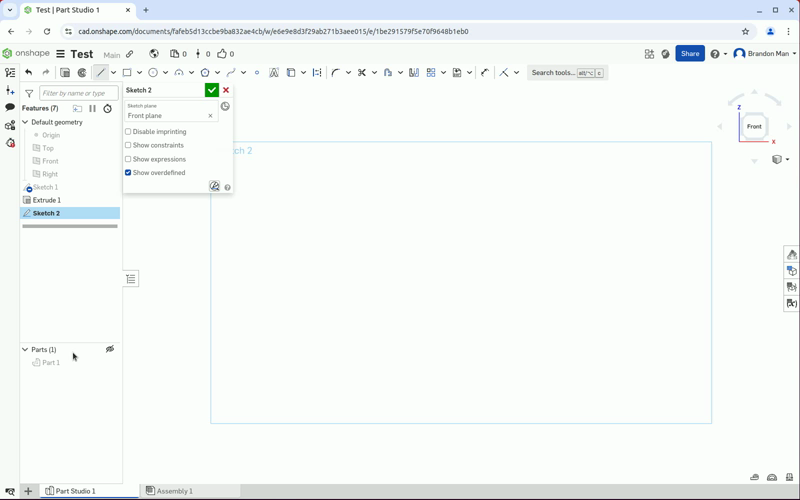
mouse_move(403, 230)
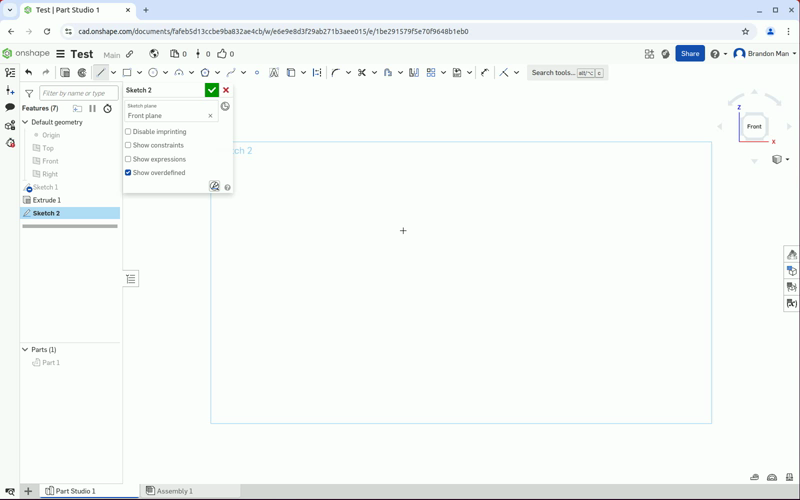
click(403, 230)
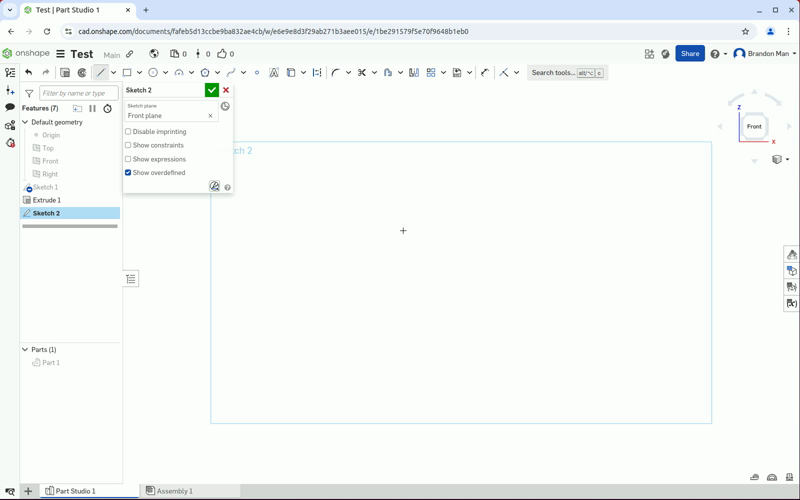
key_up(shift)
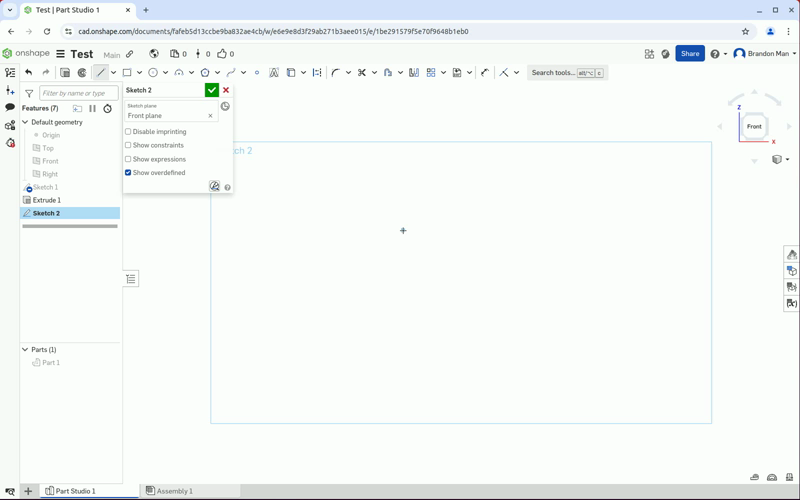
key_down(shift)
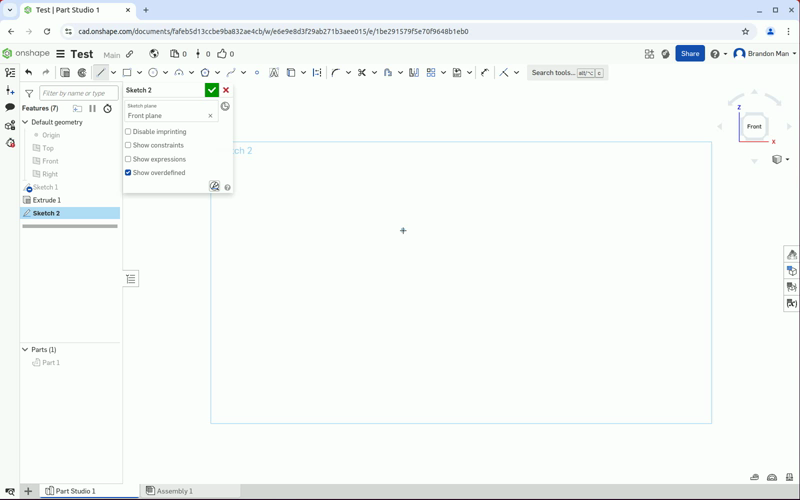
mouse_move(471, 230)
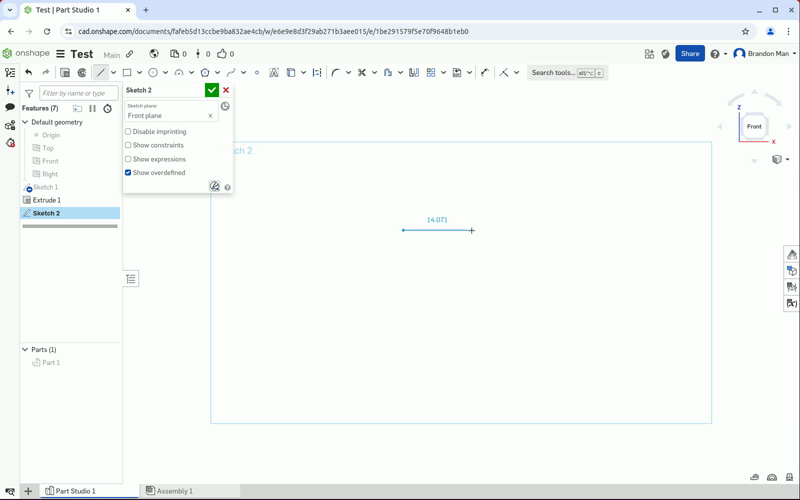
click(471, 230)
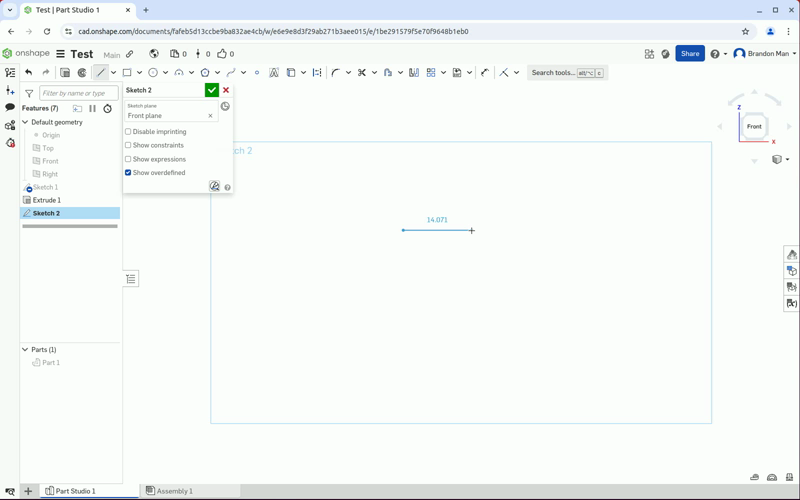
key_up(shift)
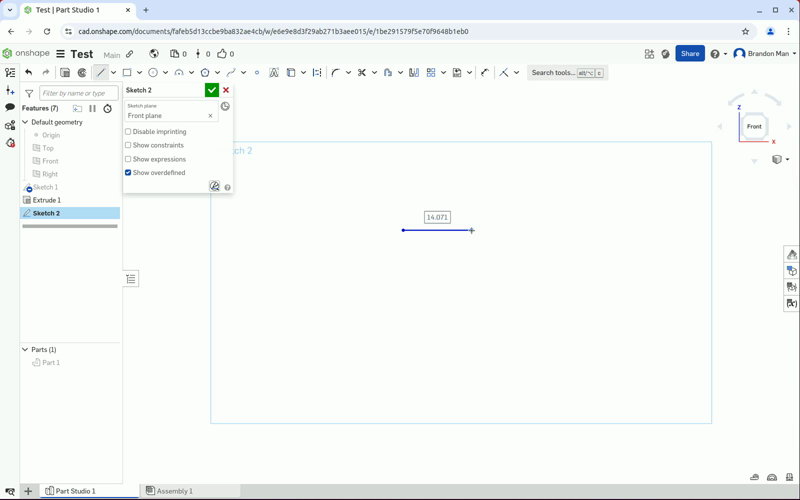
key_down(shift)
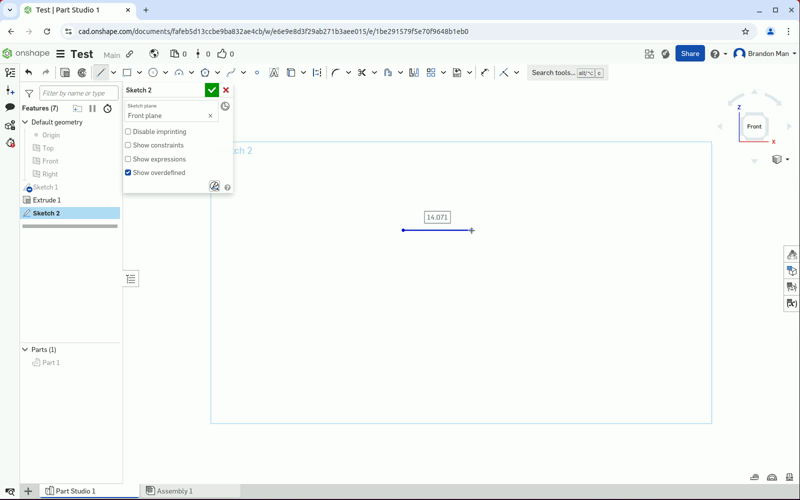
mouse_move(501, 230)
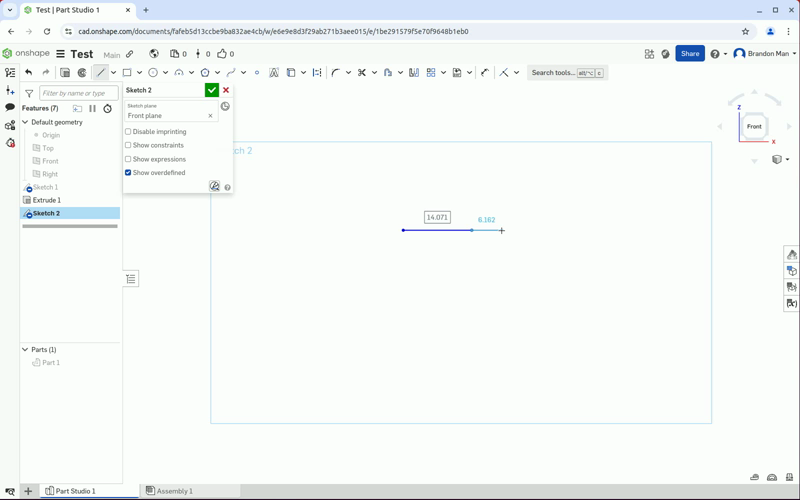
mouse_move(471, 218)
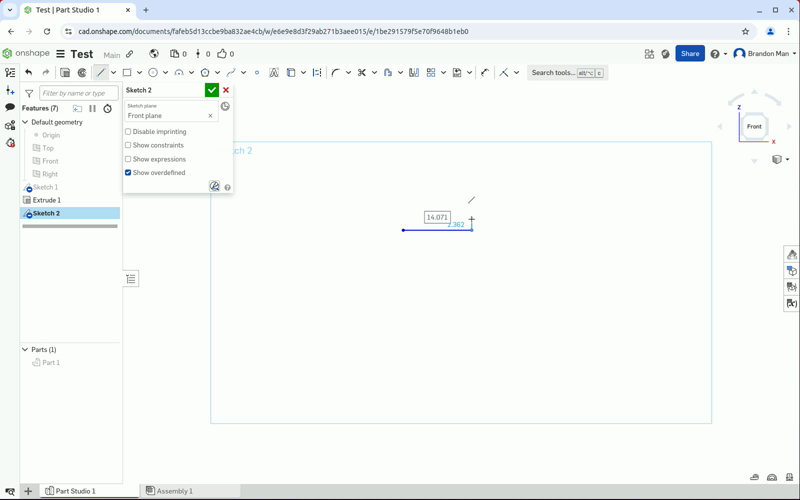
click(471, 218)
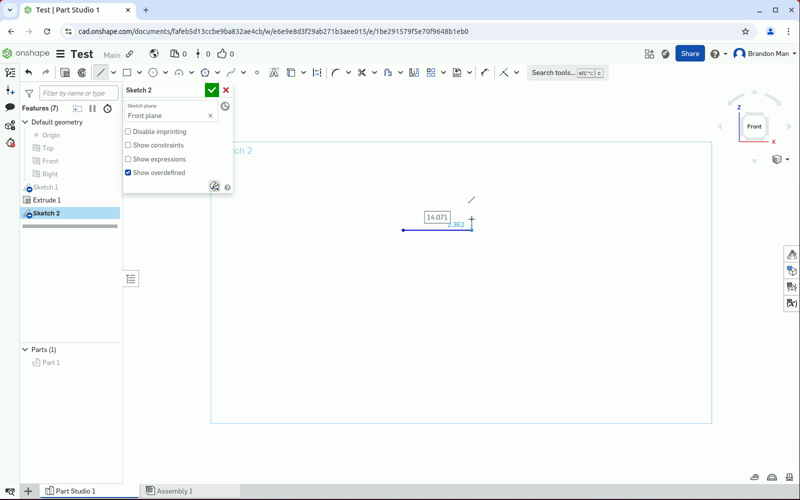
key_up(shift)
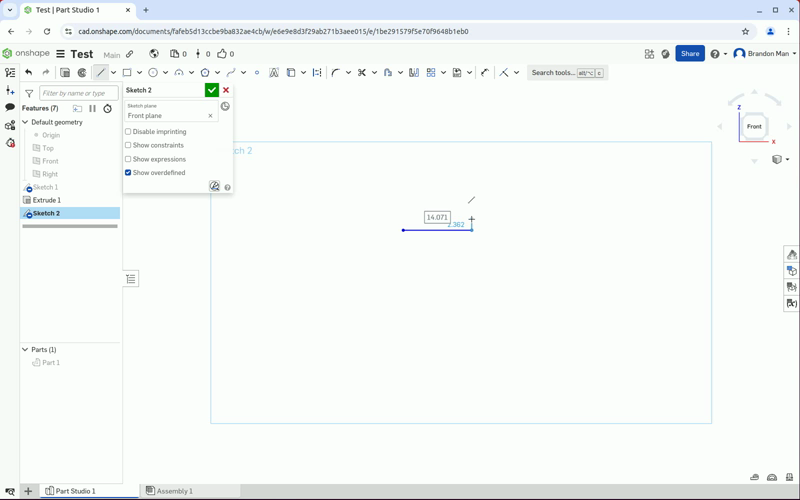
key_down(shift)
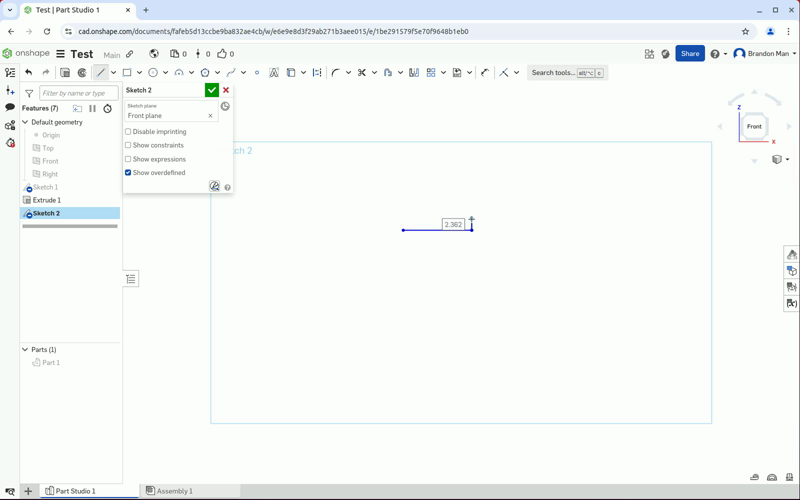
mouse_move(403, 218)
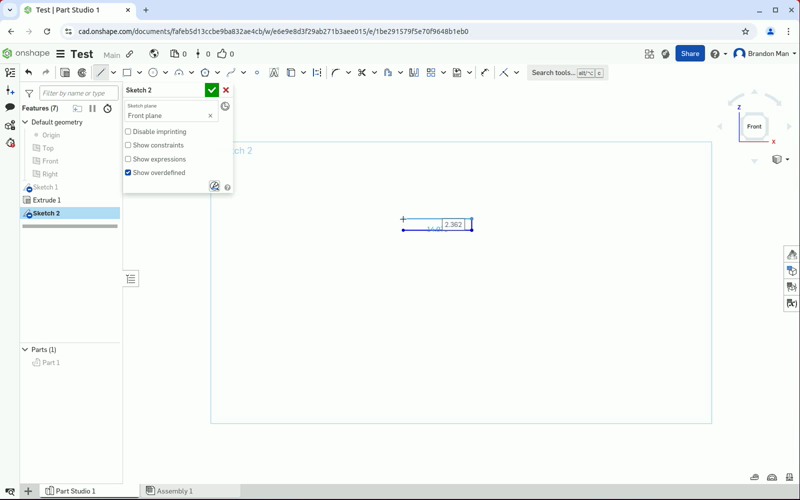
click(403, 218)
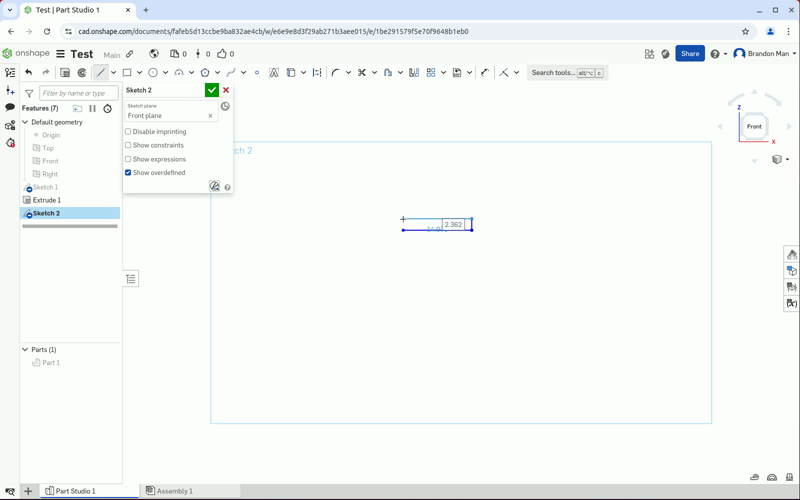
key_up(shift)
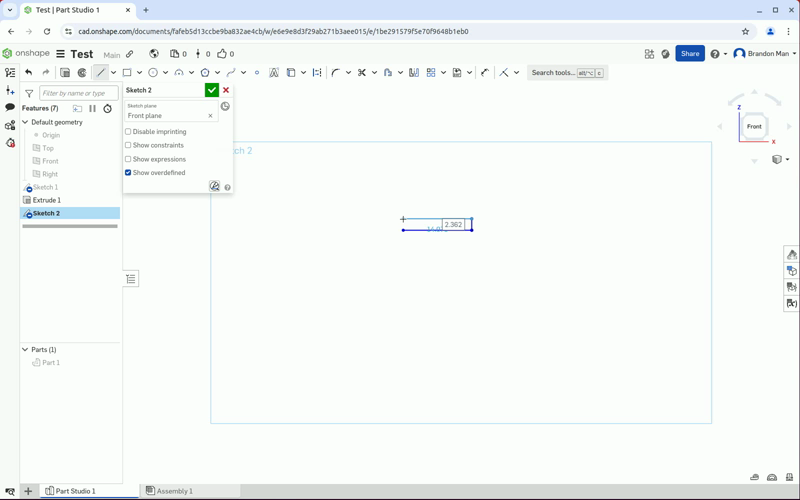
mouse_move(433, 218)
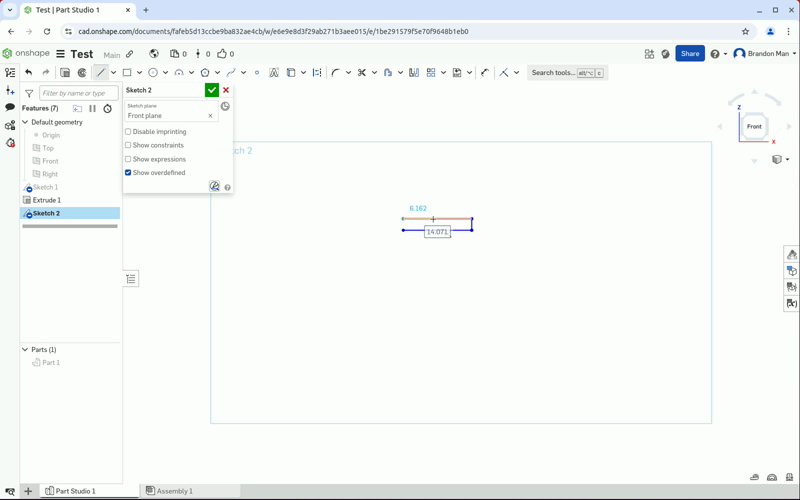
key_down(shift)
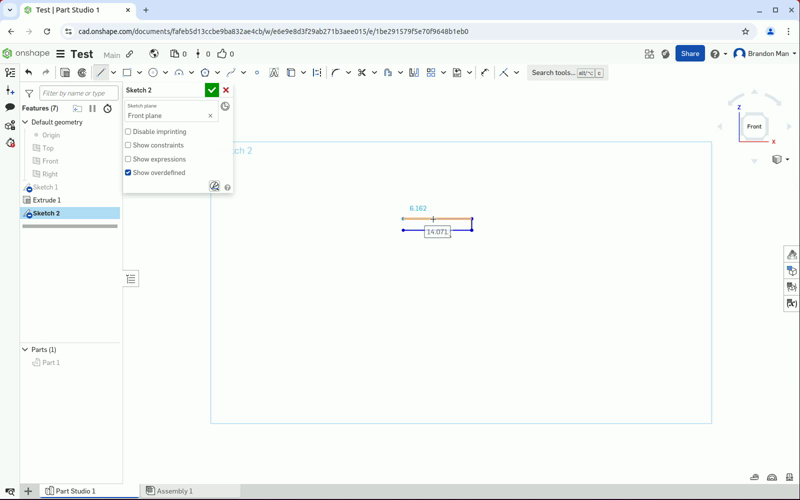
mouse_move(403, 230)
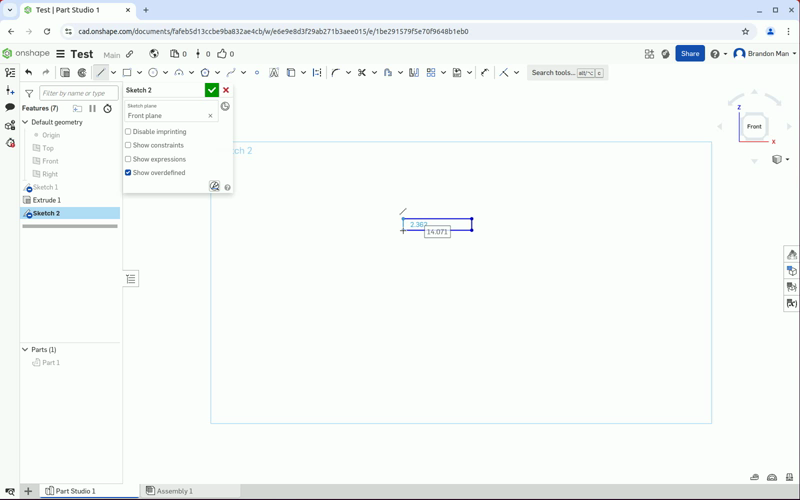
key_up(shift)
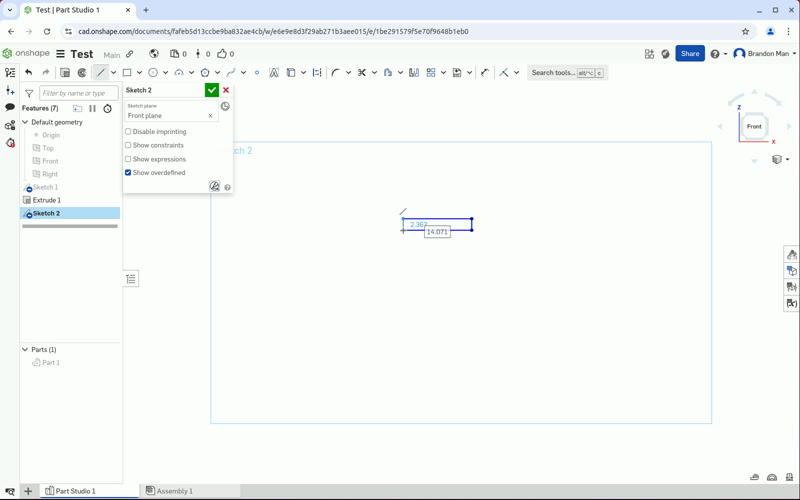
click(403, 230)
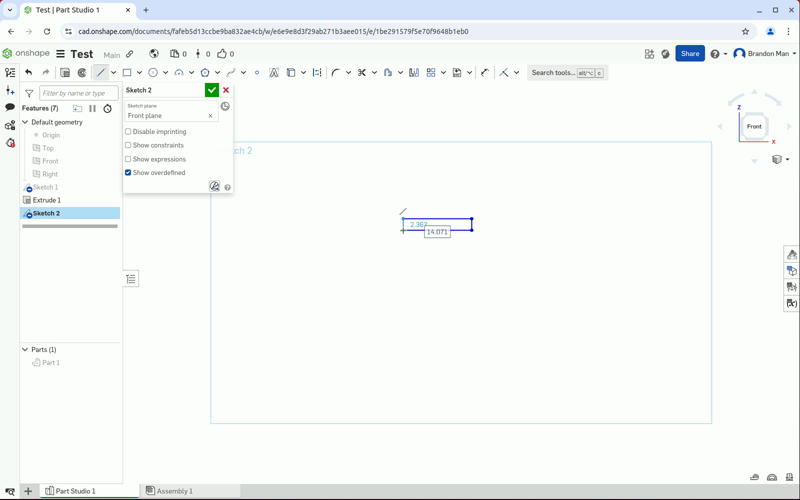
key(esc)
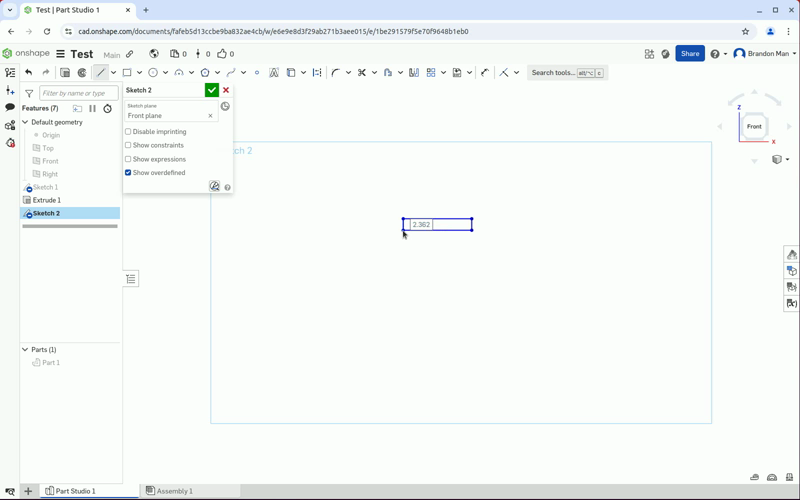
mouse_move(466, 220)
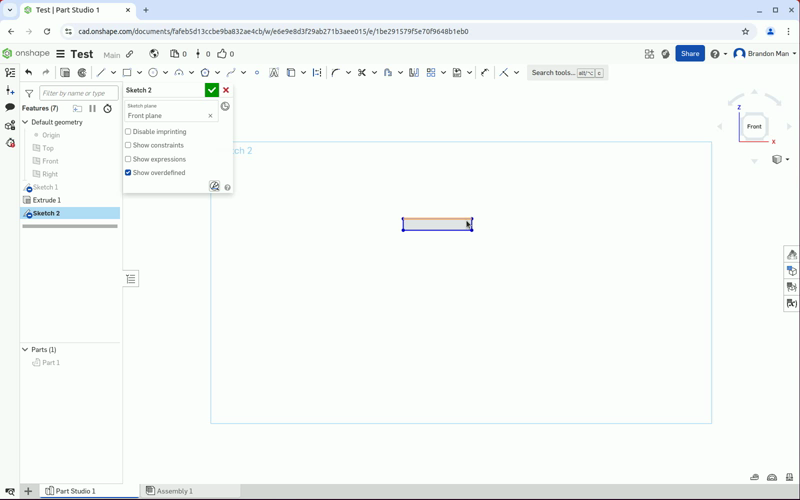
scroll(6)
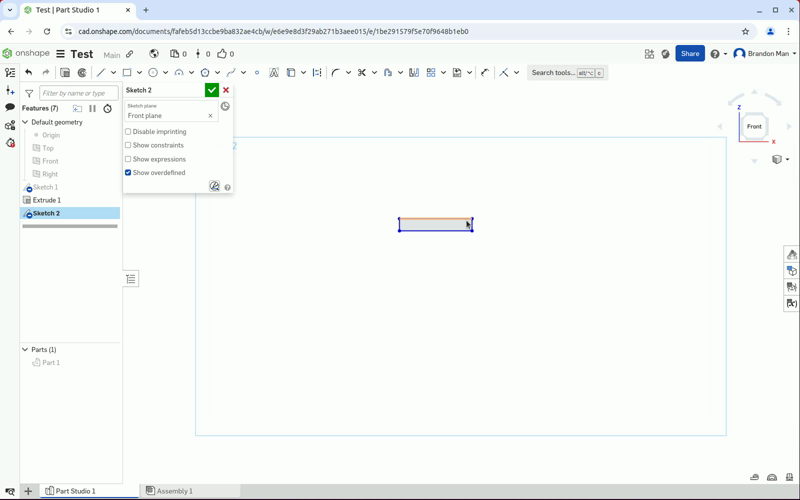
scroll(6)
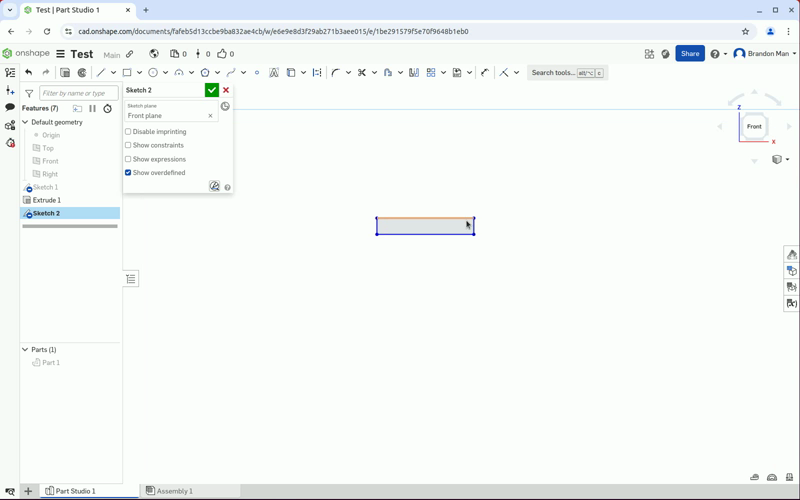
scroll(6)
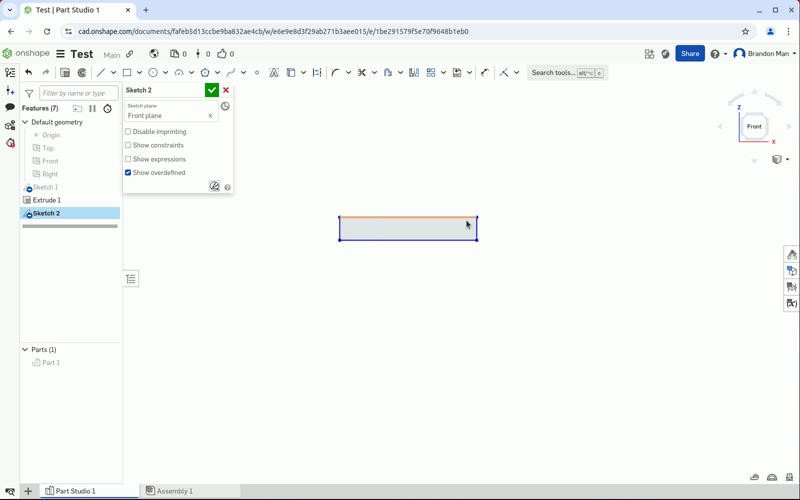
scroll(6)
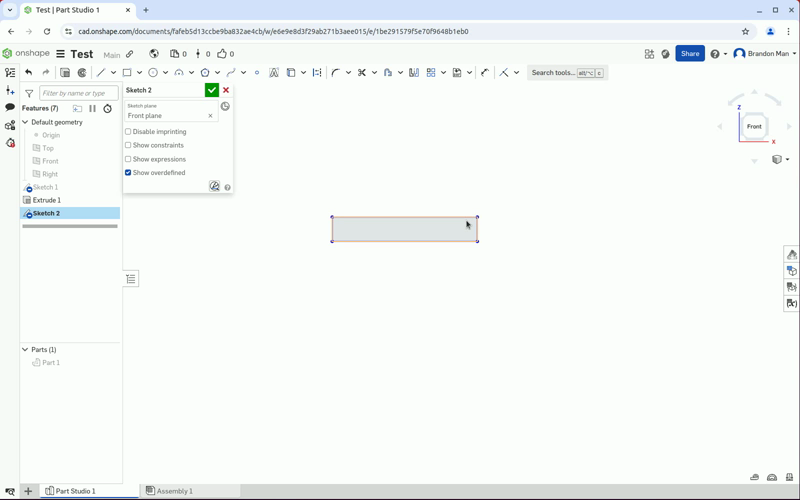
scroll(6)
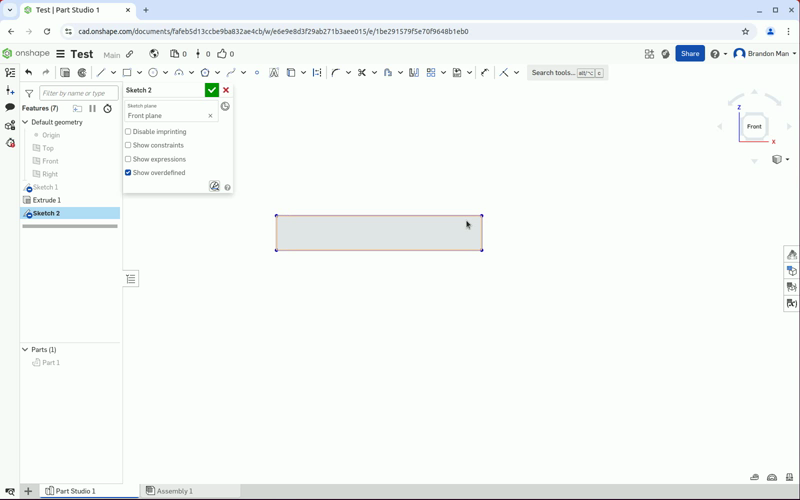
scroll(6)
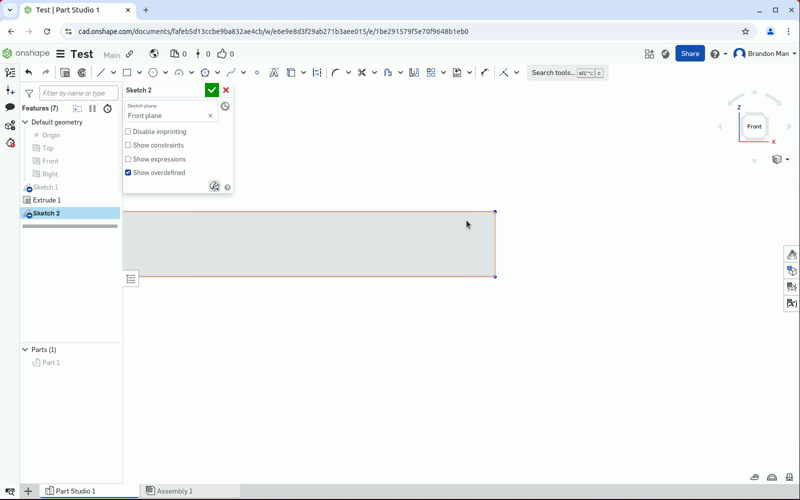
scroll(6)
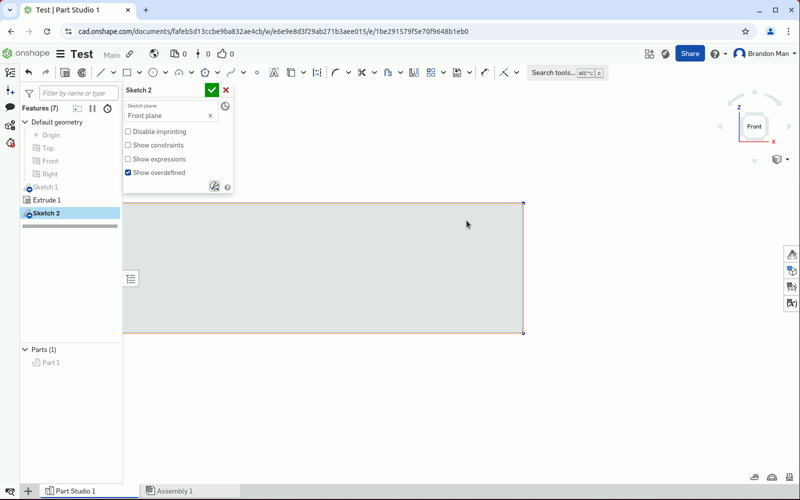
click(466, 220)
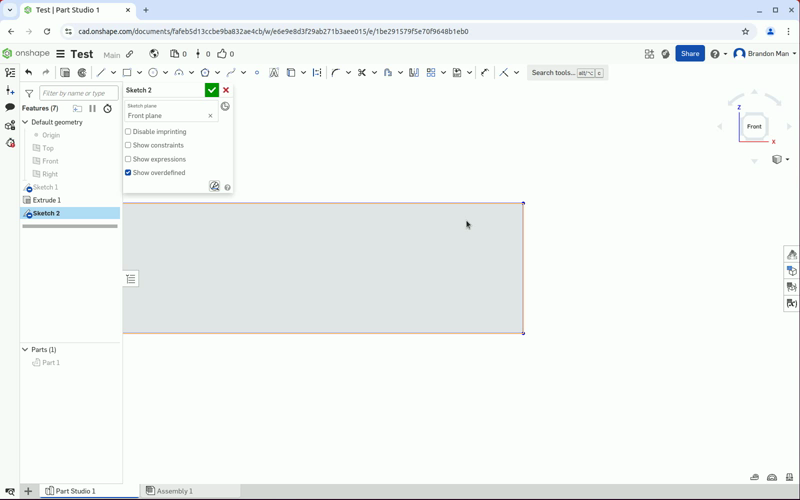
scroll(-6)
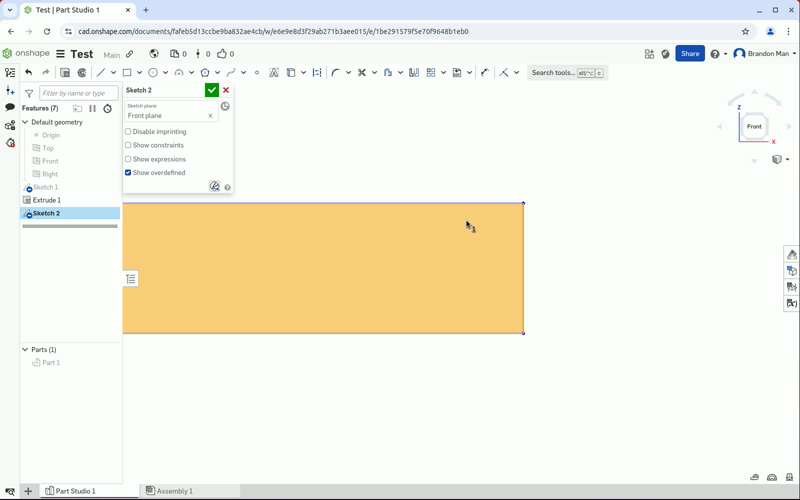
scroll(-6)
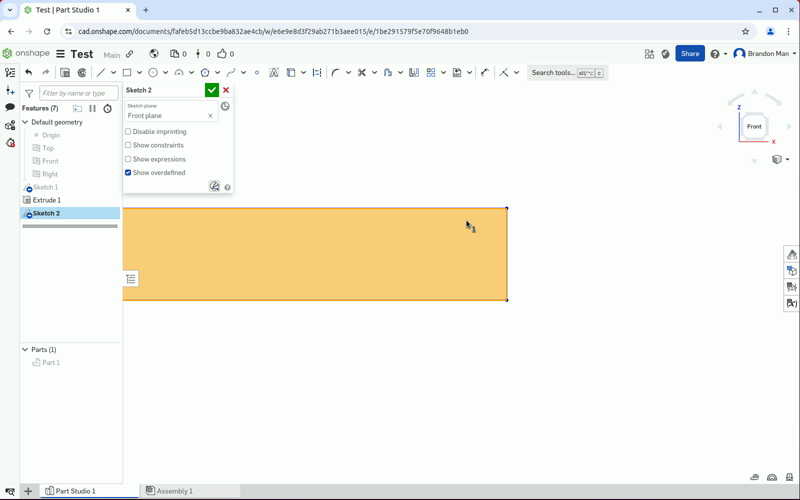
scroll(-6)
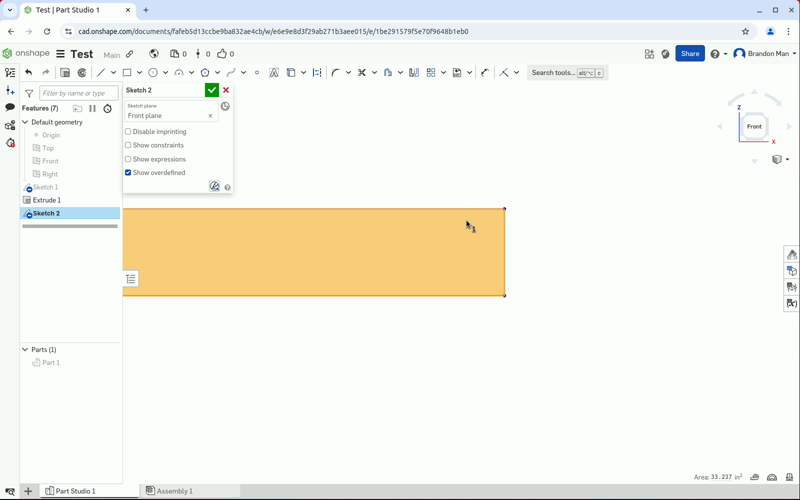
scroll(-6)
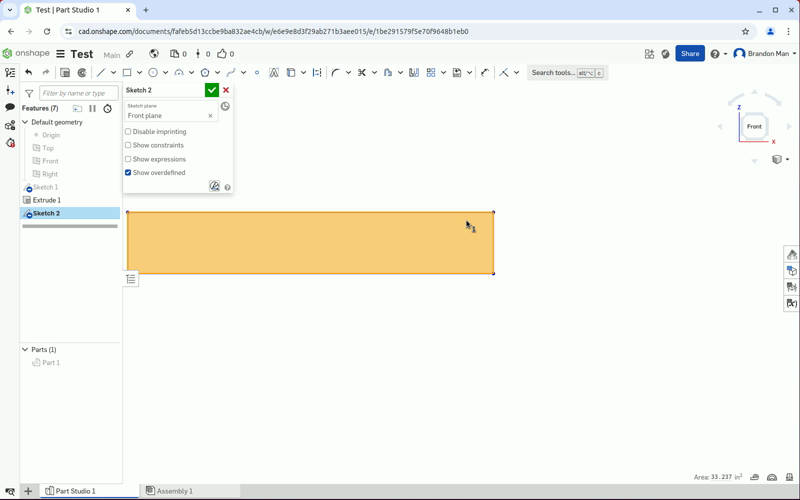
scroll(-6)
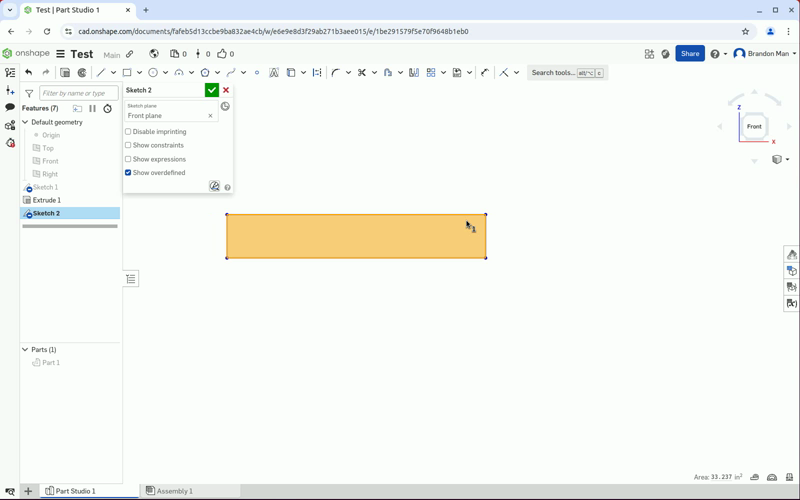
scroll(-6)
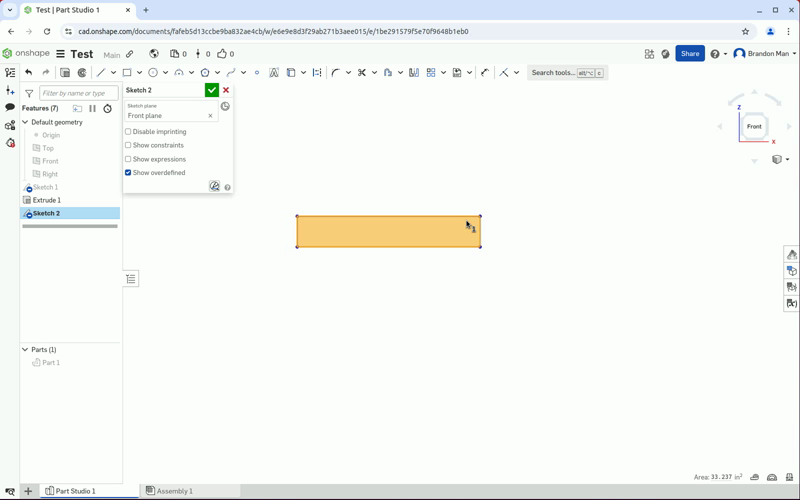
scroll(-6)
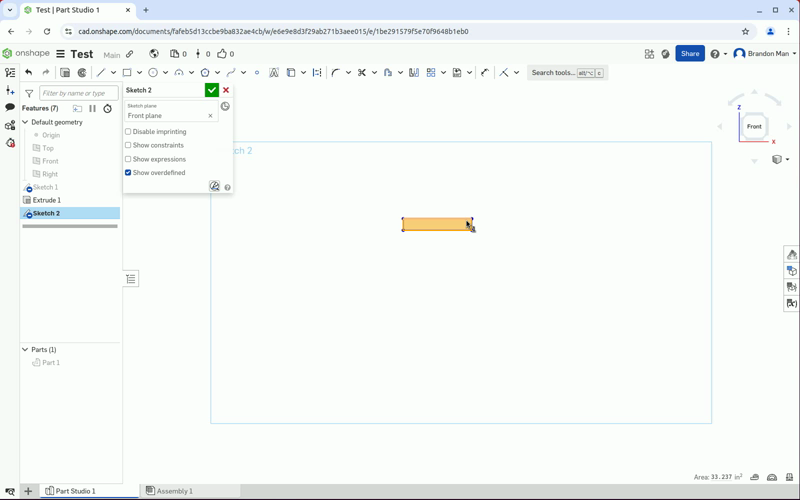
mouse_move(73, 352)
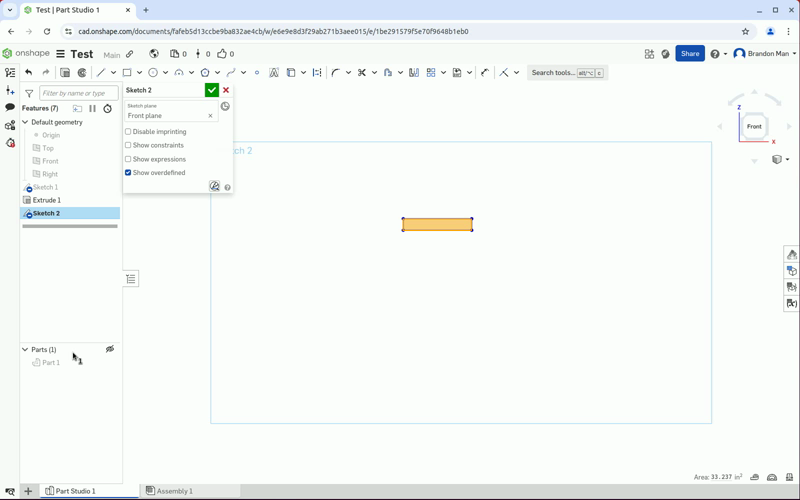
key(shift+y)
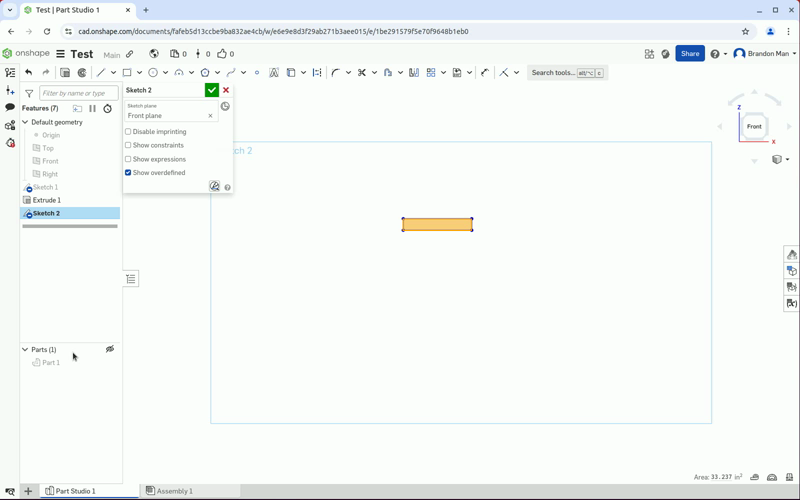
key(shift+e)
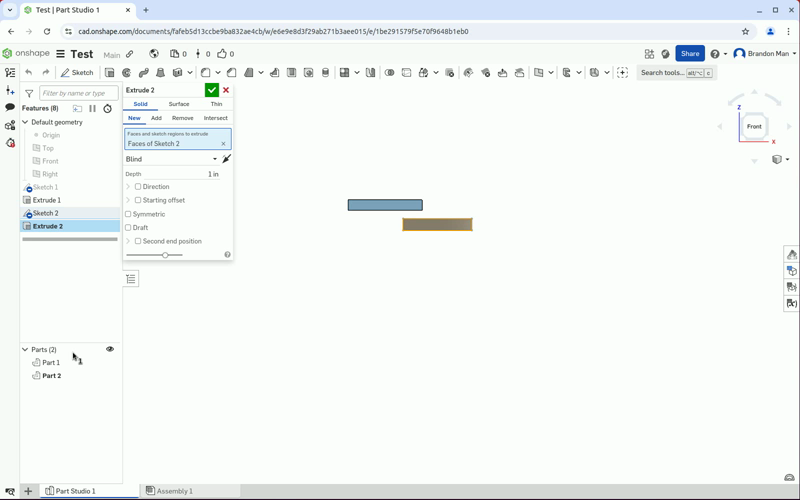
mouse_move(143, 106)
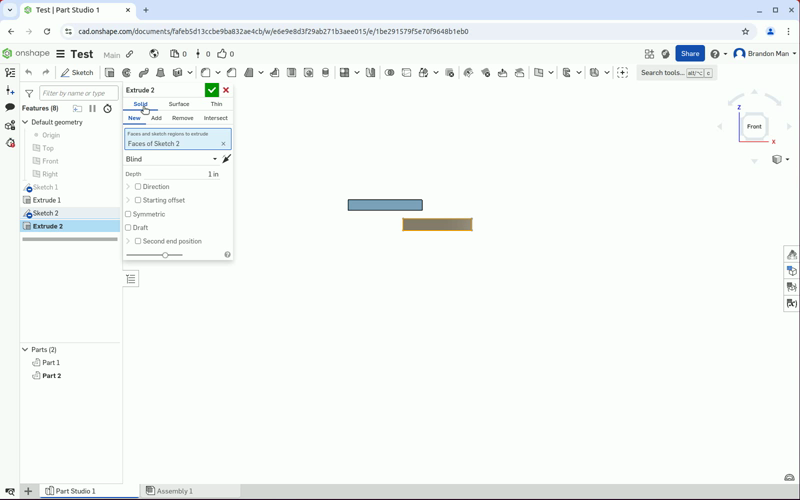
click(143, 106)
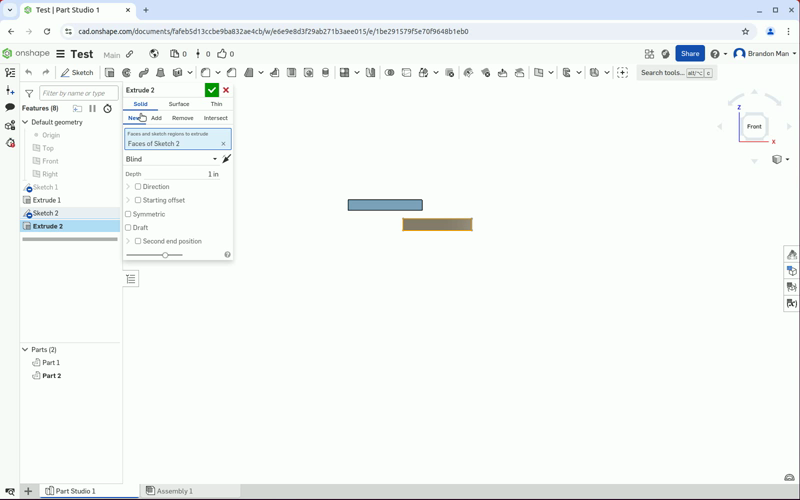
mouse_move(137, 120)
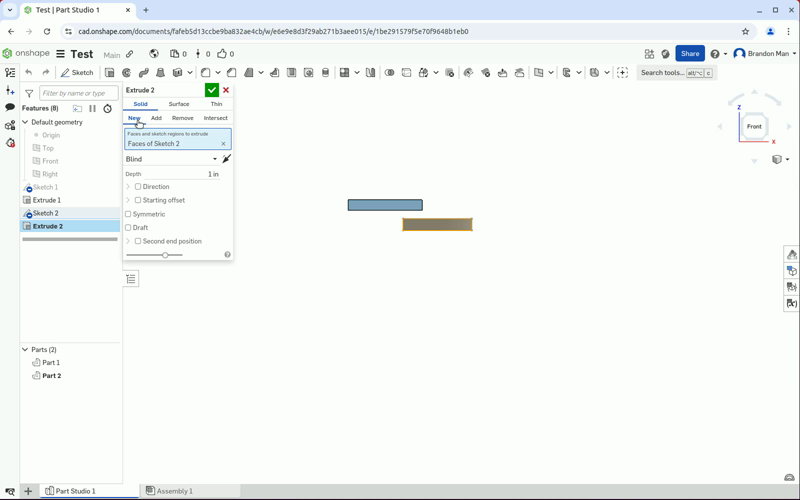
click(137, 120)
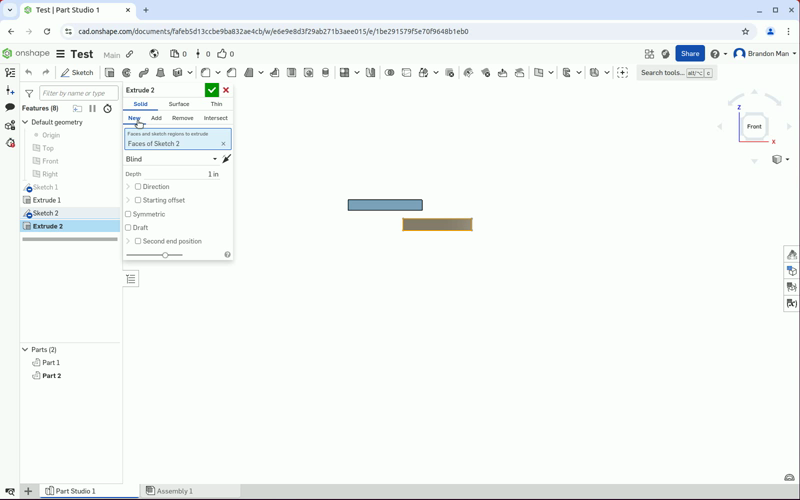
key(tab, 4)
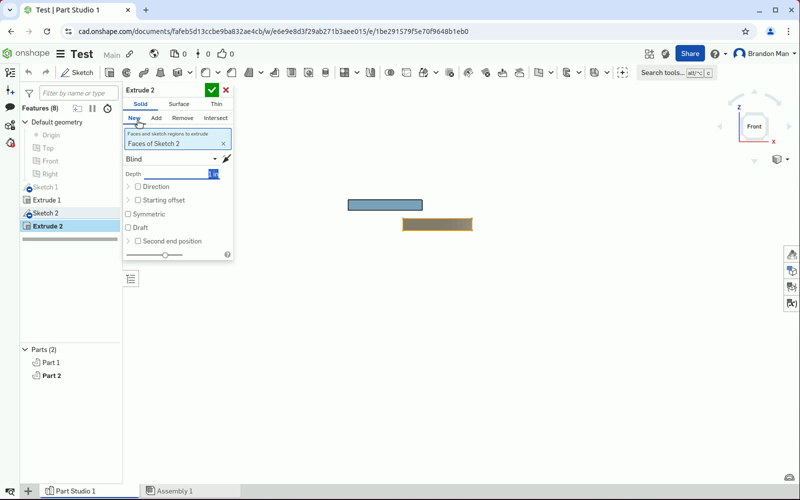
text(2.407)
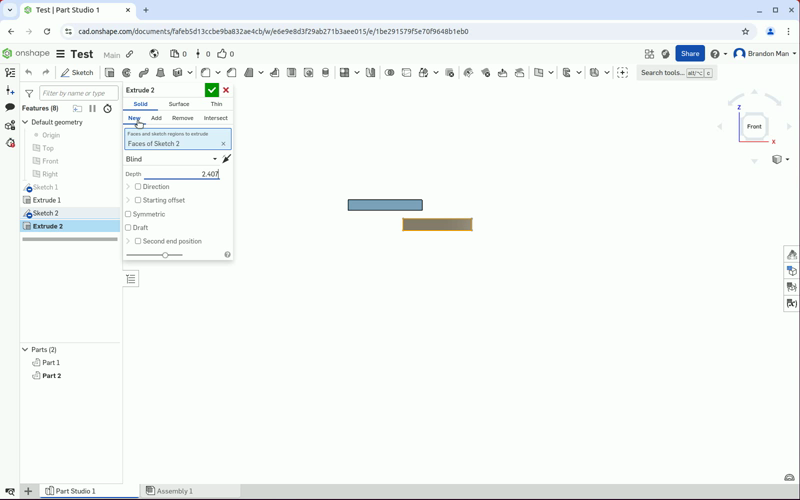
key(enter)
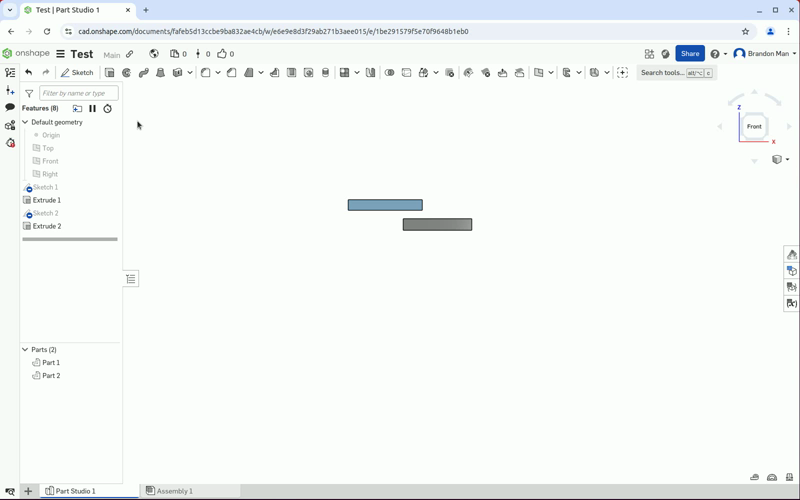
key(shift+h)
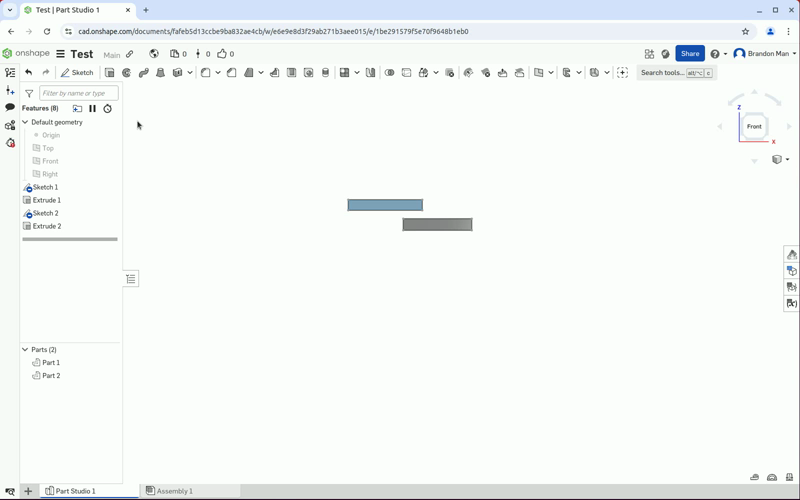
key(shift+h)
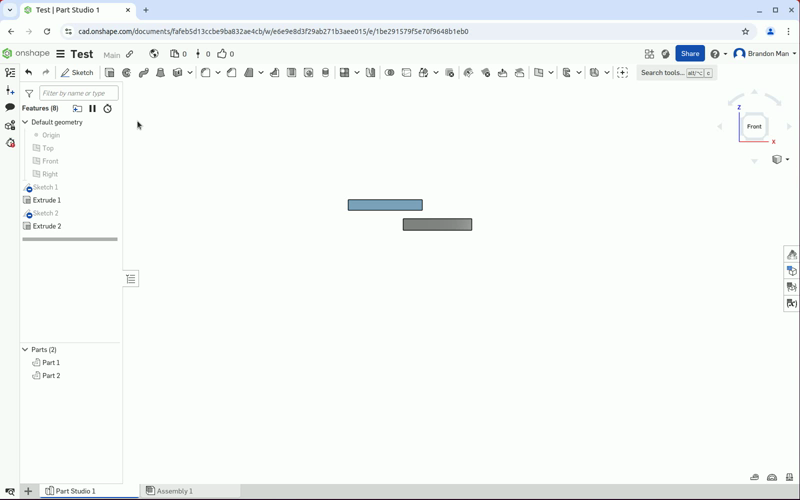
mouse_move(73, 189)
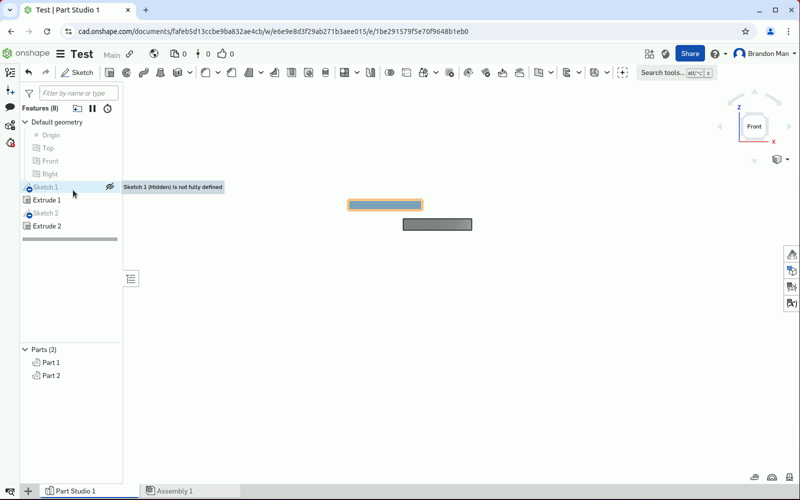
click(73, 189)
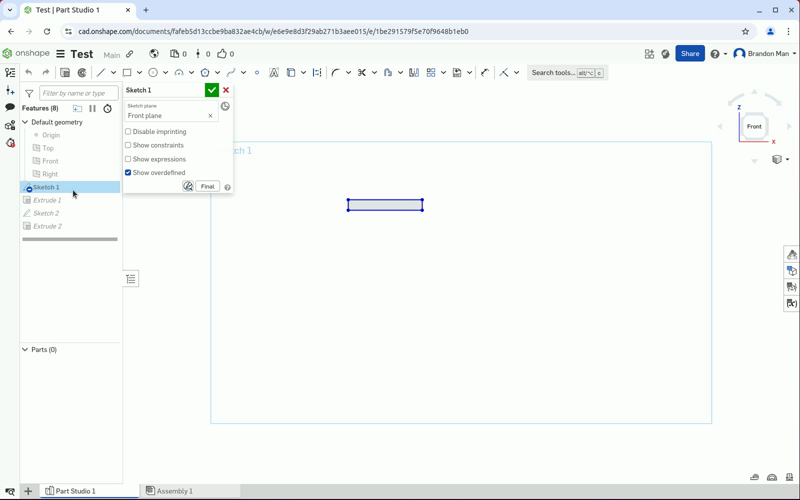
mouse_move(229, 92)
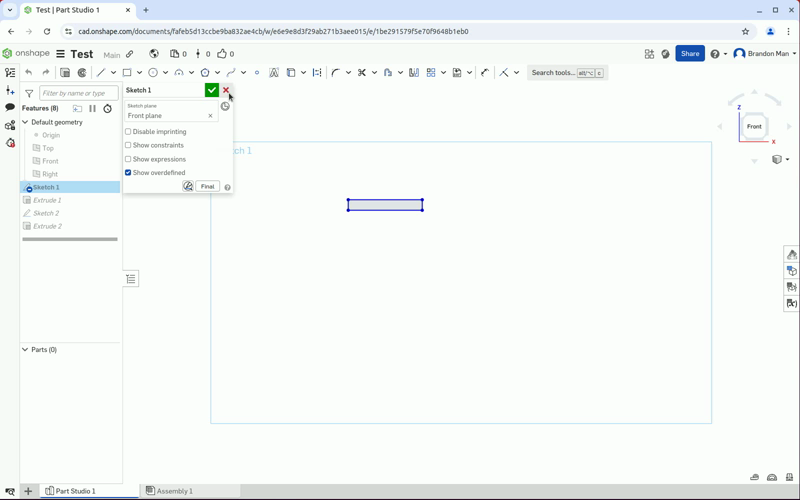
click(229, 92)
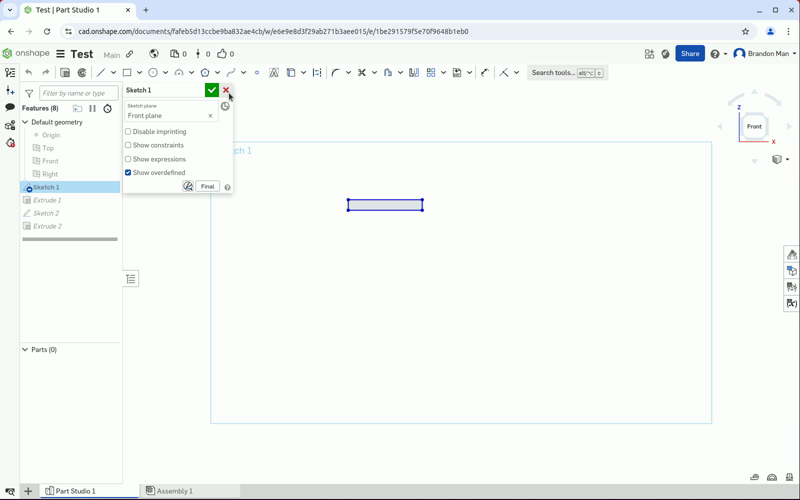
key(shift+s)
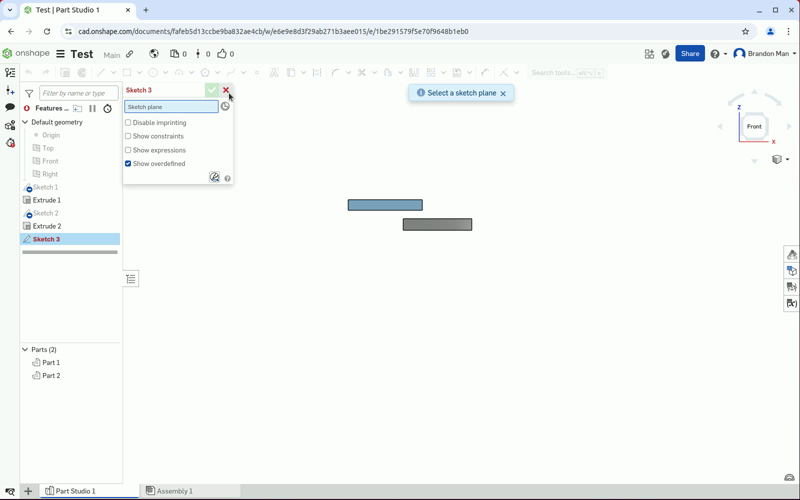
mouse_move(73, 163)
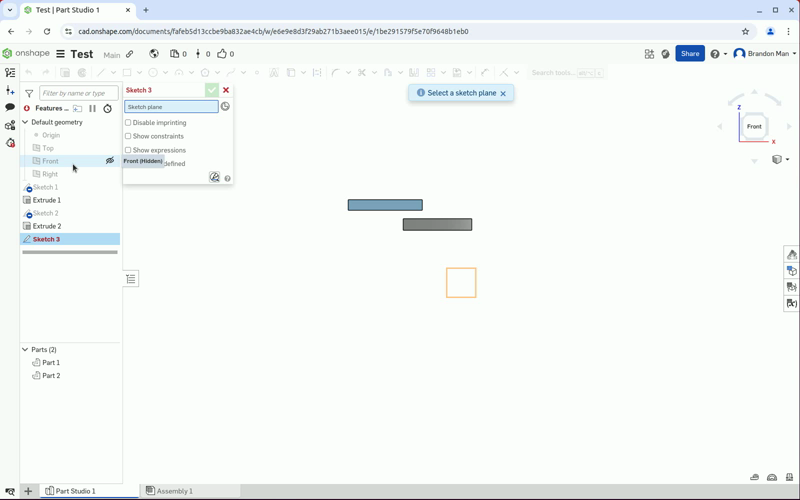
click(73, 163)
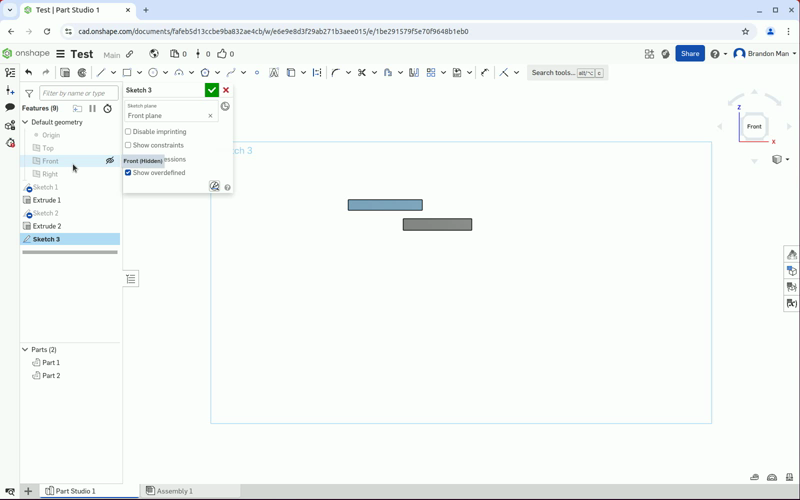
mouse_move(73, 352)
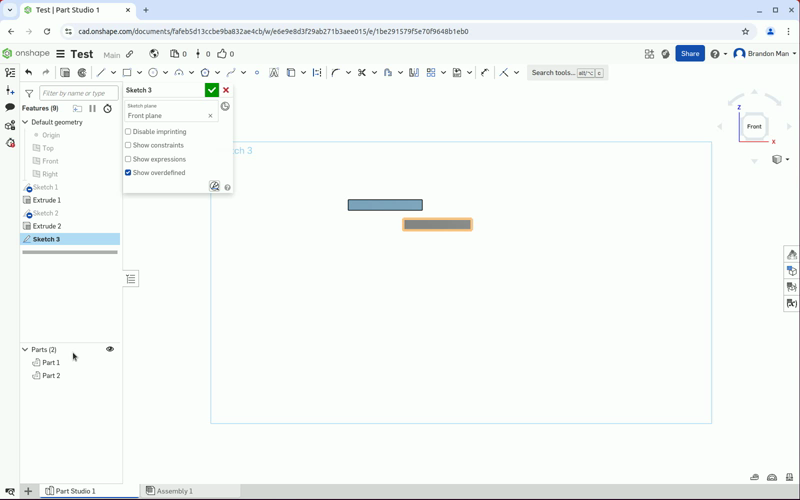
key(y)
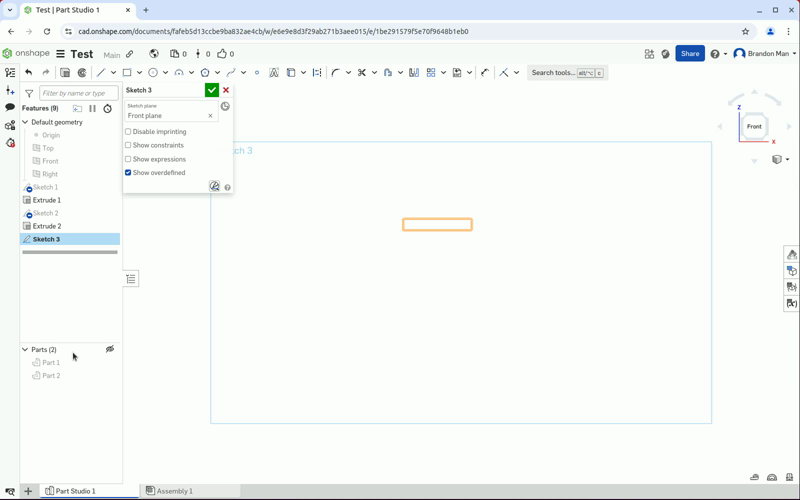
key(l)
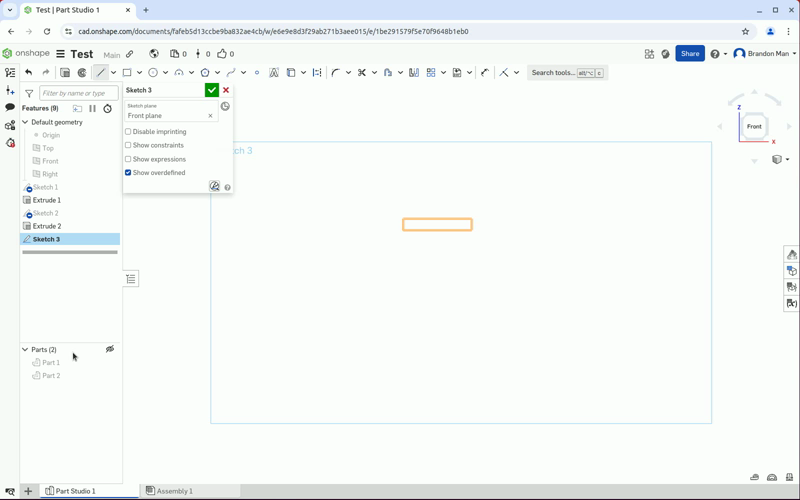
key_down(shift)
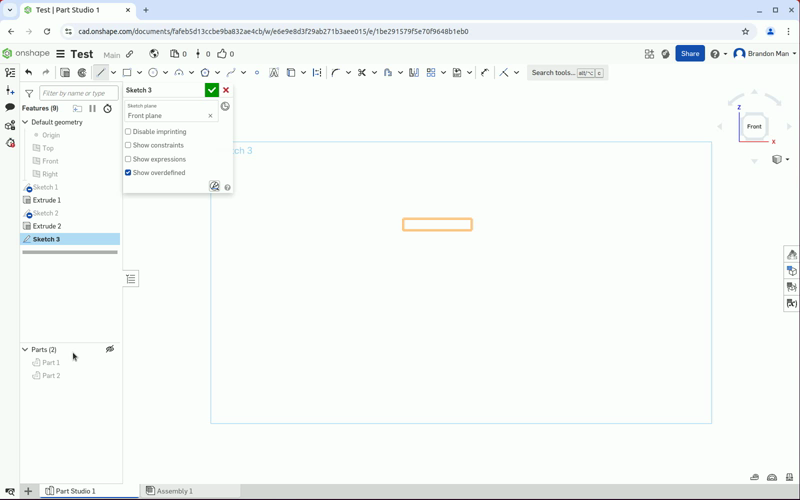
mouse_move(460, 252)
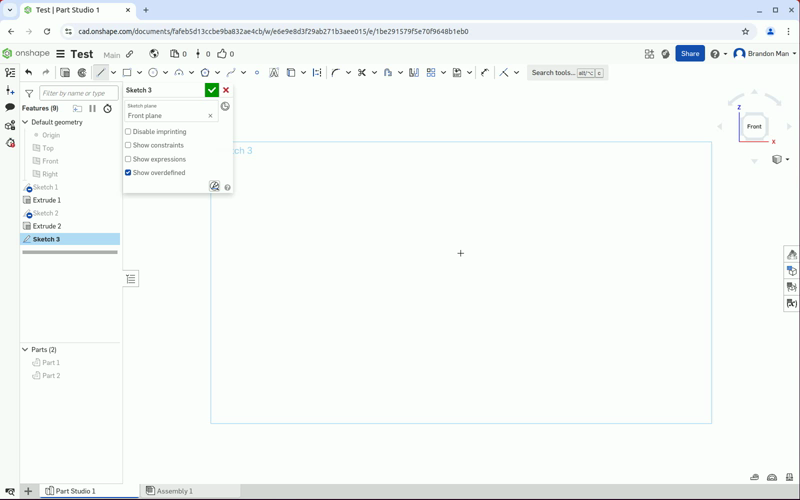
click(460, 252)
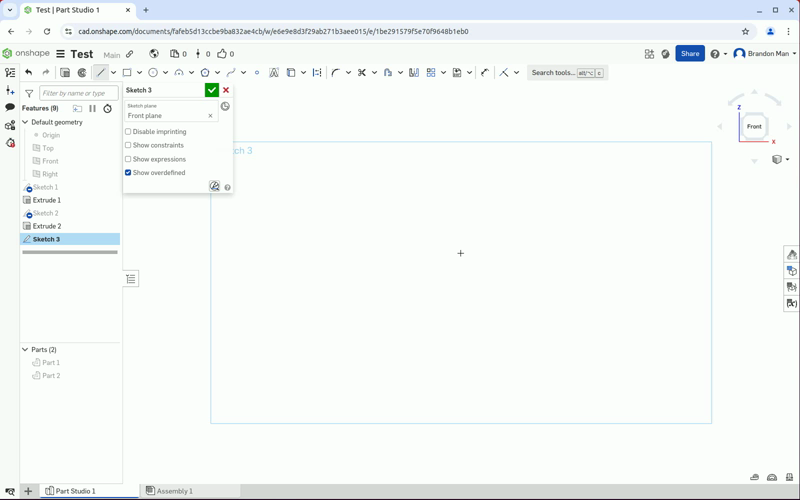
key_up(shift)
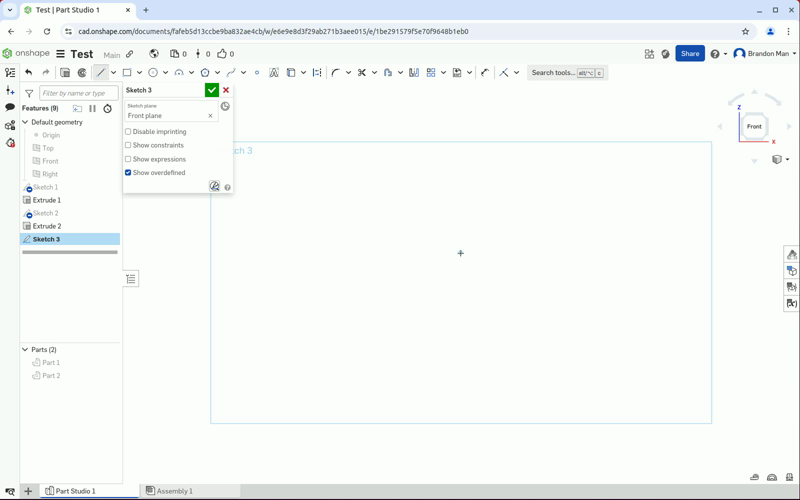
key_down(shift)
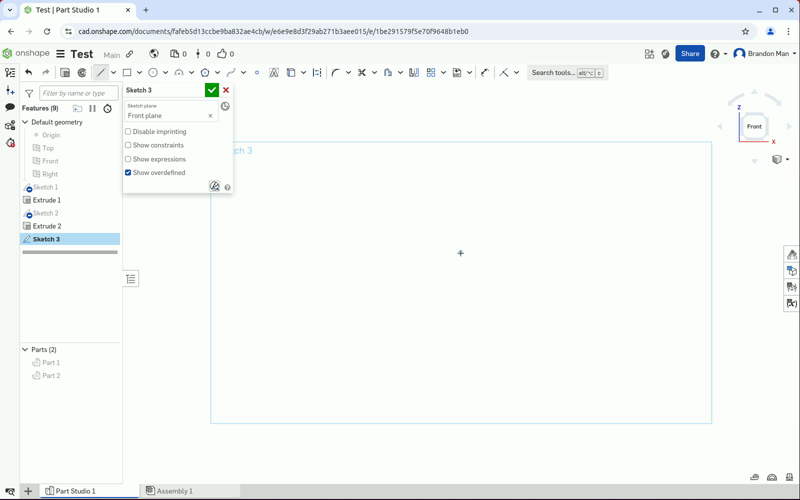
mouse_move(525, 252)
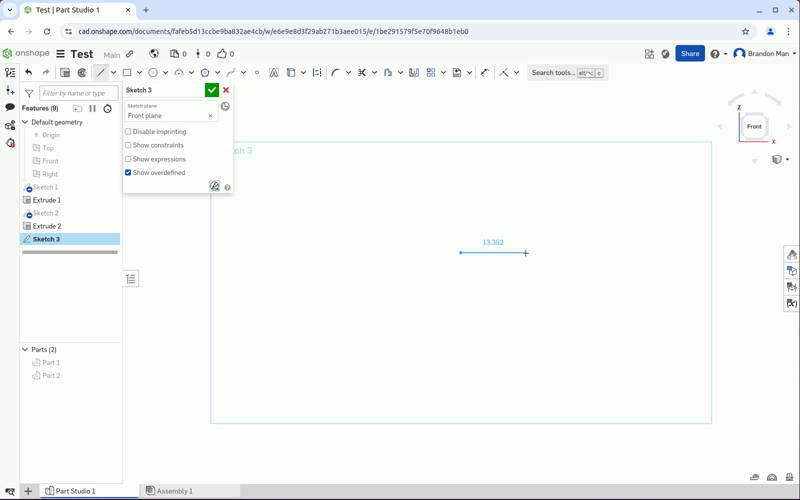
click(525, 252)
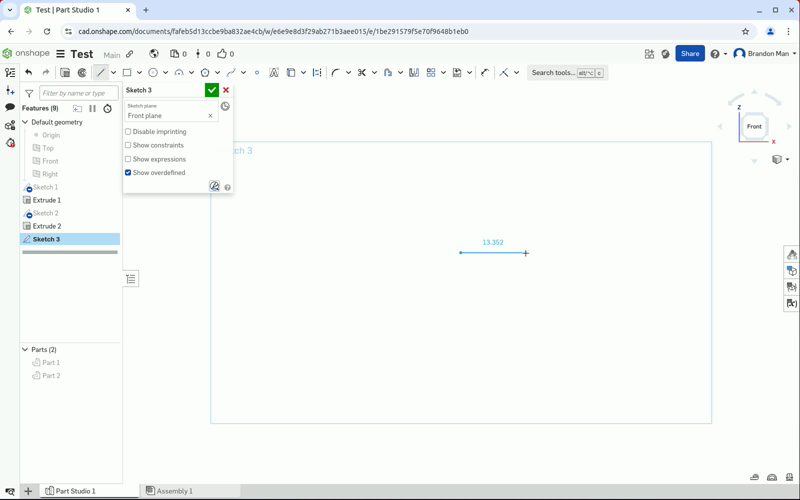
key_up(shift)
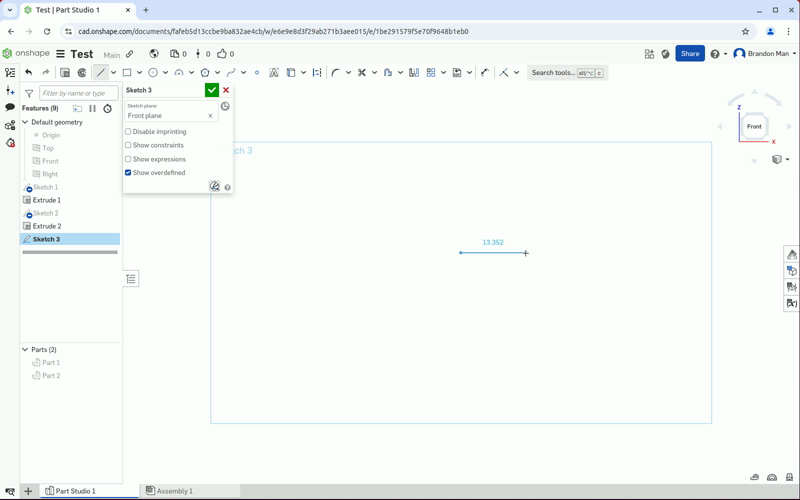
key_down(shift)
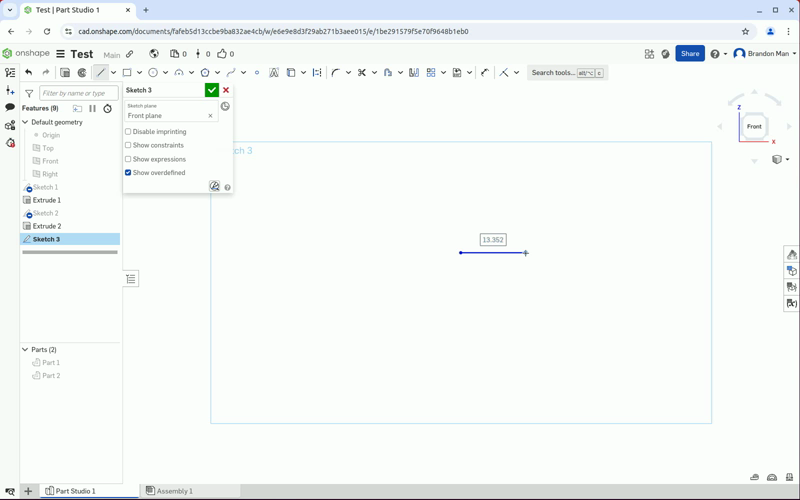
mouse_move(555, 252)
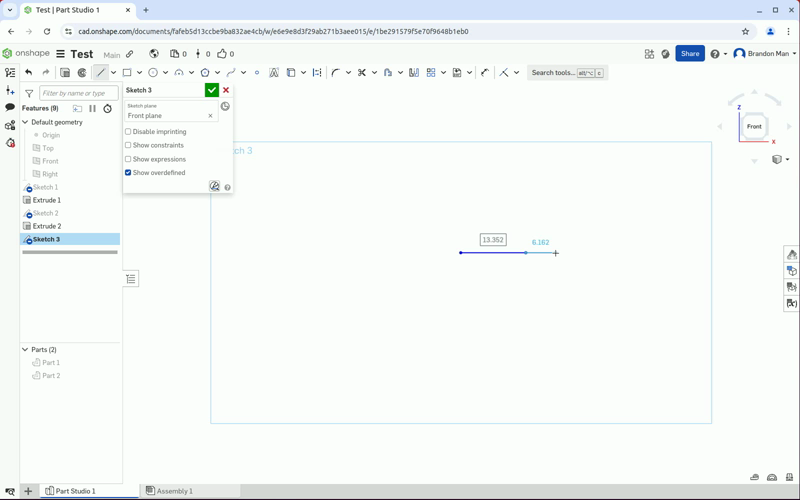
mouse_move(525, 240)
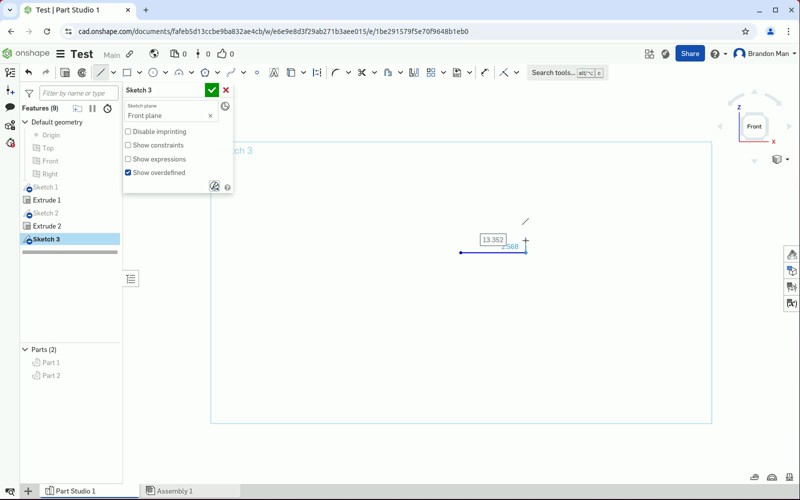
click(525, 240)
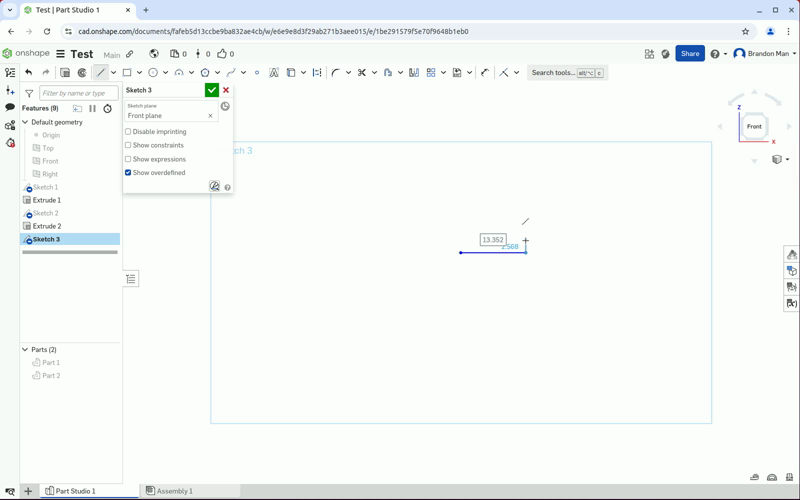
key_up(shift)
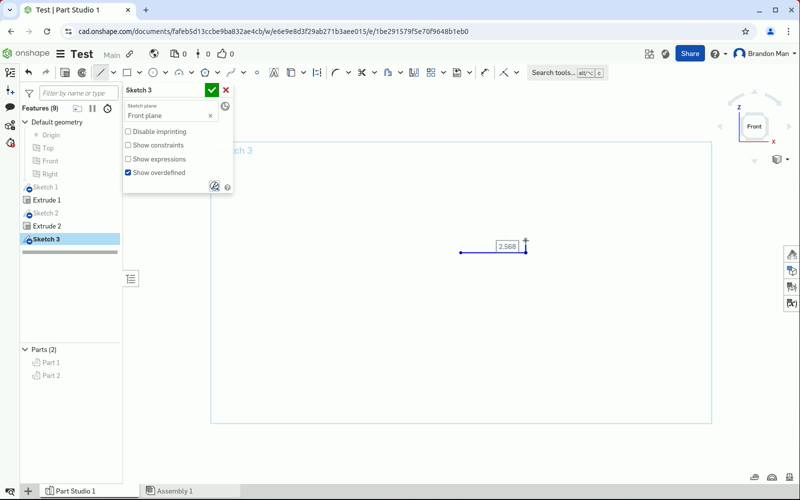
key_down(shift)
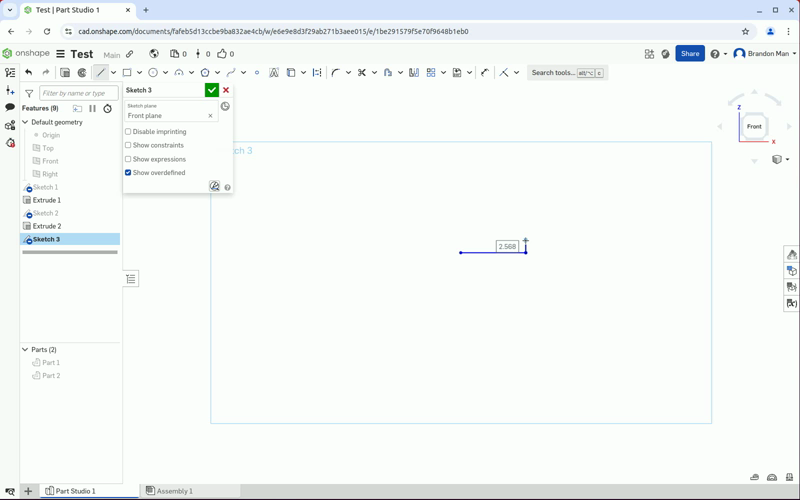
mouse_move(460, 240)
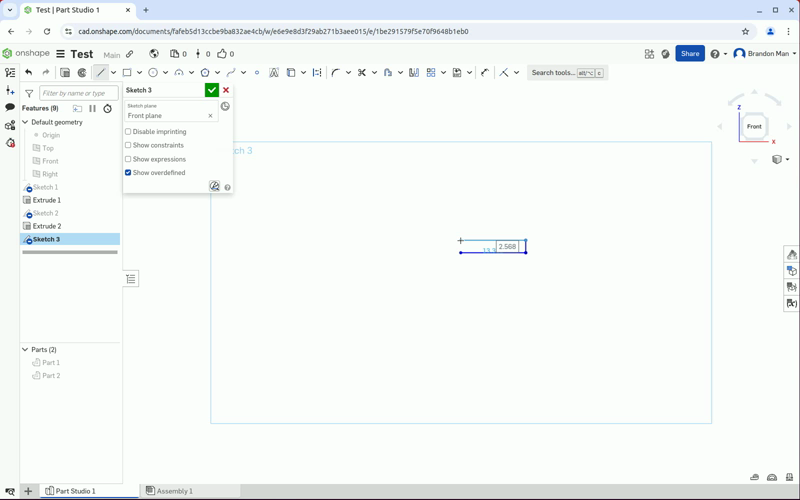
click(460, 240)
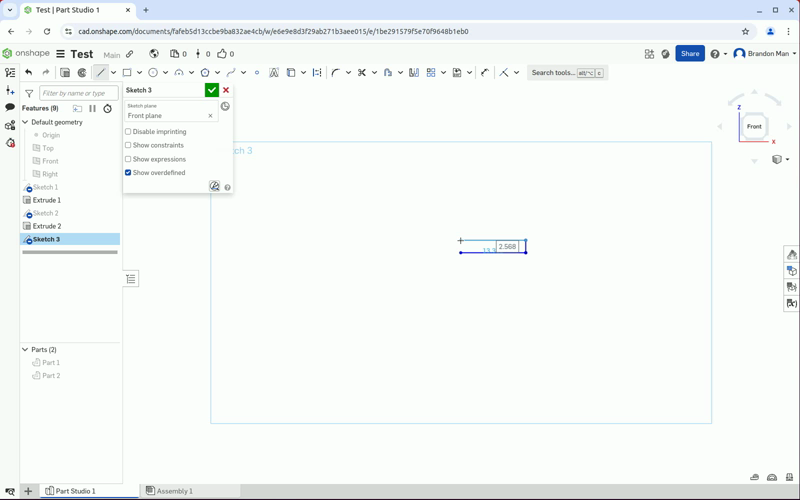
key_up(shift)
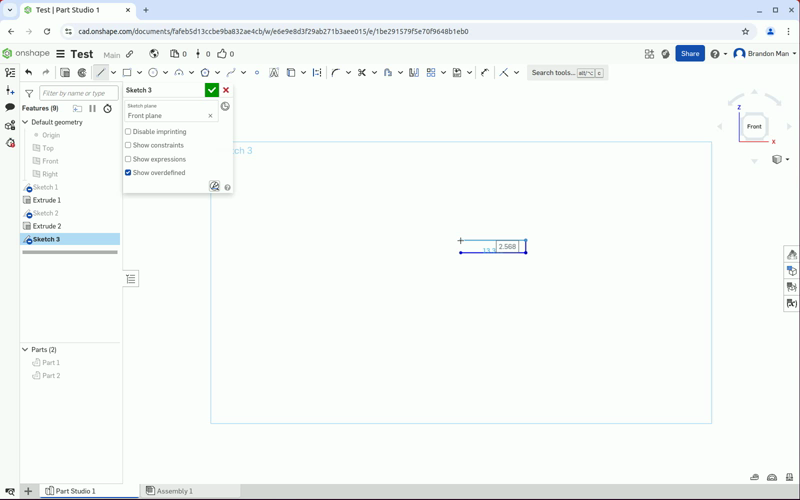
mouse_move(490, 240)
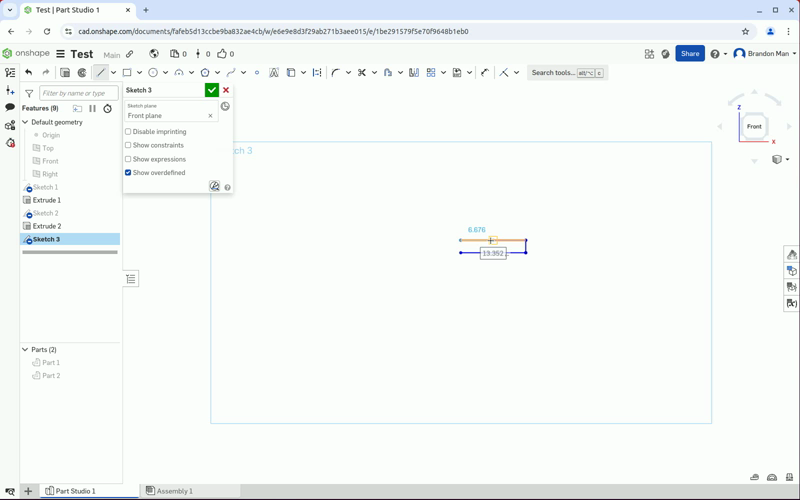
key_down(shift)
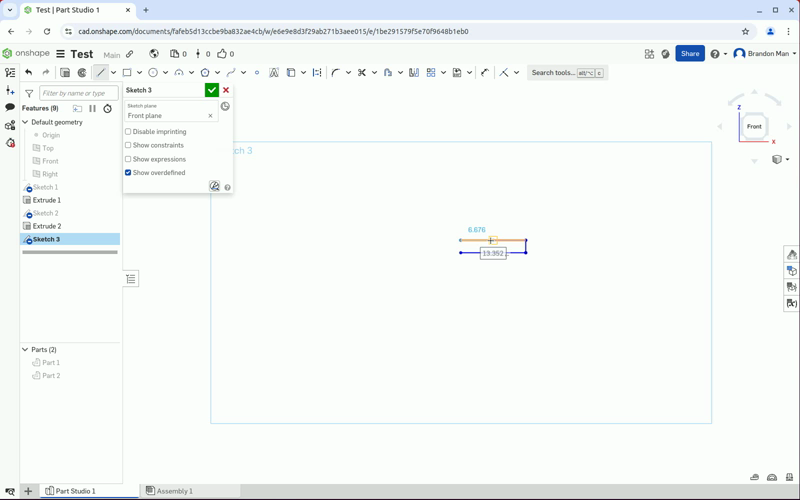
mouse_move(460, 252)
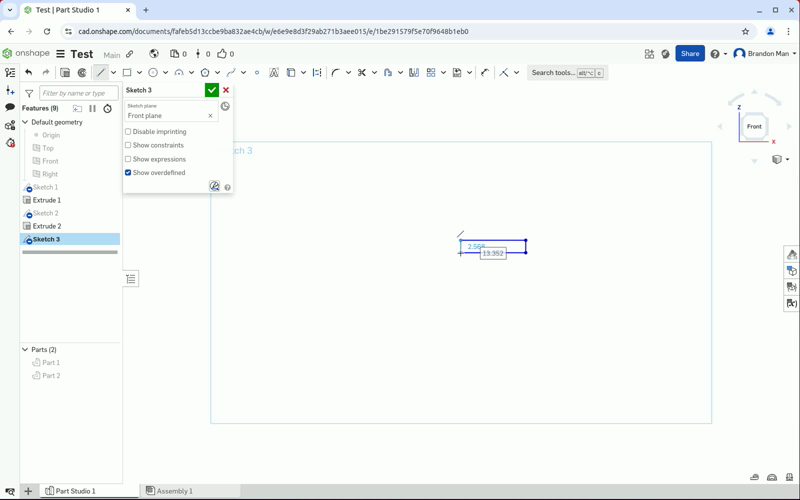
key_up(shift)
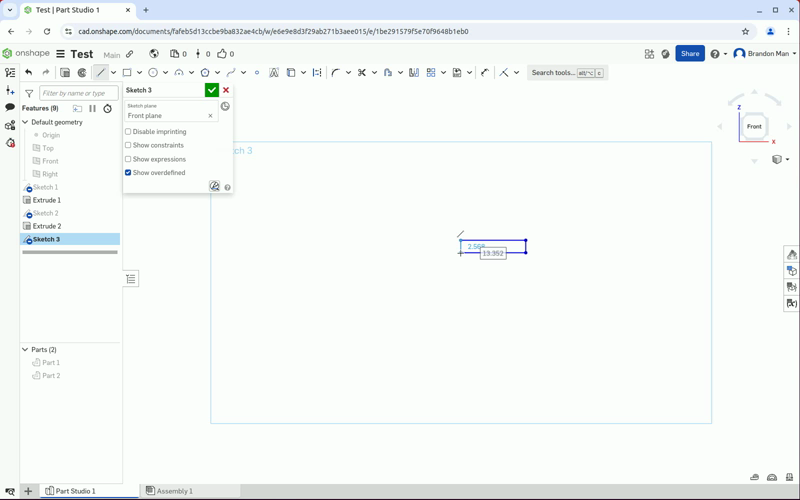
click(460, 252)
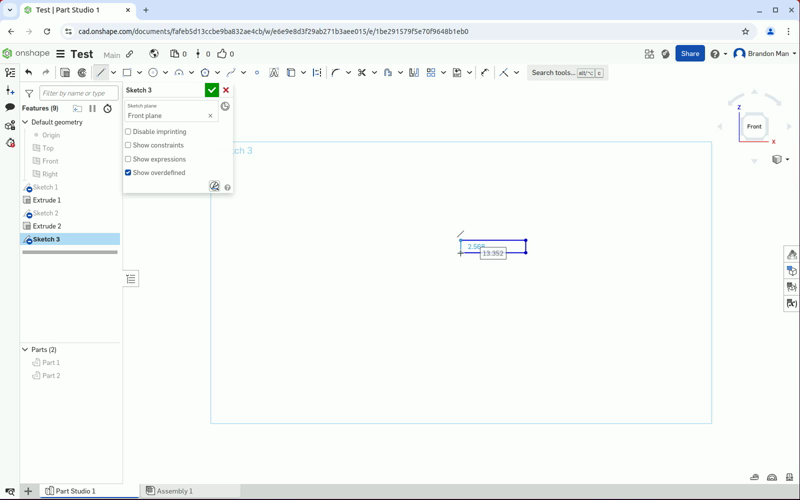
key(esc)
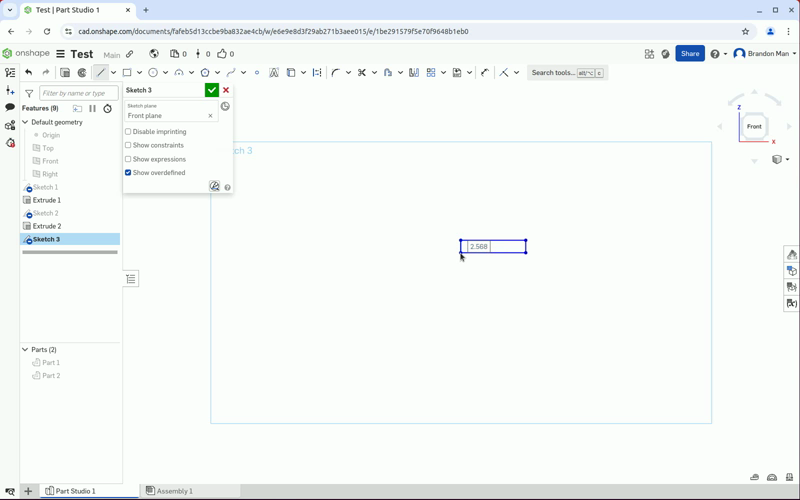
mouse_move(498, 246)
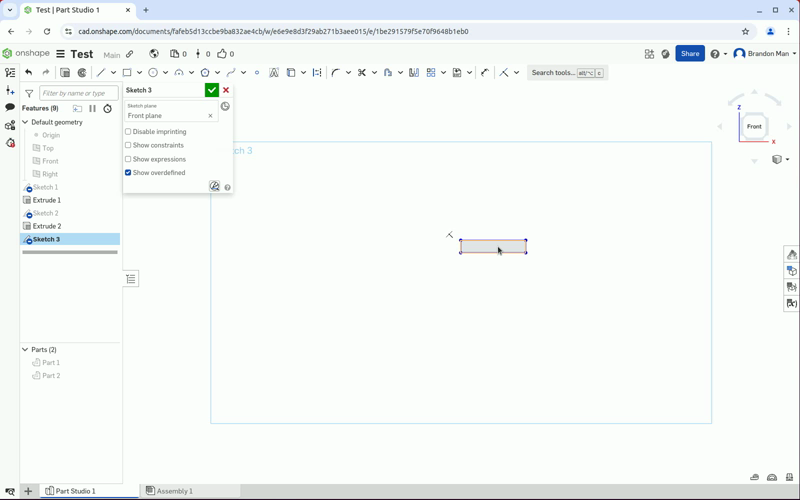
scroll(6)
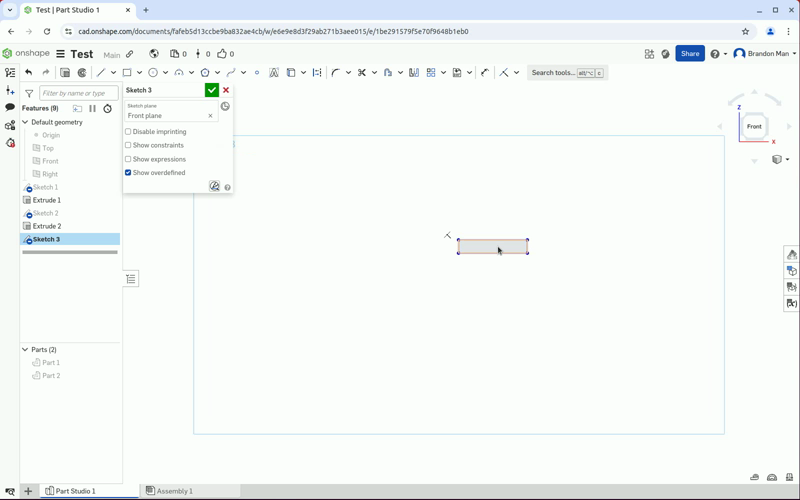
scroll(6)
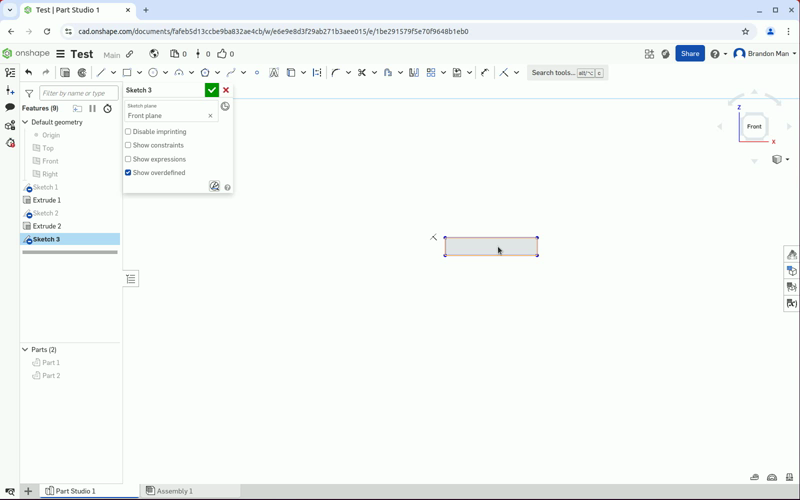
scroll(6)
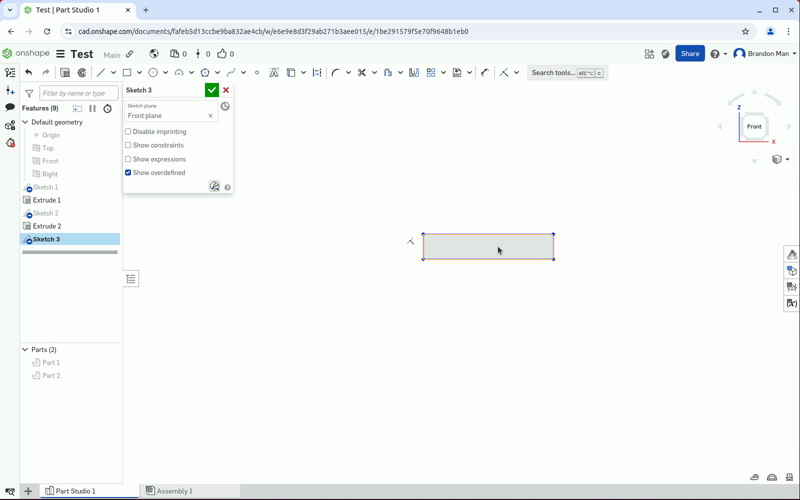
scroll(6)
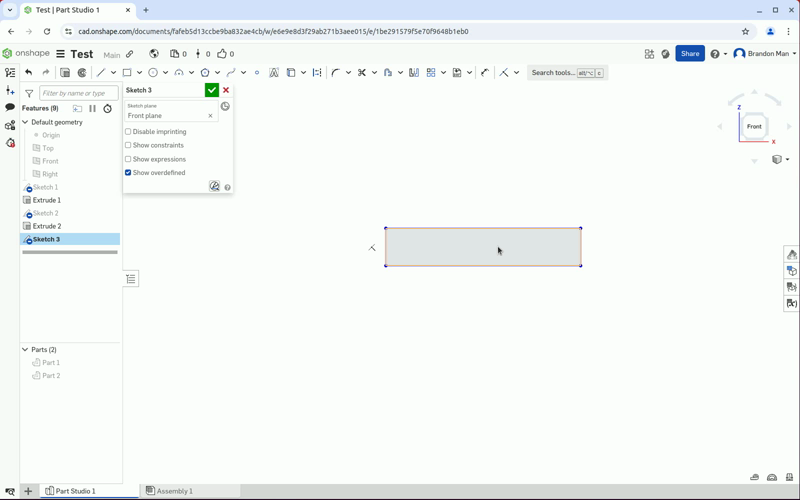
scroll(6)
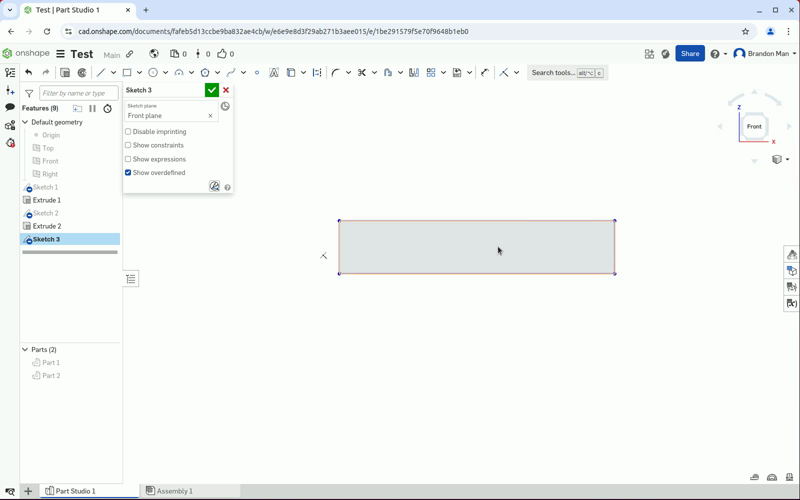
scroll(6)
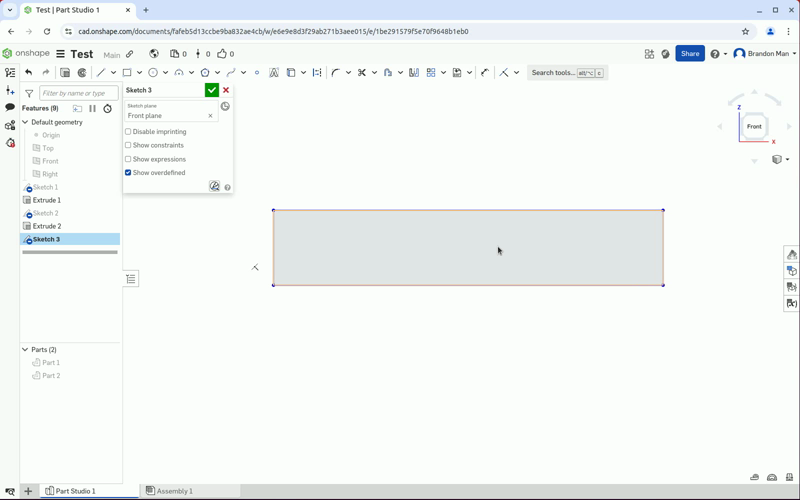
scroll(6)
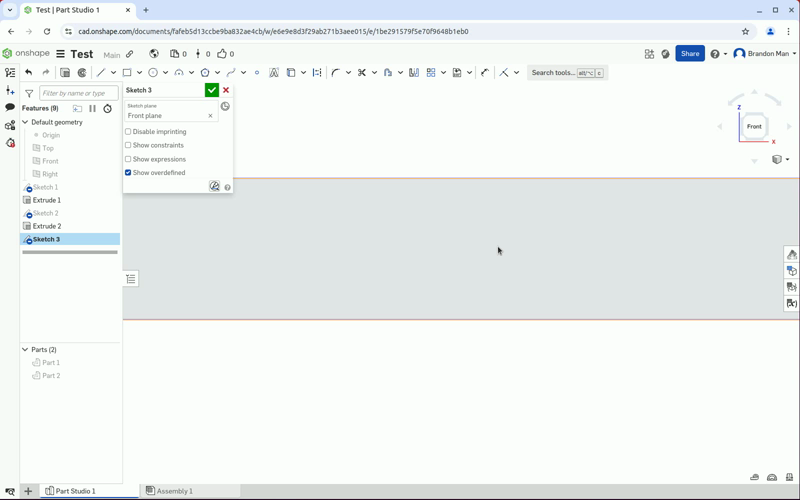
click(498, 246)
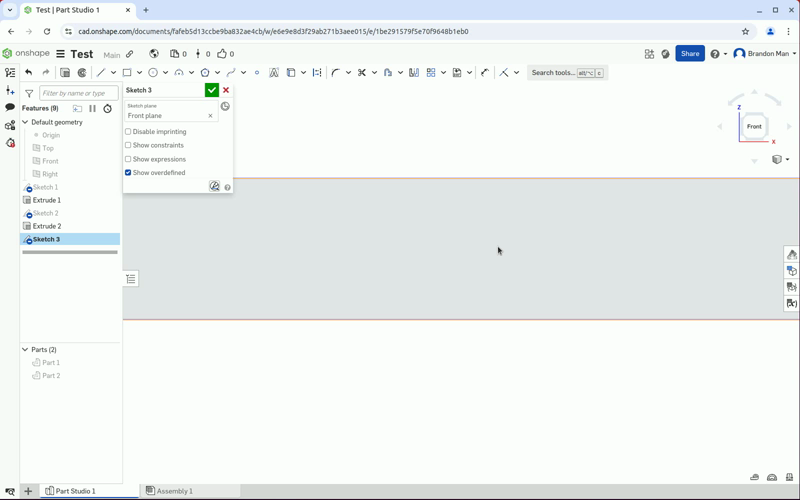
scroll(-6)
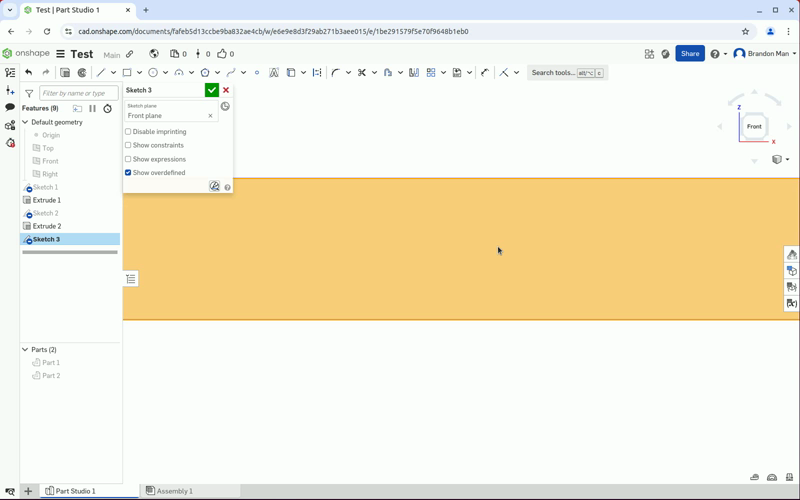
scroll(-6)
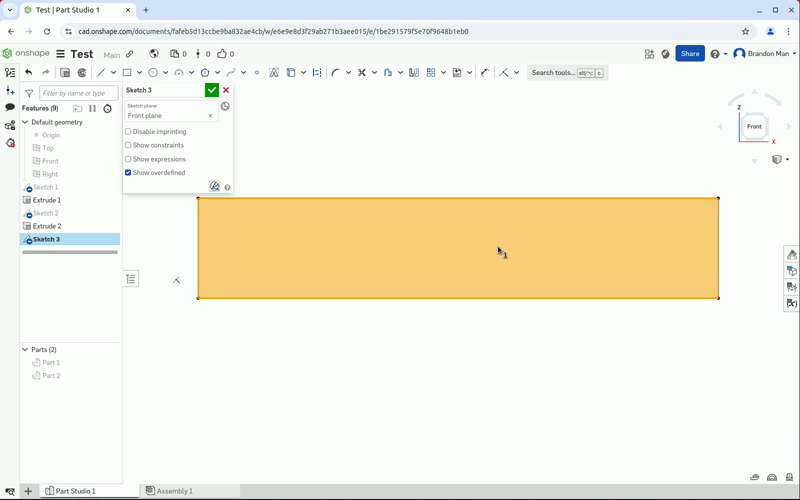
scroll(-6)
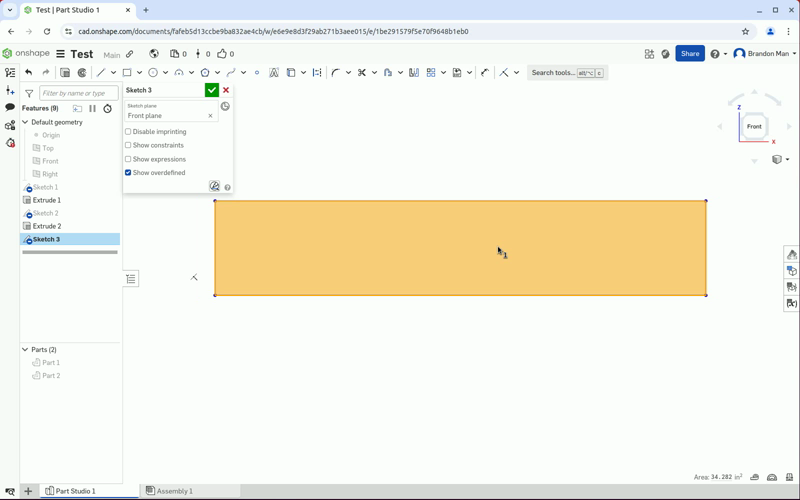
scroll(-6)
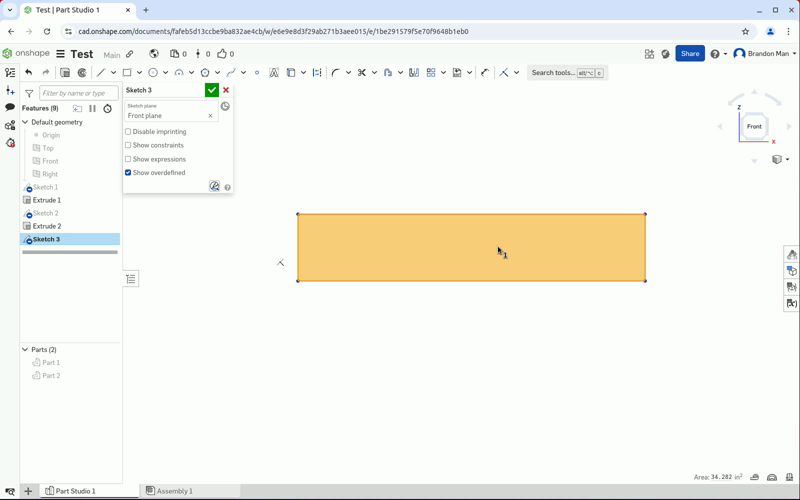
scroll(-6)
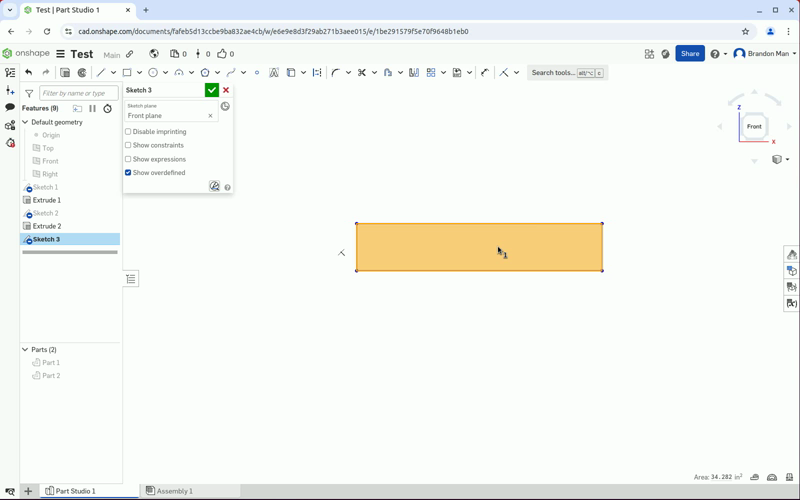
scroll(-6)
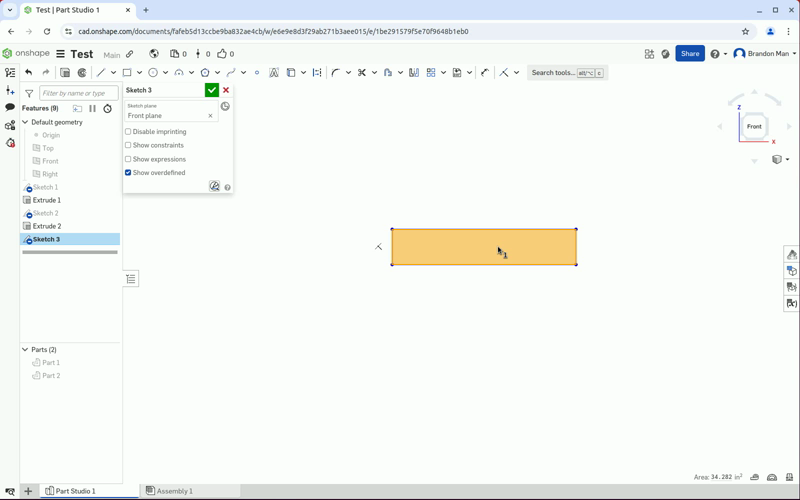
scroll(-6)
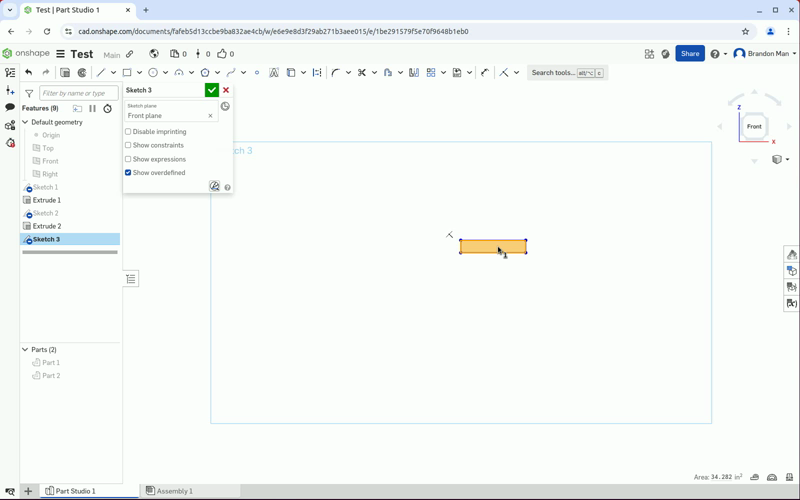
mouse_move(73, 352)
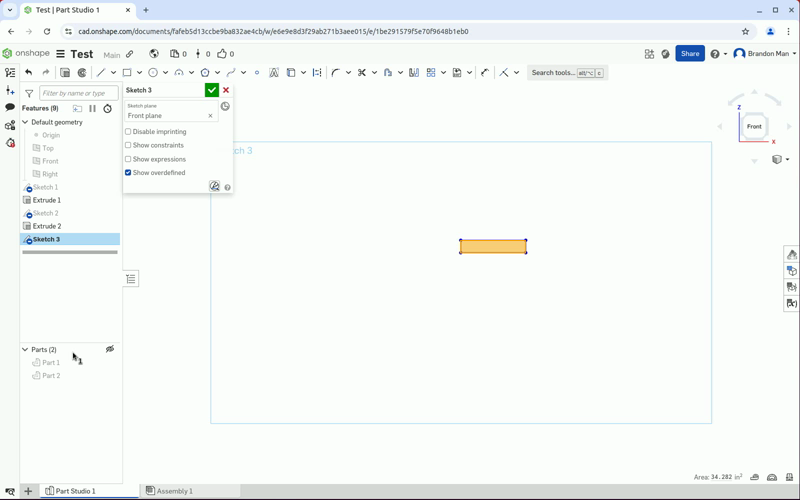
key(shift+y)
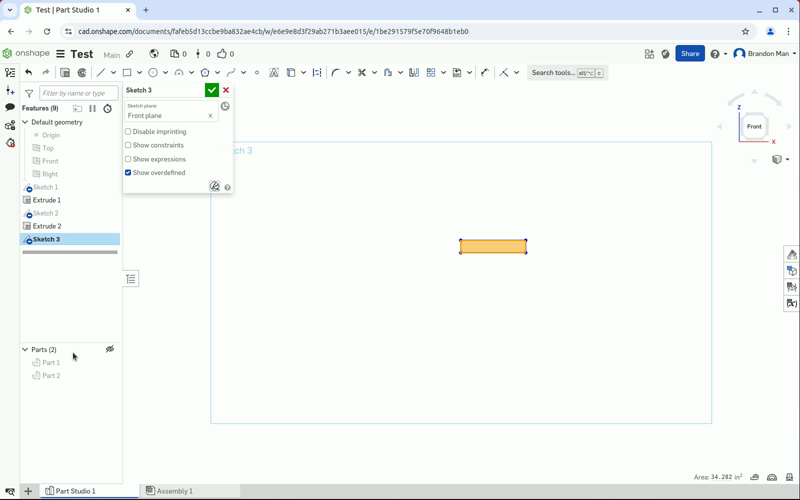
key(shift+e)
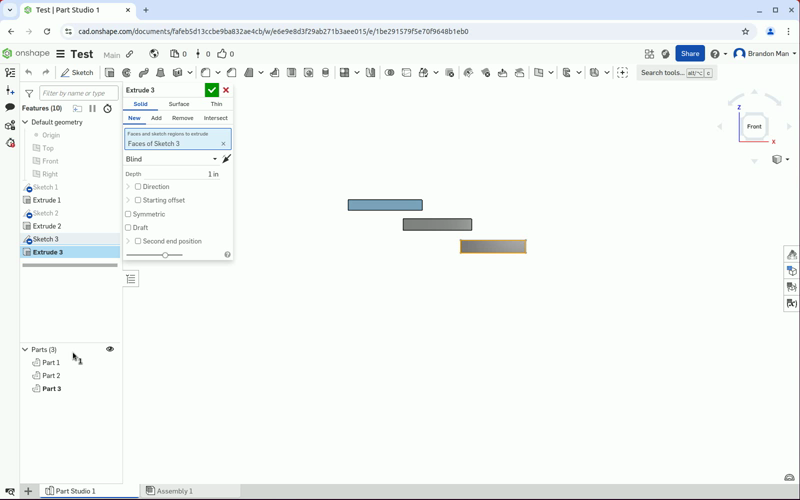
mouse_move(143, 106)
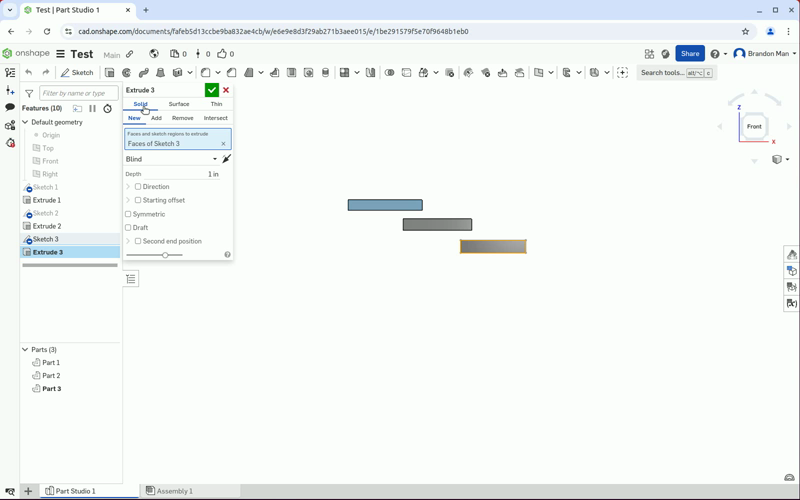
click(143, 106)
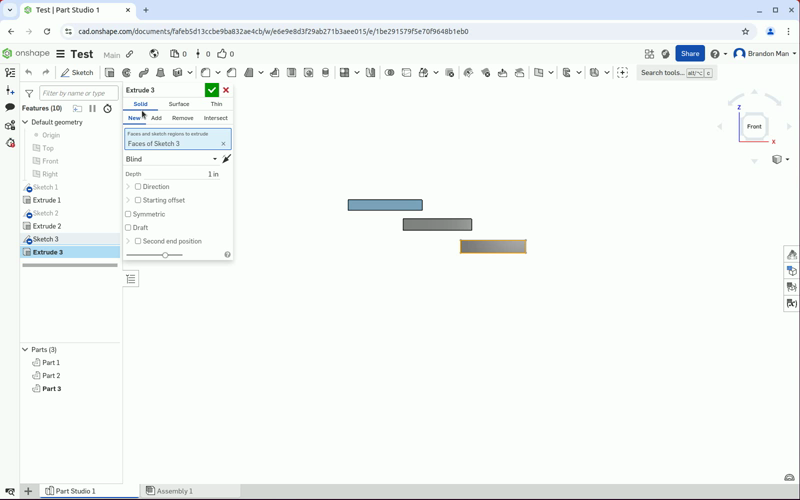
mouse_move(137, 120)
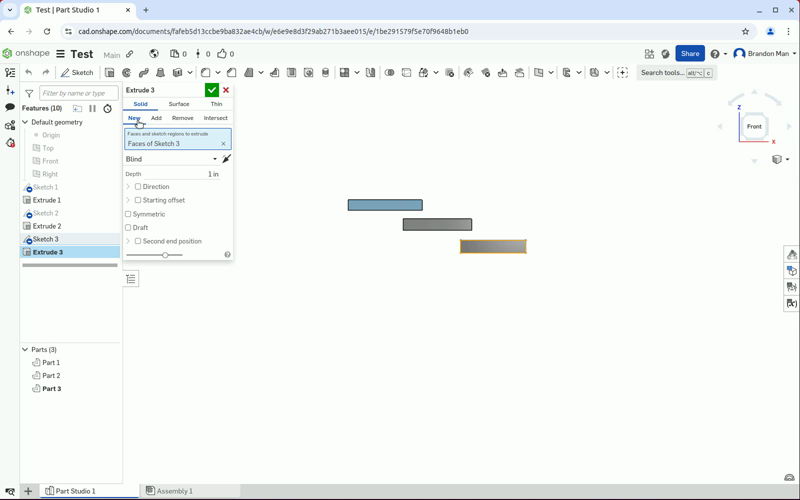
click(137, 120)
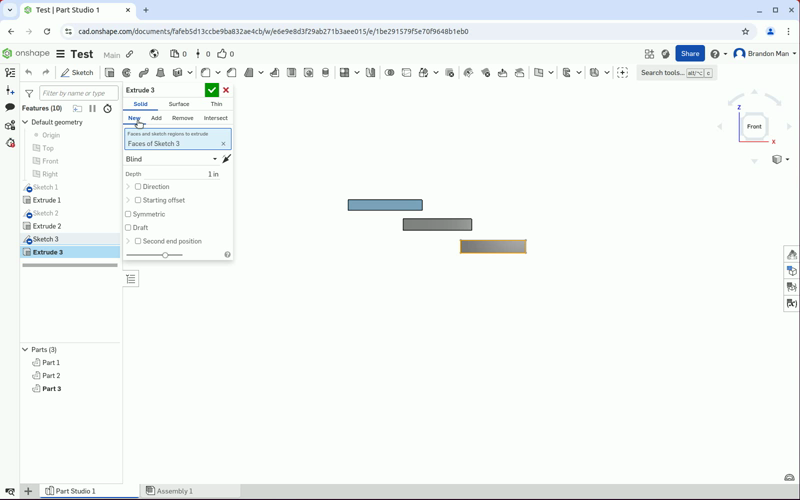
key(tab, 4)
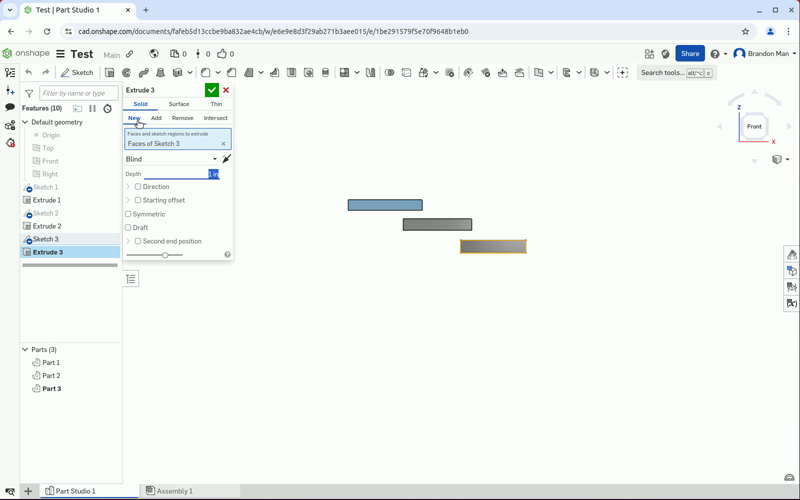
text(2.407)
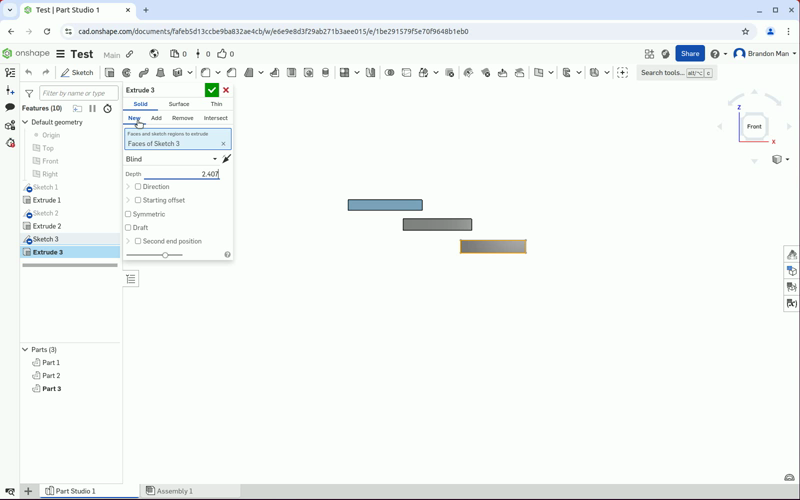
key(enter)
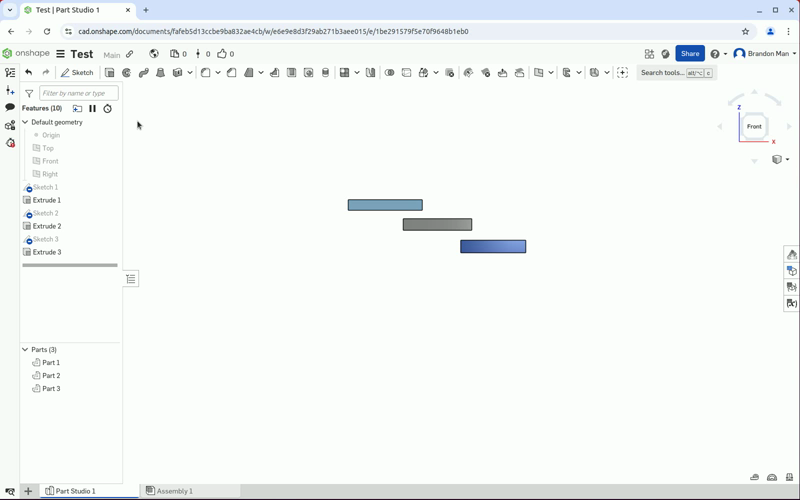
key(shift+h)
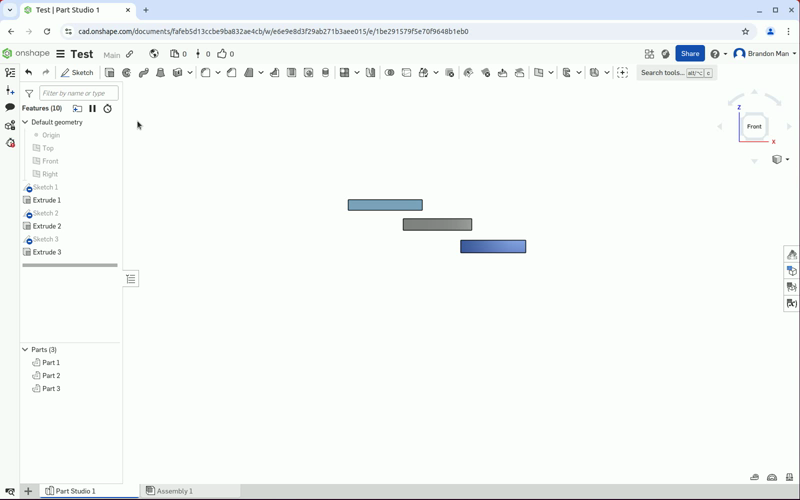
key(shift+h)
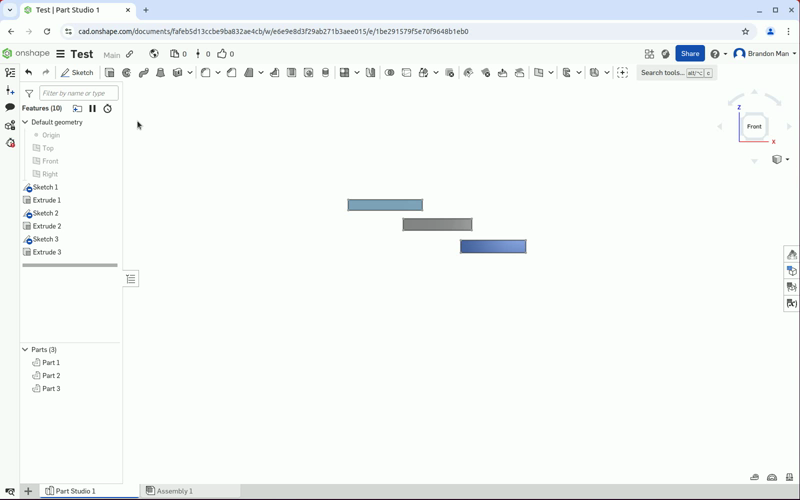
key(shift+7)
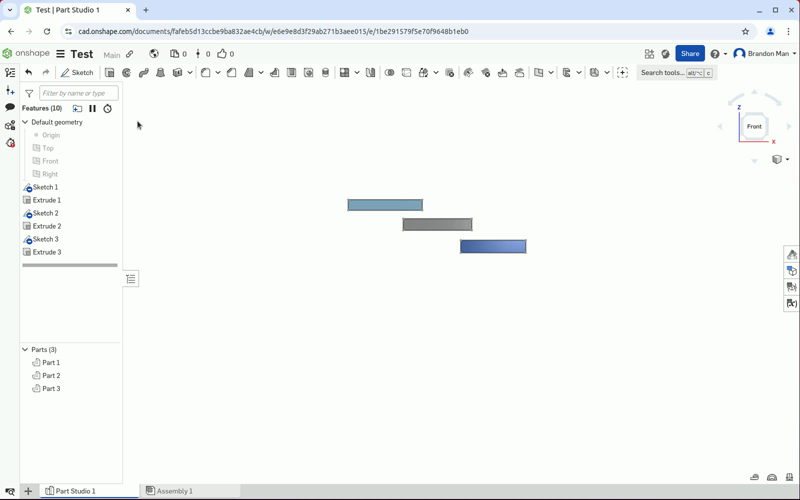
key(left, 2)
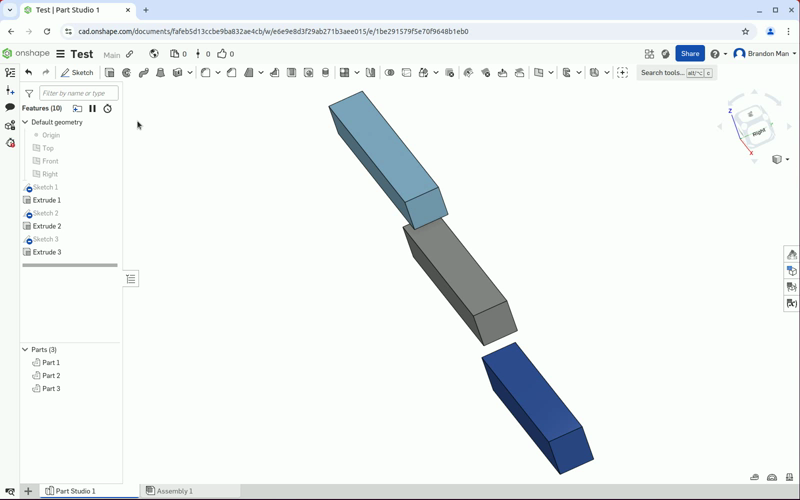
key(down, 2)
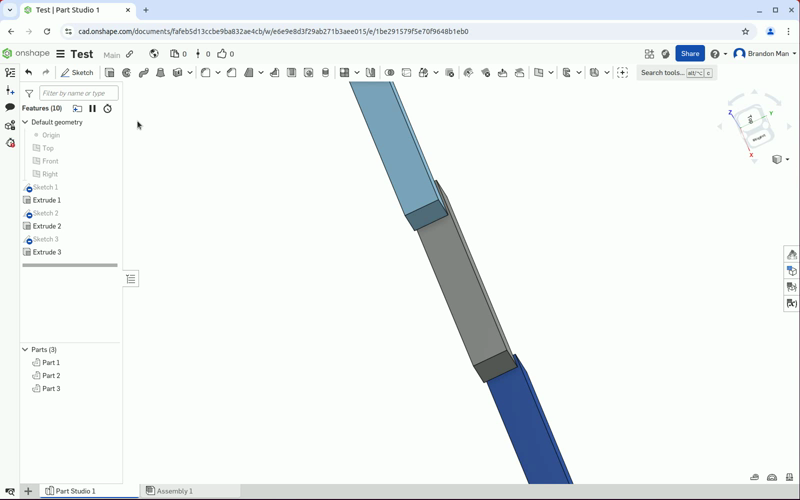
key(up, 2)
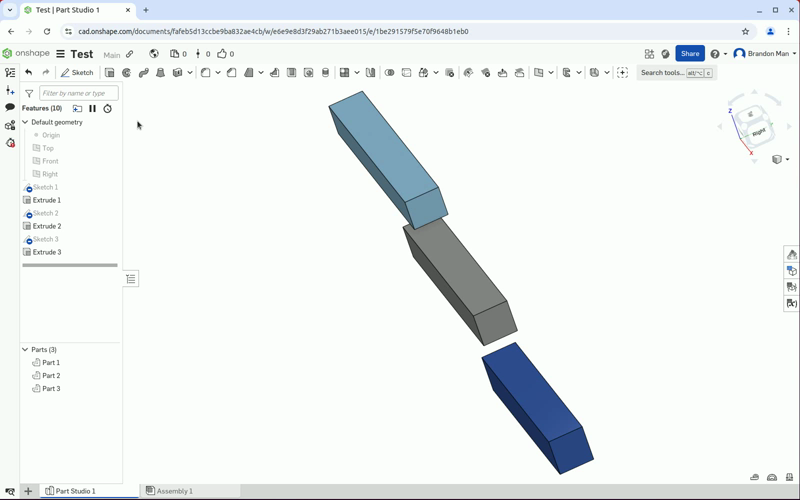
key(right, 2)
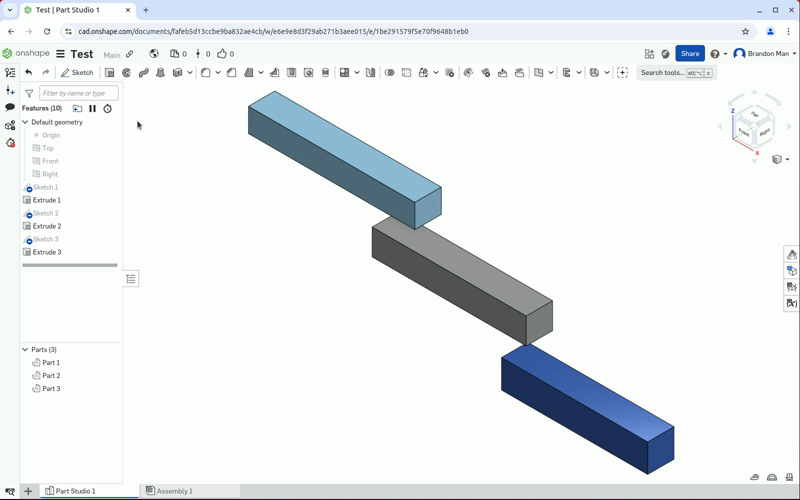
mouse_move(73, 189)
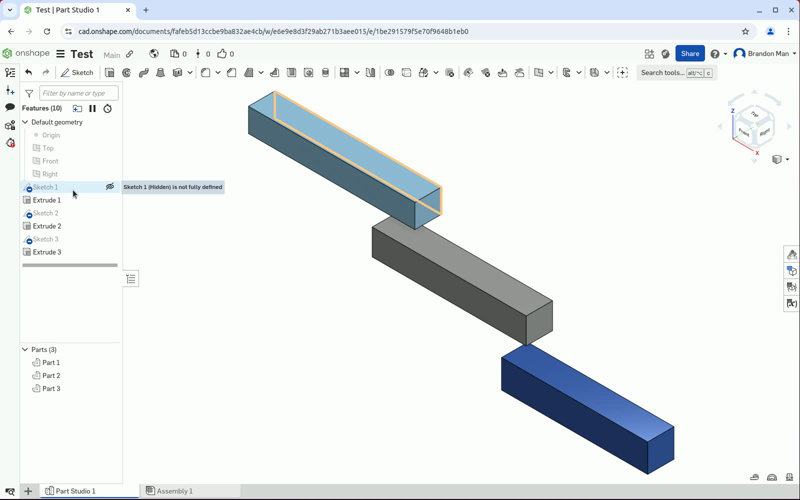
click(73, 189)